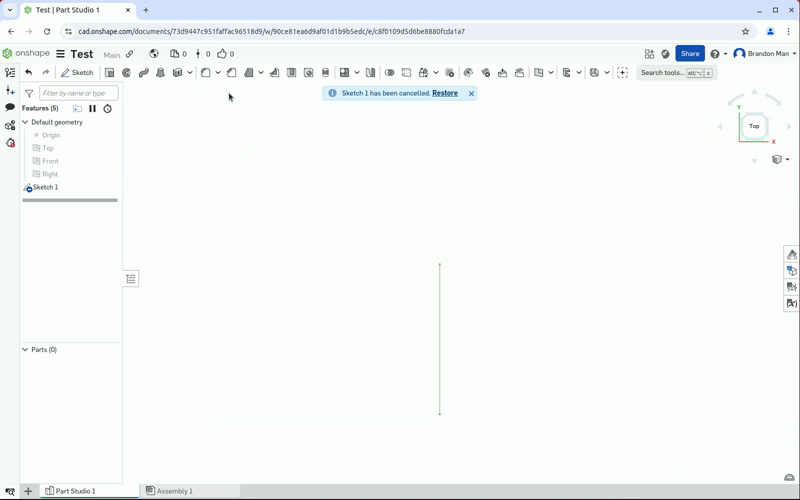
key(shift+h)
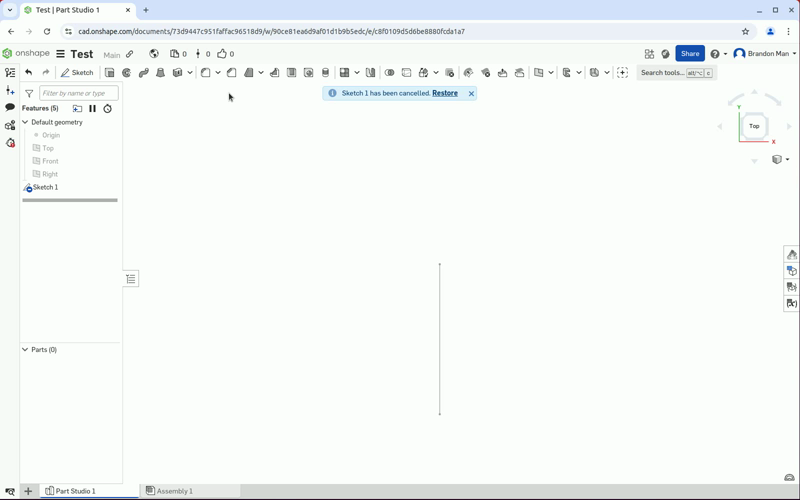
mouse_move(73, 352)
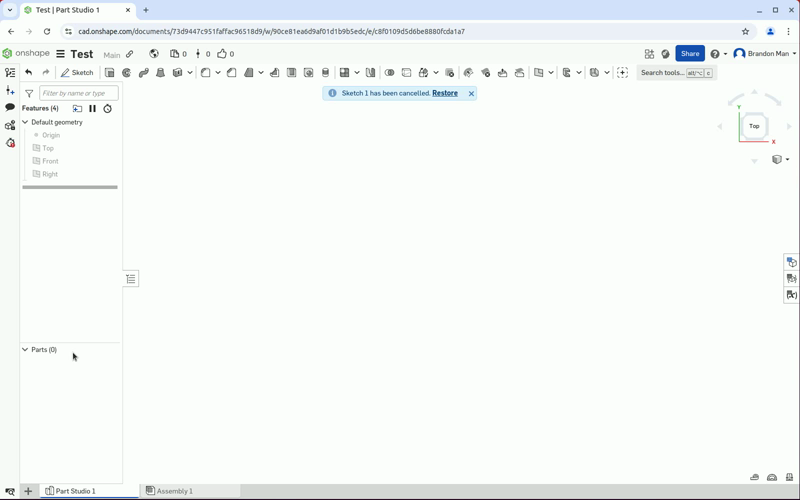
key(y)
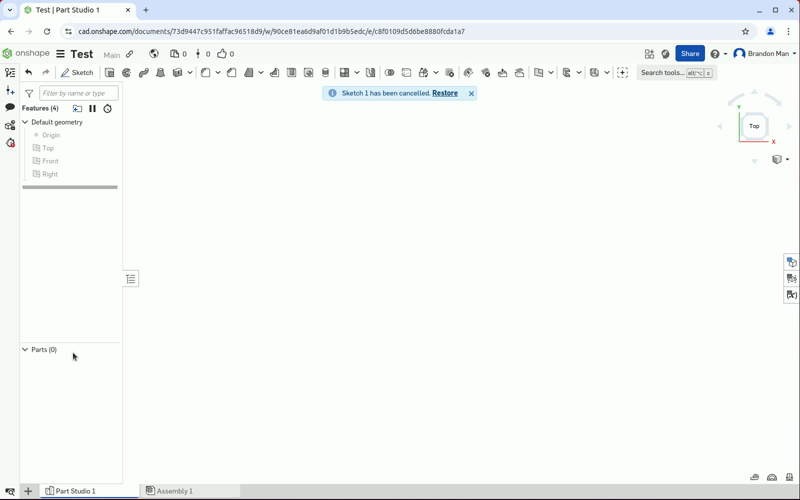
key(shift+p)
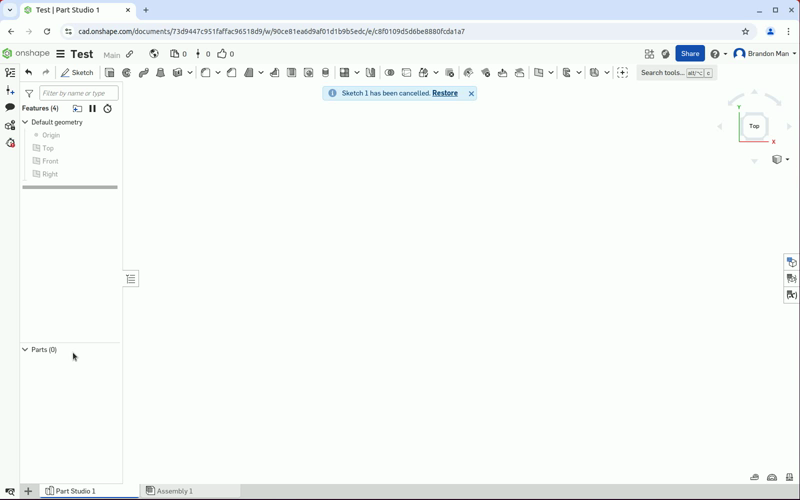
key(space)
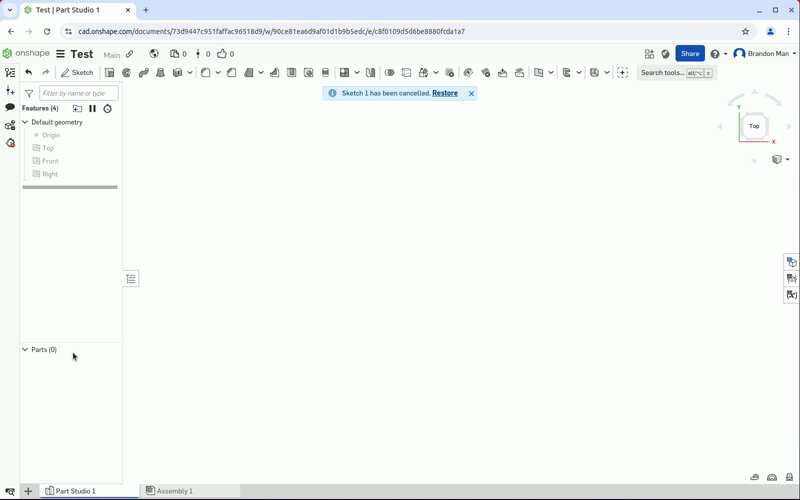
key_down(shift)
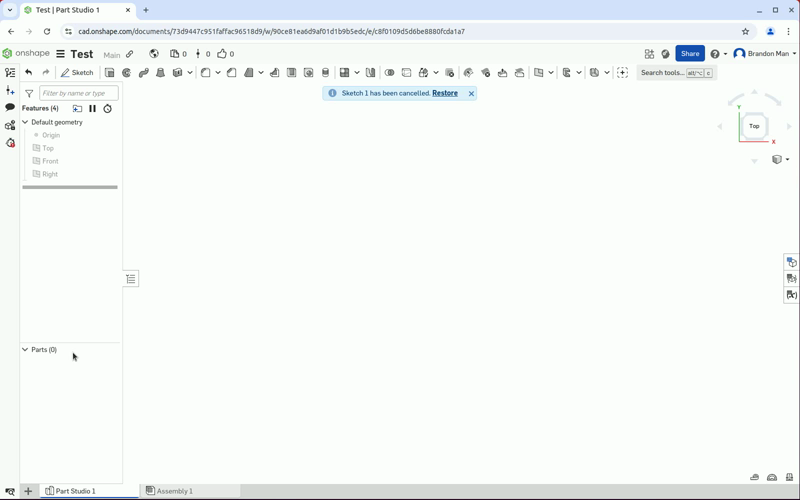
key(up)
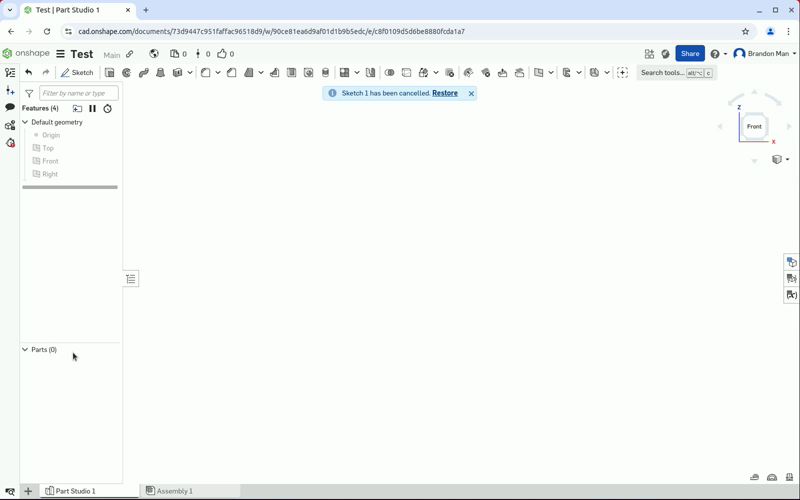
key_up(shift)
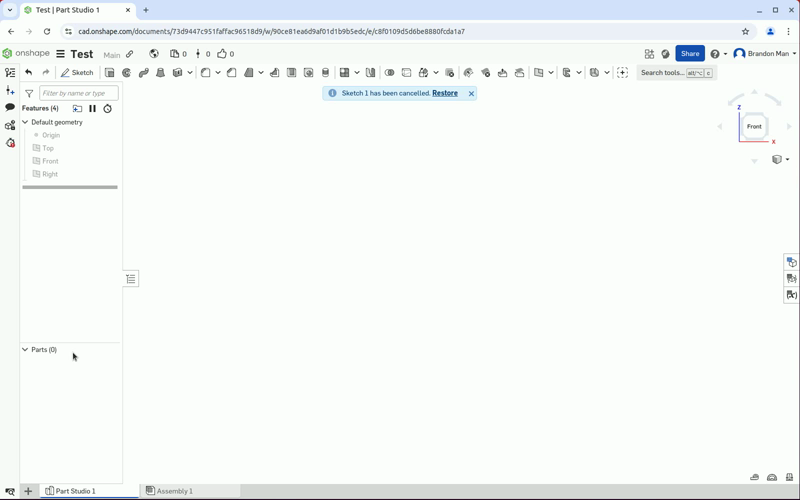
mouse_move(73, 352)
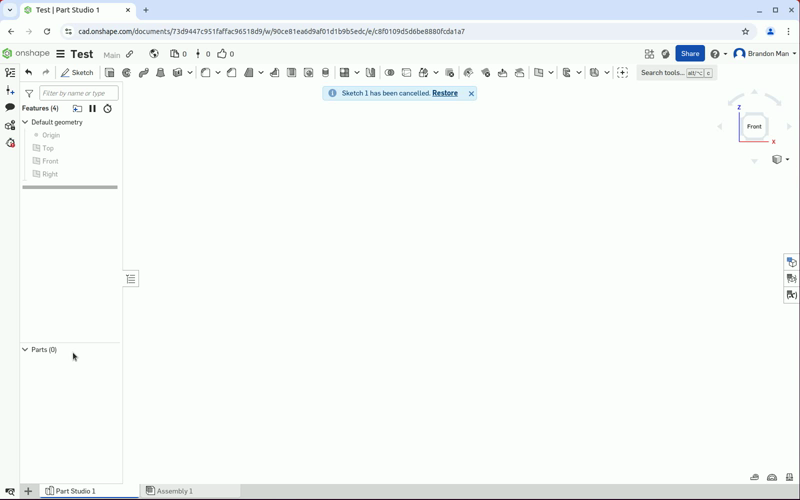
key(shift+y)
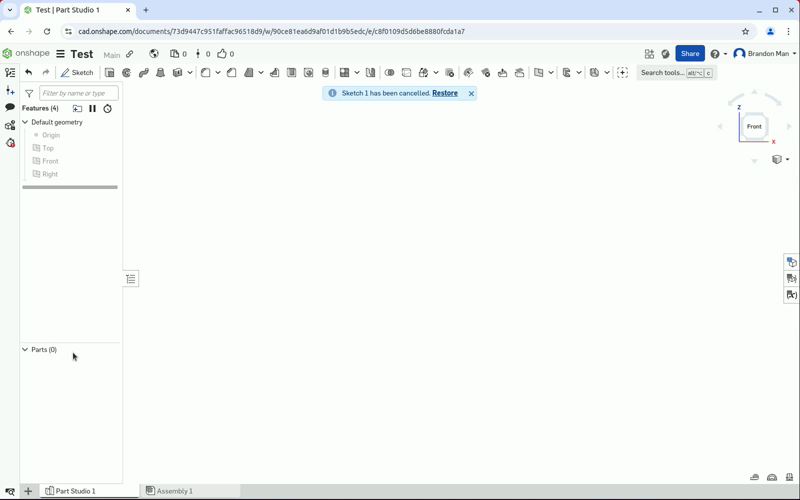
key(shift+s)
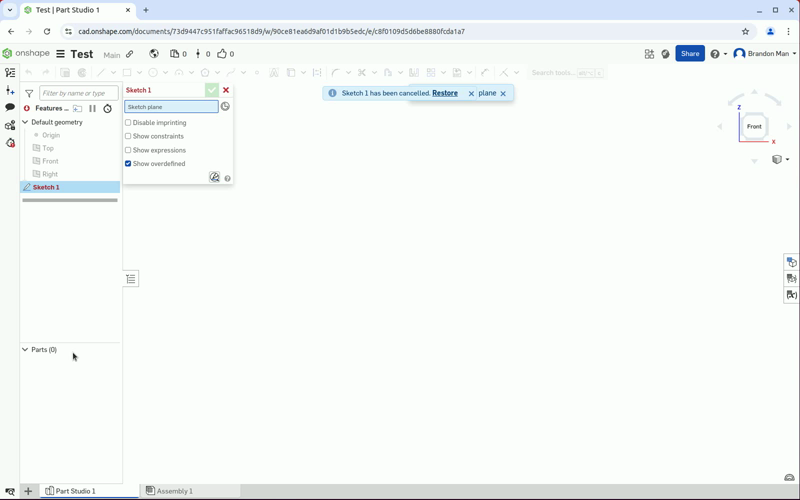
mouse_move(73, 163)
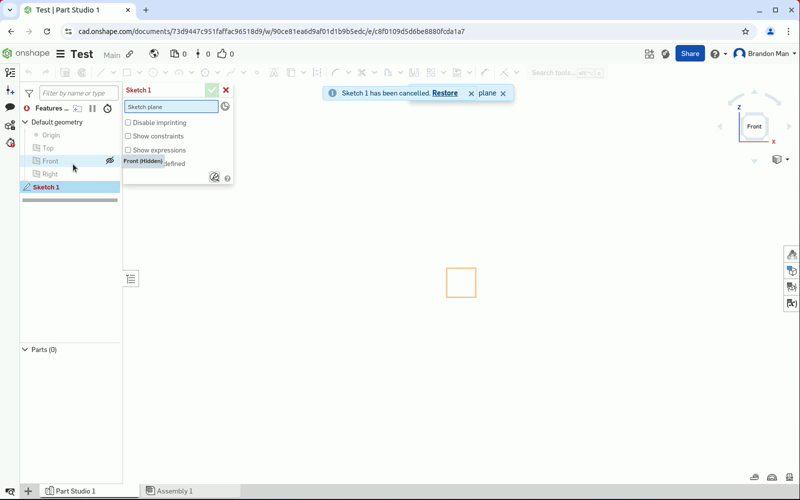
click(73, 163)
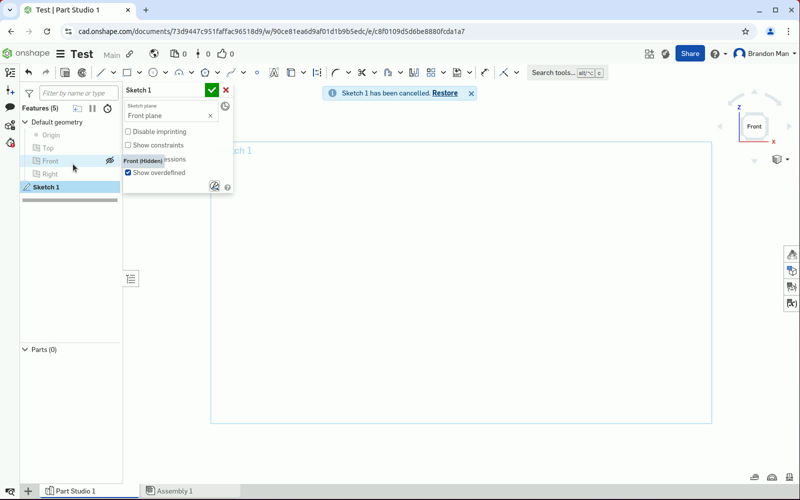
mouse_move(73, 352)
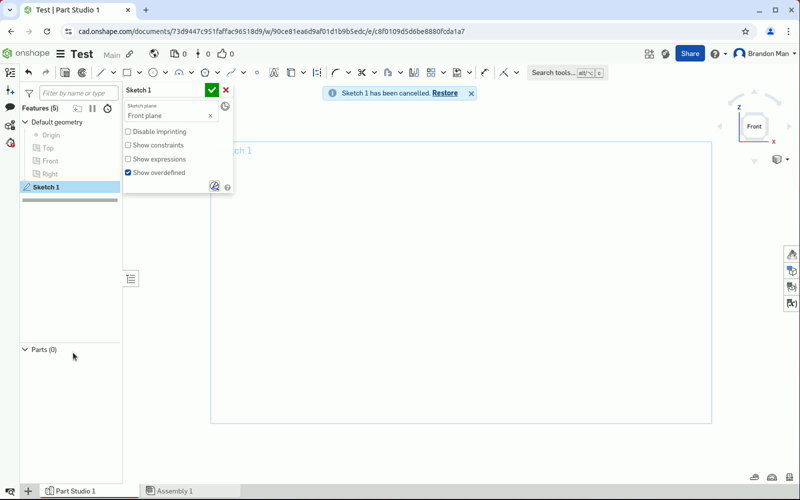
key(y)
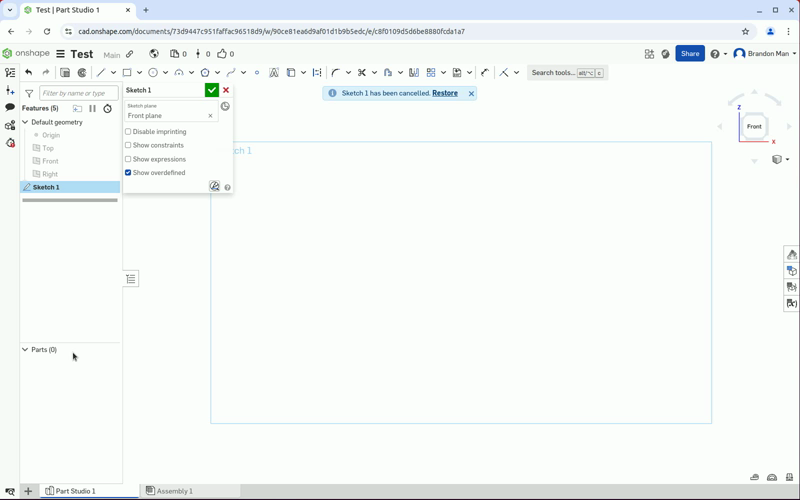
key(l)
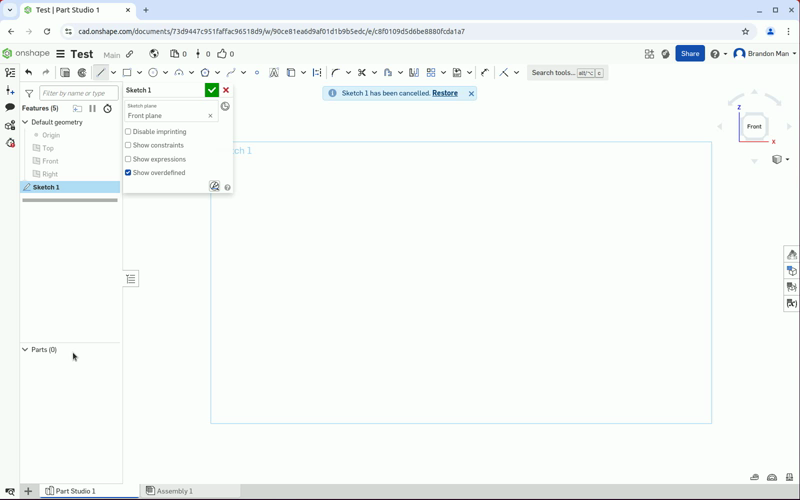
key_down(shift)
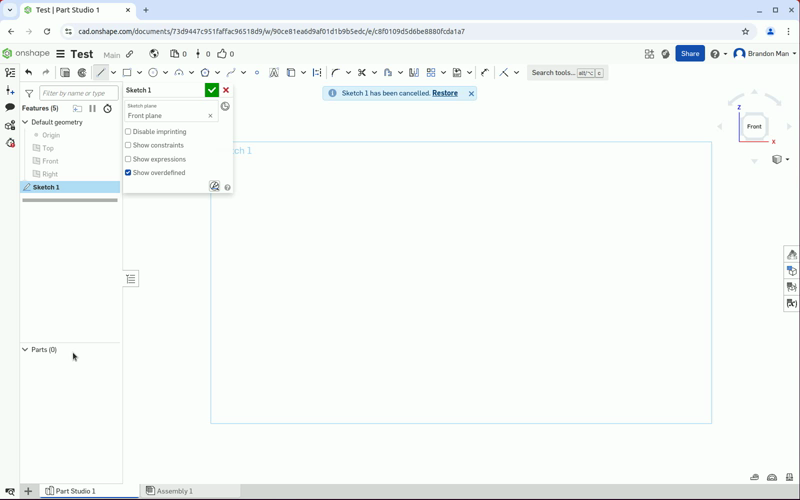
mouse_move(348, 244)
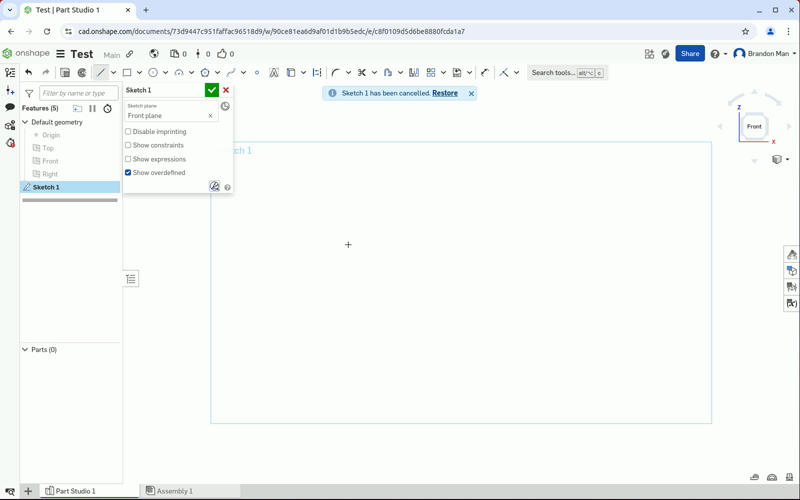
click(348, 244)
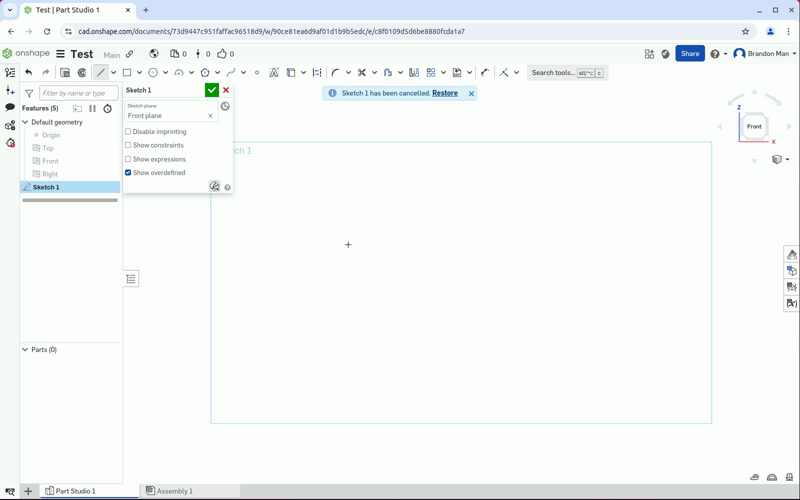
key_up(shift)
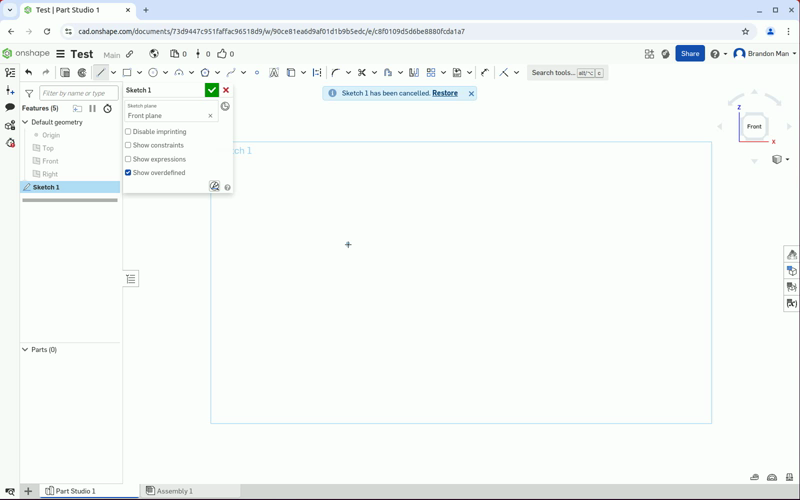
key_down(shift)
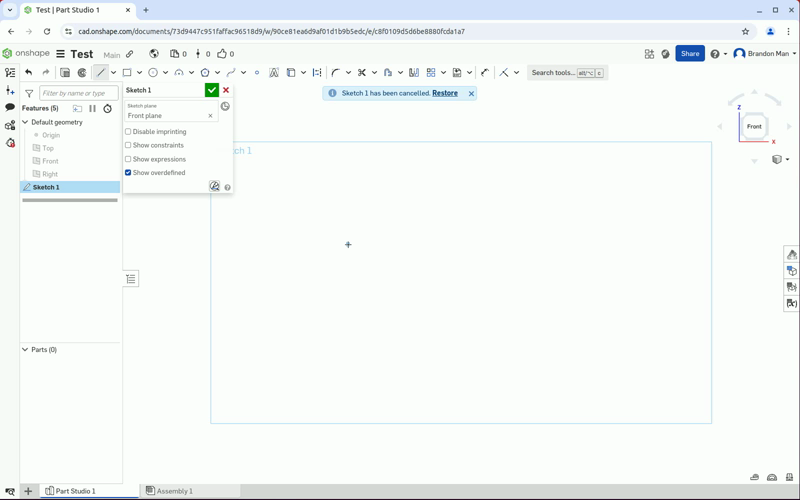
mouse_move(378, 244)
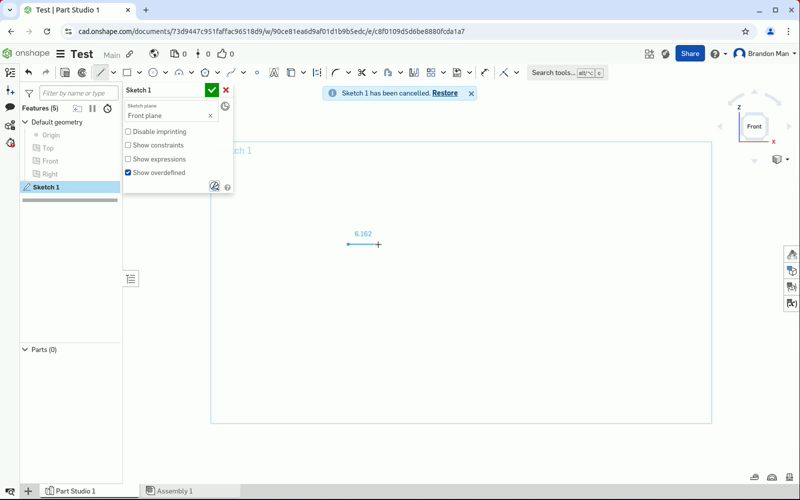
mouse_move(359, 258)
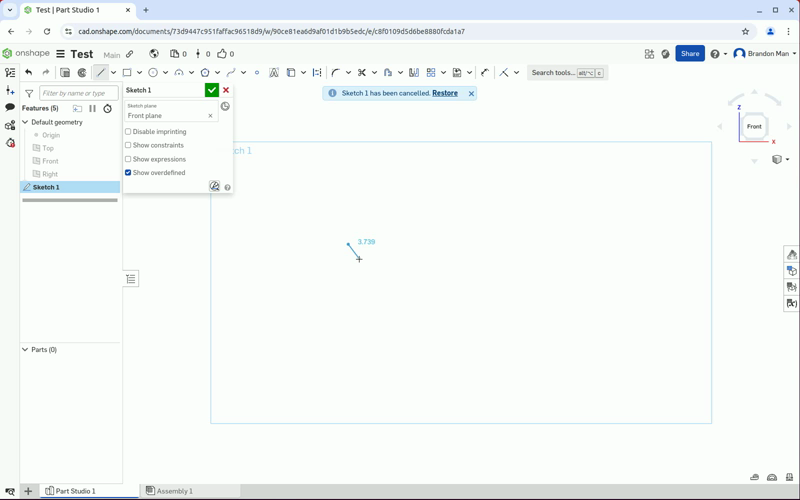
click(359, 258)
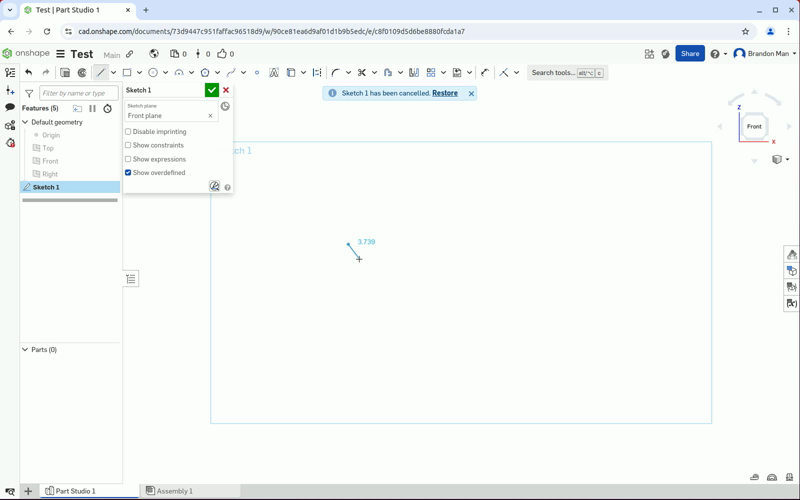
key_up(shift)
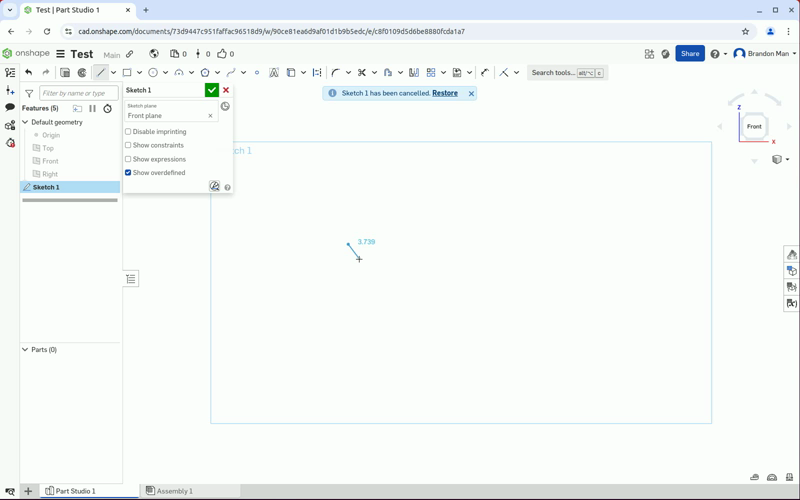
key_down(shift)
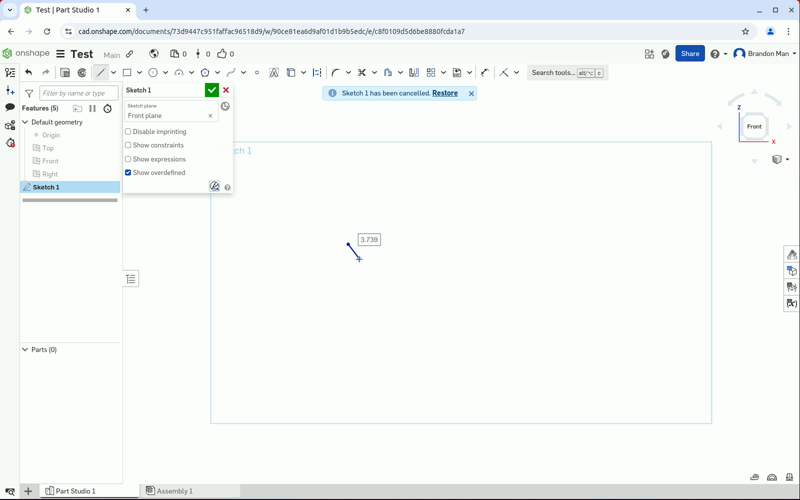
mouse_move(483, 226)
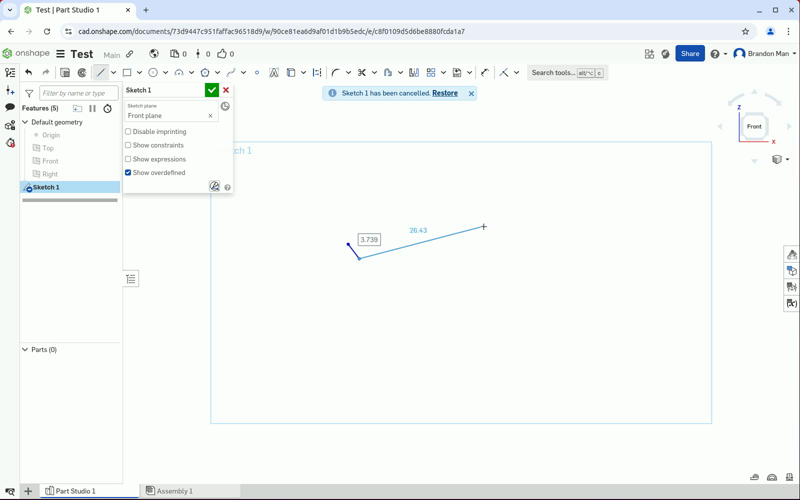
click(483, 226)
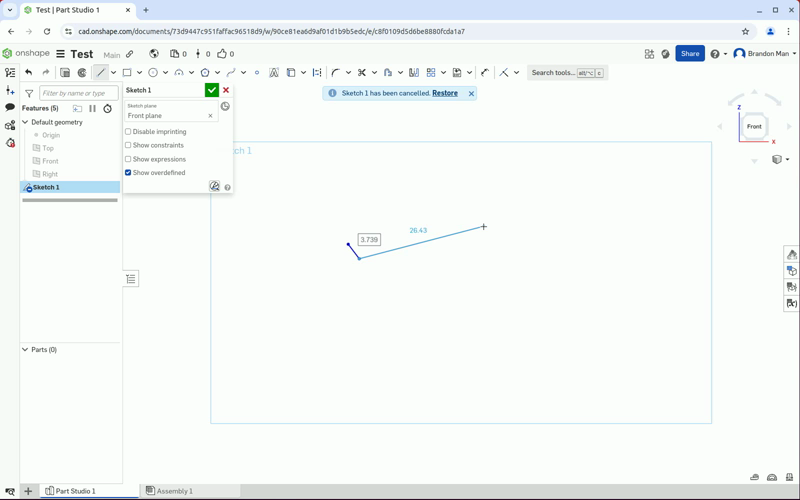
key_up(shift)
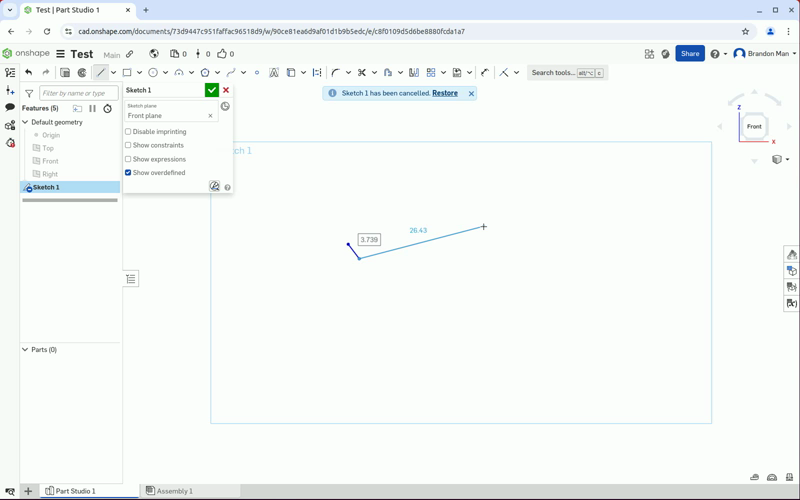
key_down(shift)
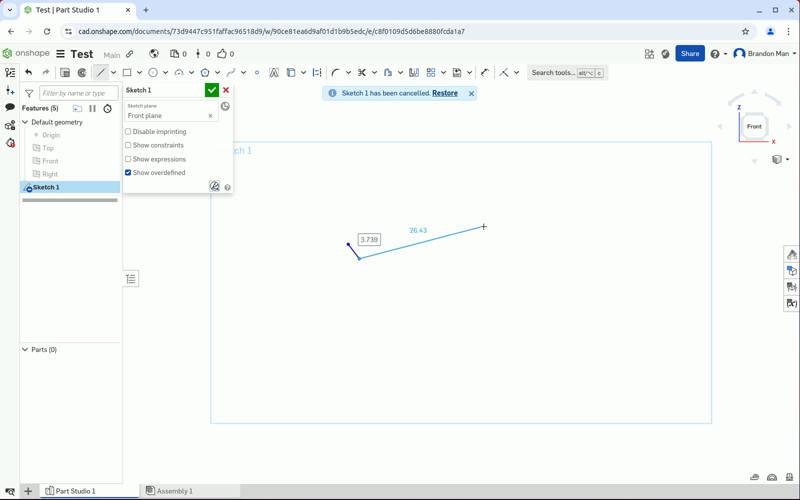
mouse_move(513, 226)
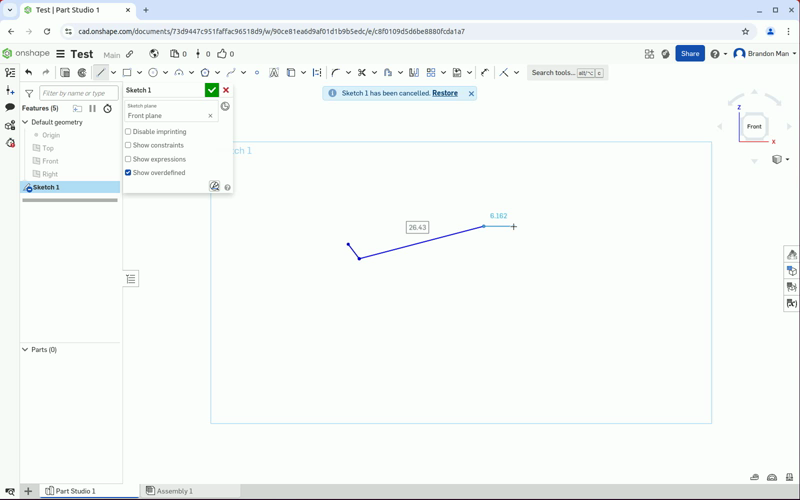
mouse_move(519, 217)
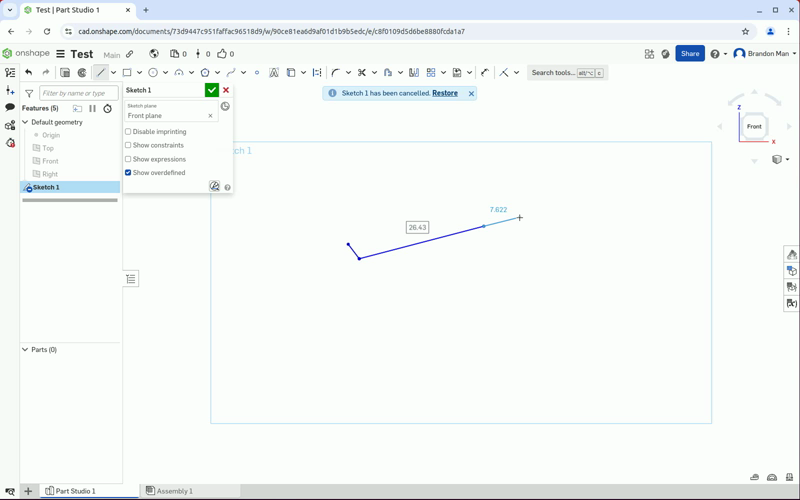
click(519, 217)
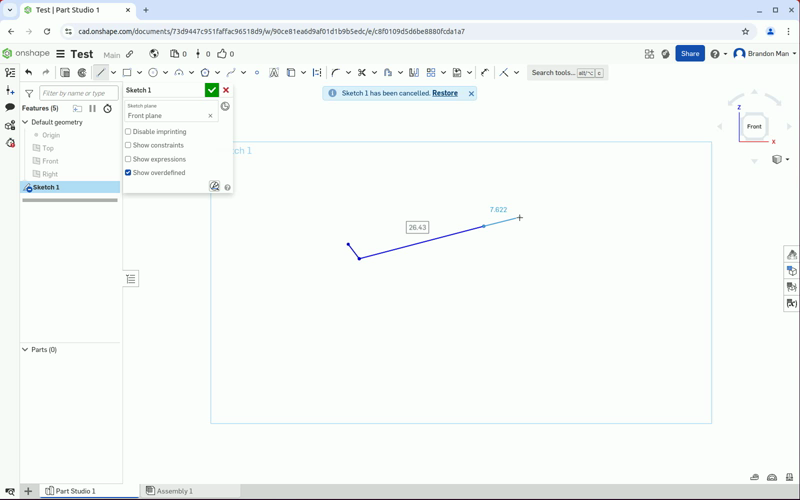
key_up(shift)
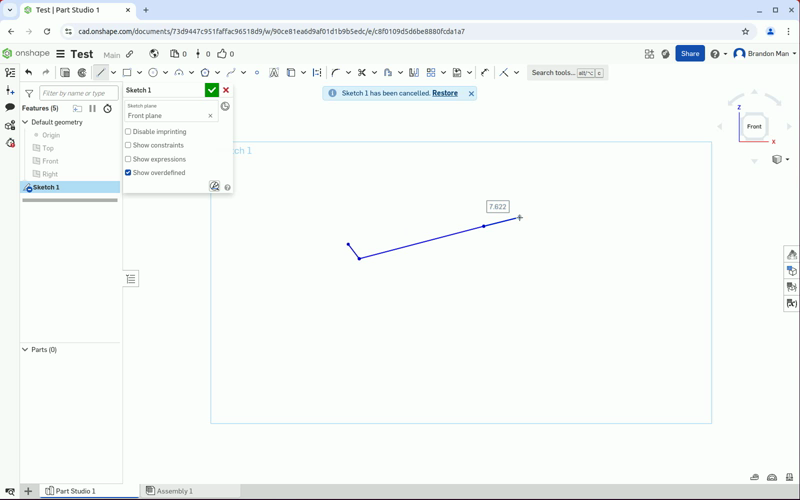
key_down(shift)
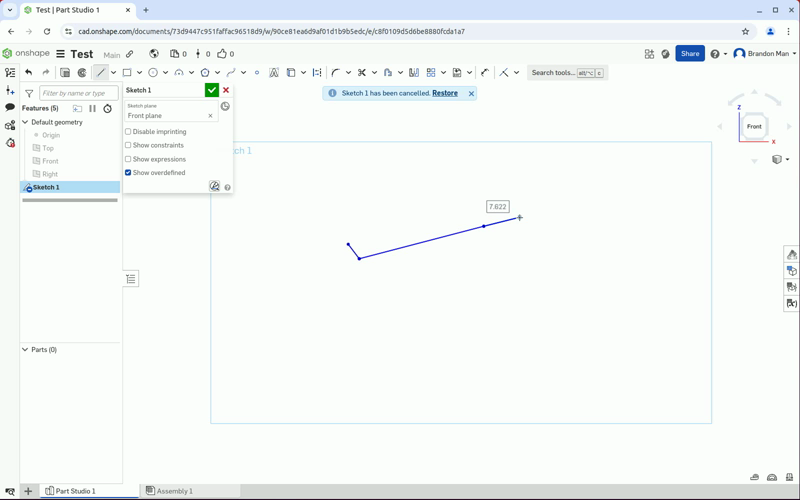
mouse_move(549, 217)
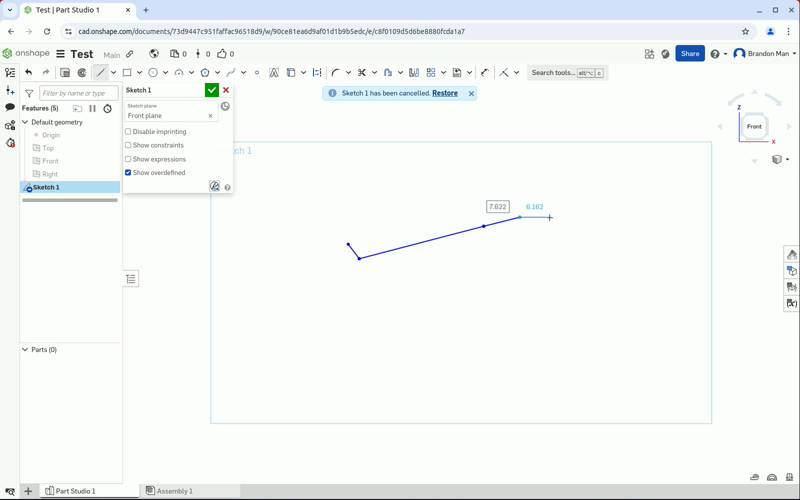
mouse_move(507, 202)
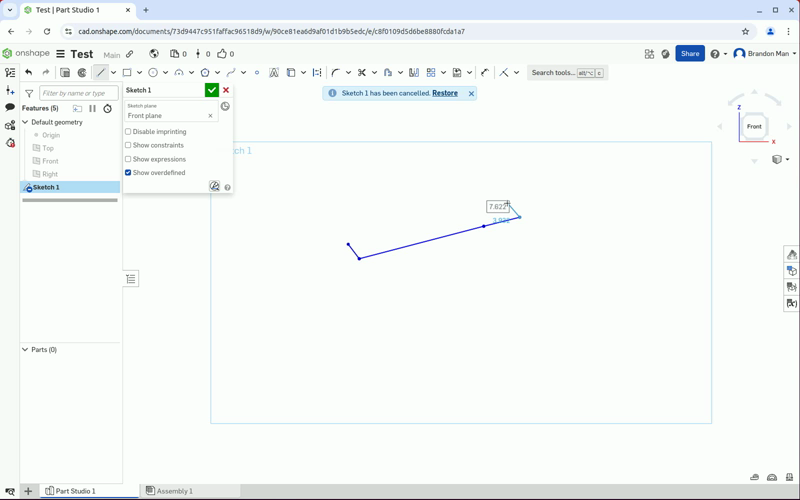
click(507, 202)
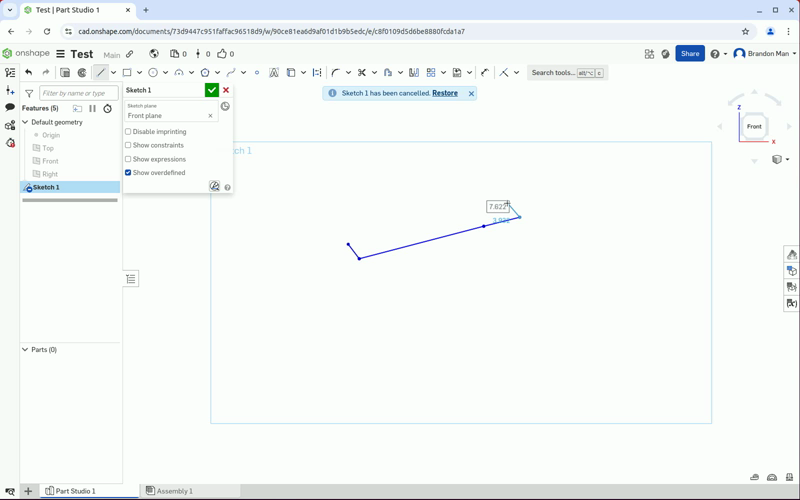
key_up(shift)
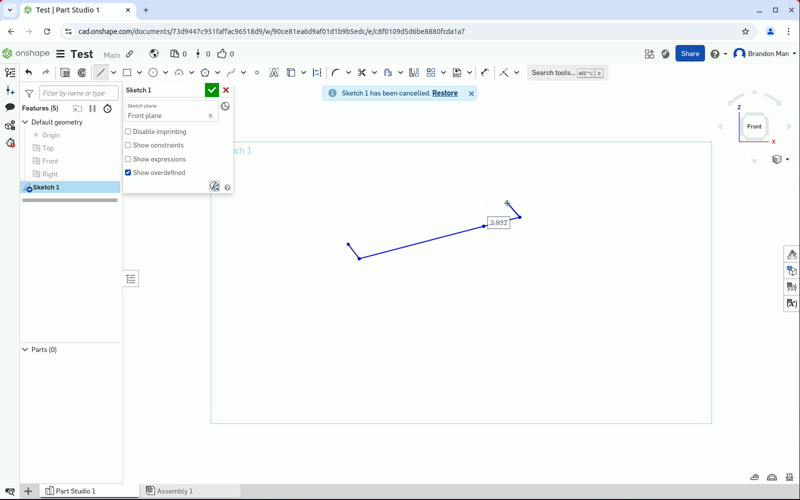
key_down(shift)
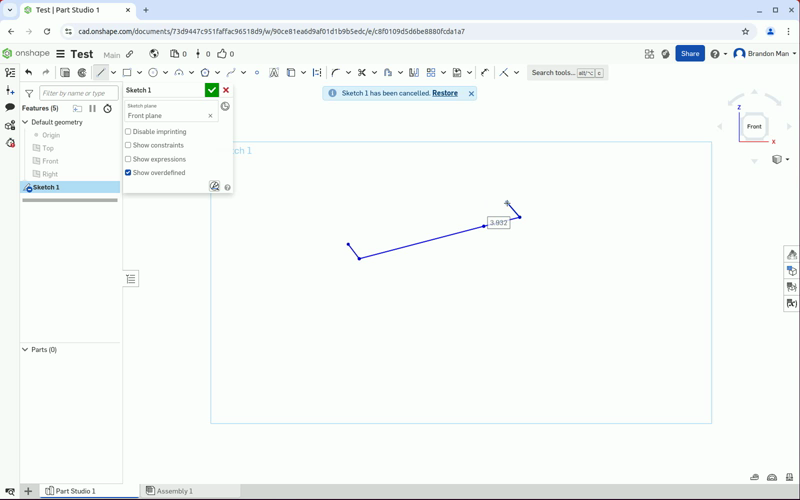
mouse_move(348, 244)
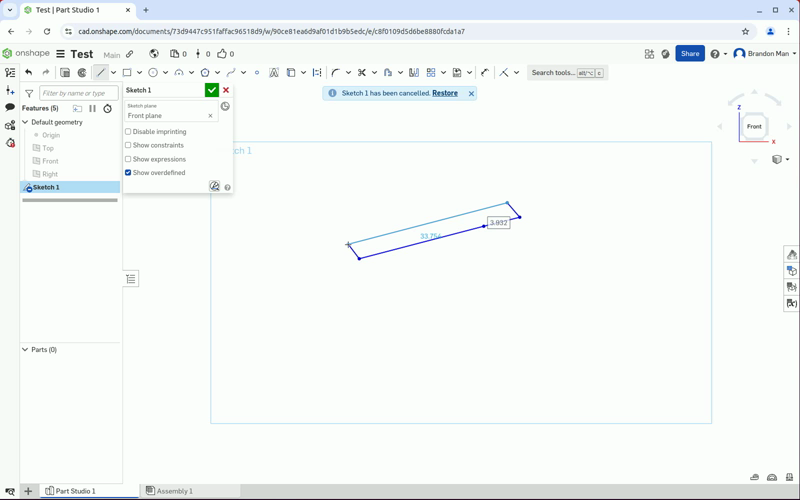
key_up(shift)
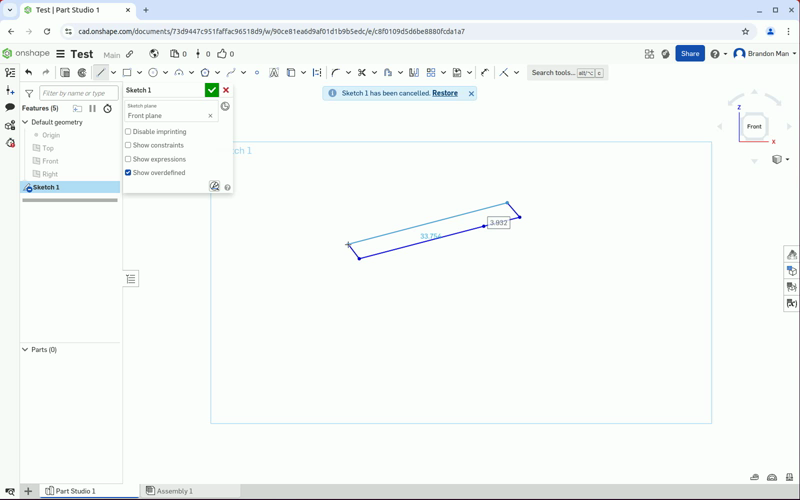
click(348, 244)
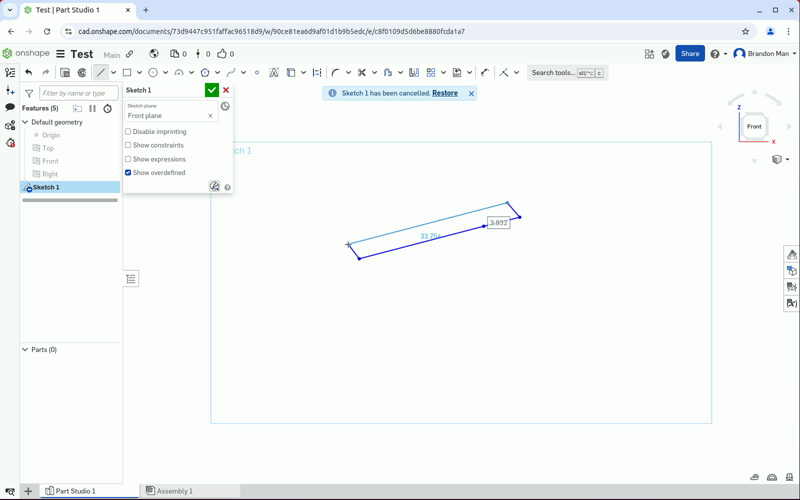
key(esc)
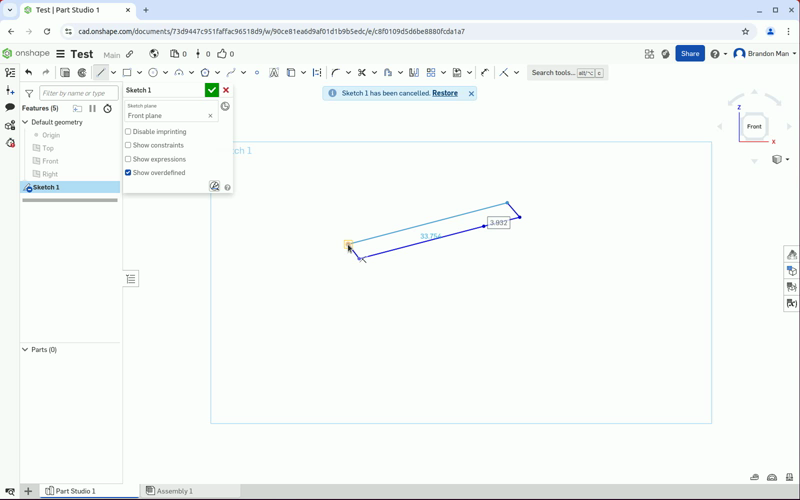
mouse_move(384, 241)
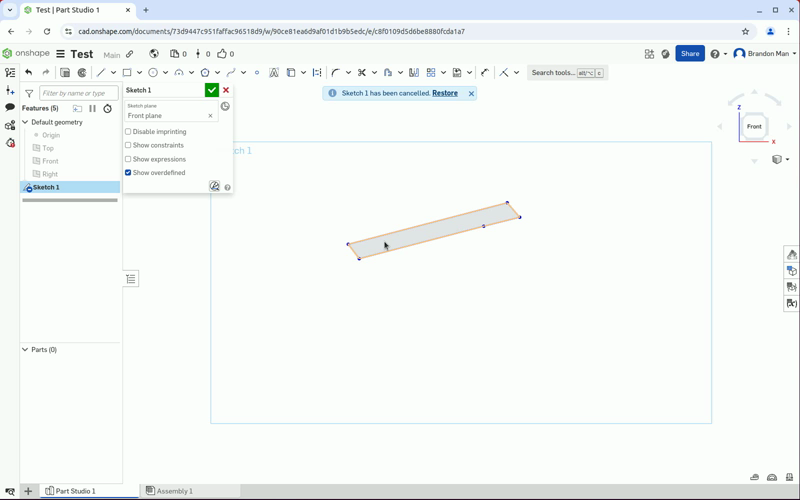
click(384, 241)
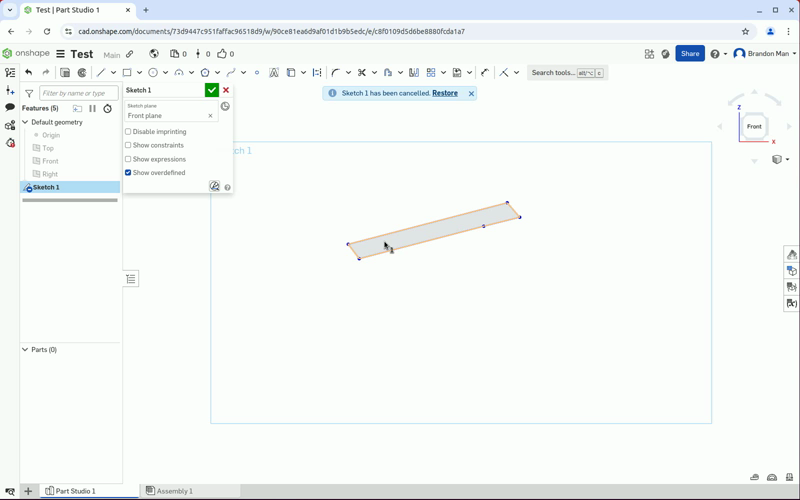
mouse_move(73, 352)
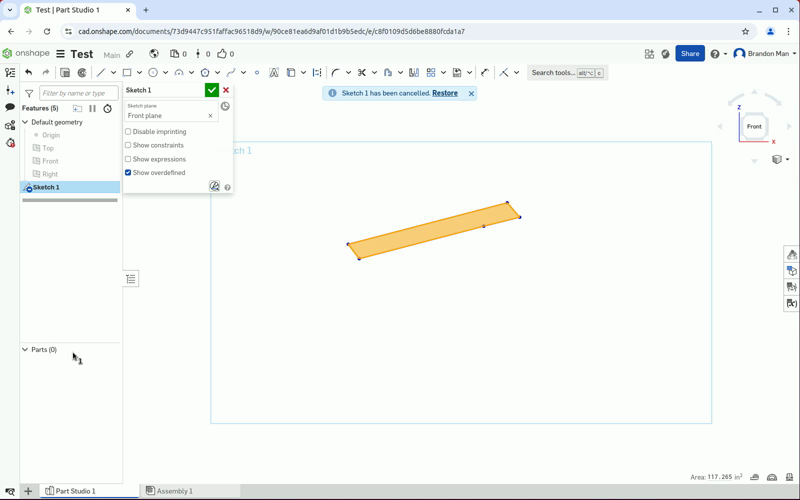
key(shift+y)
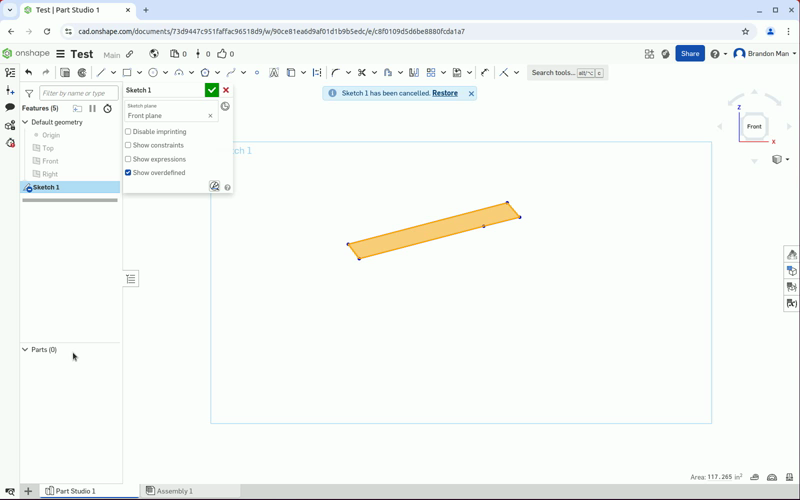
key(shift+e)
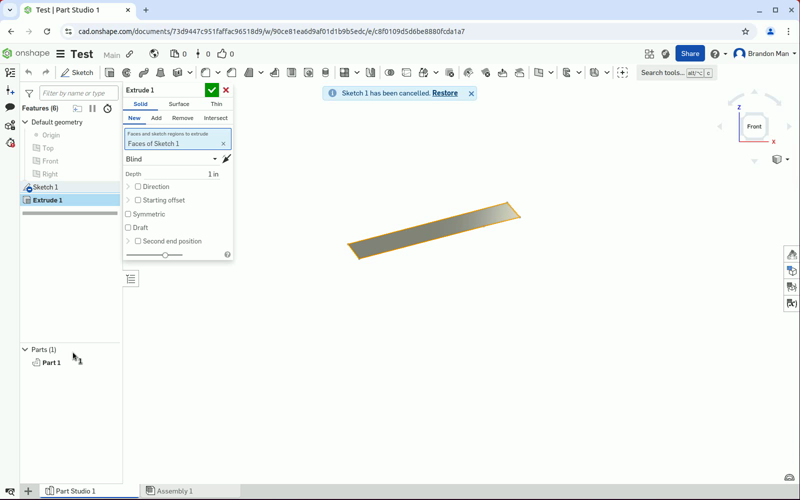
mouse_move(143, 106)
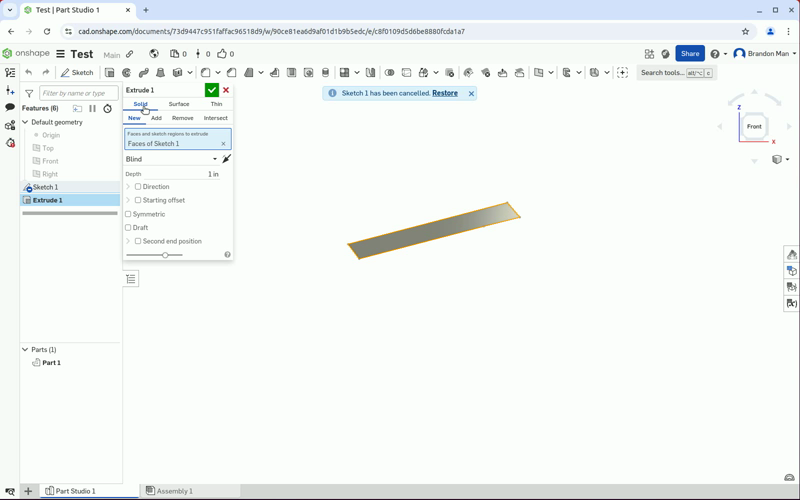
click(143, 106)
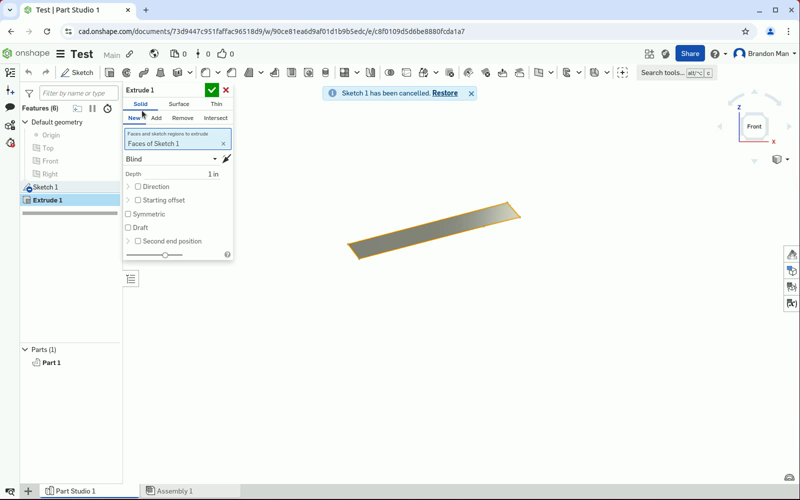
mouse_move(137, 120)
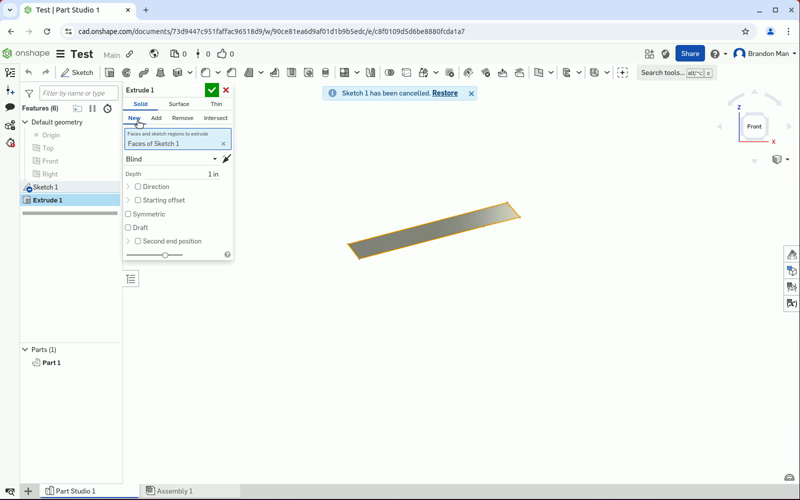
click(137, 120)
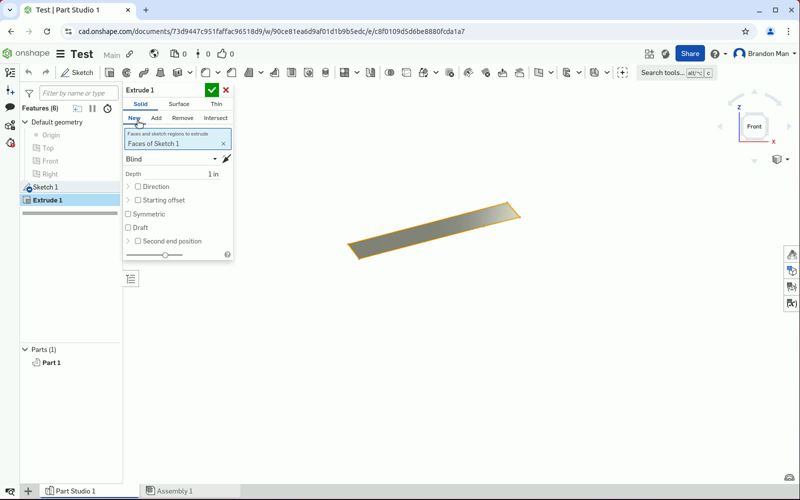
key(tab, 4)
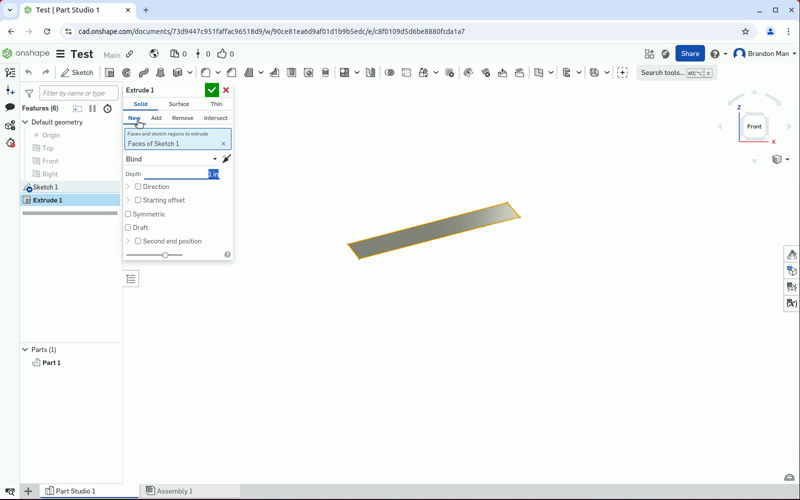
text(10.351)
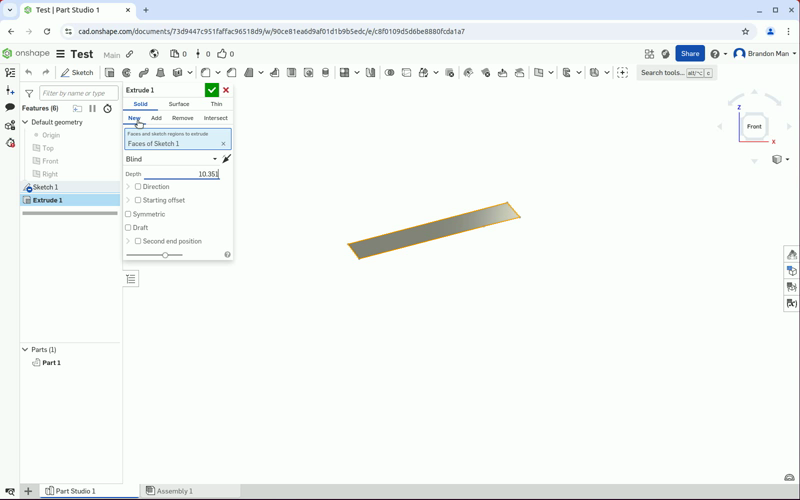
key(enter)
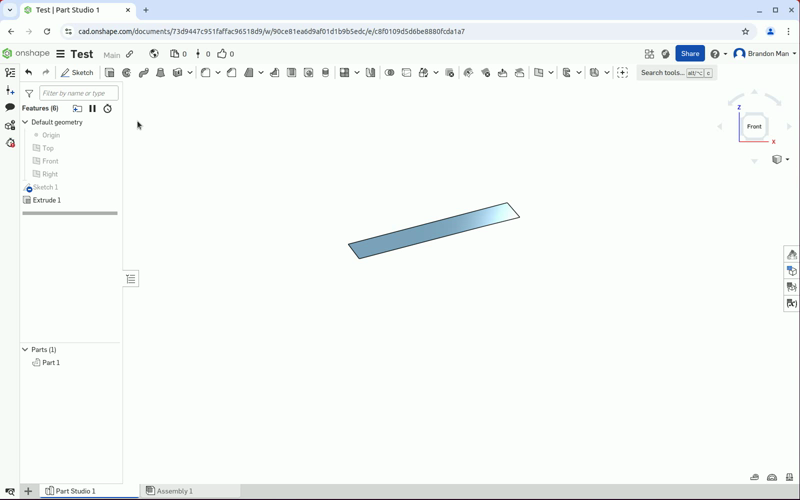
key(shift+h)
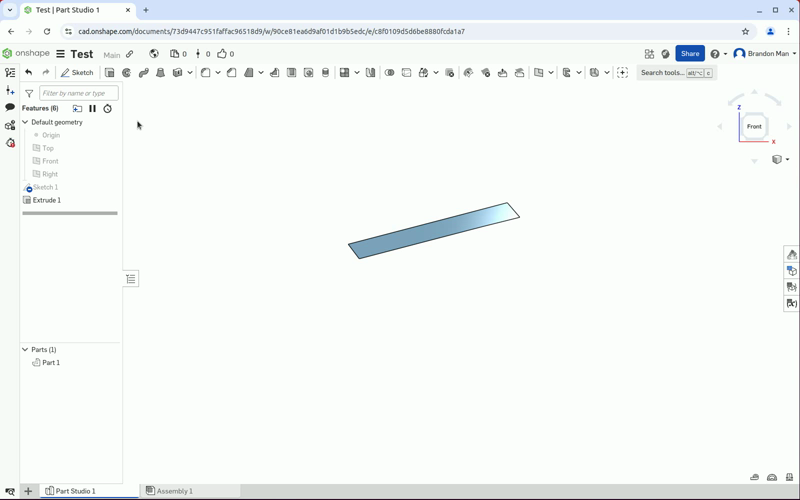
key(shift+h)
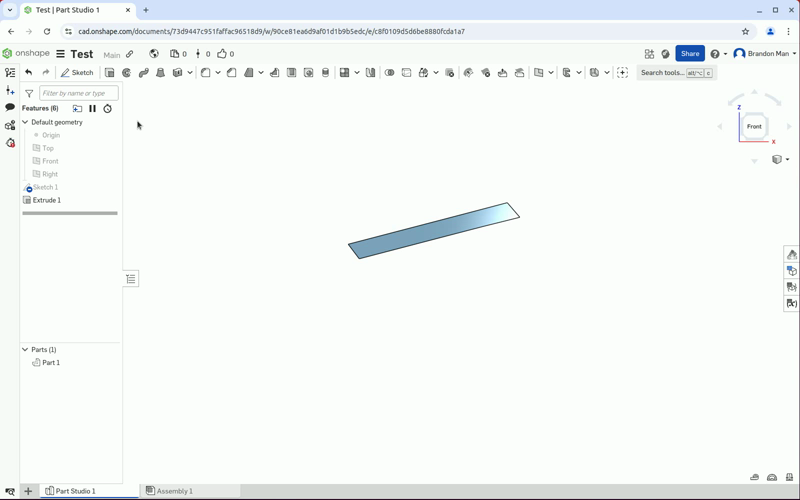
mouse_move(73, 189)
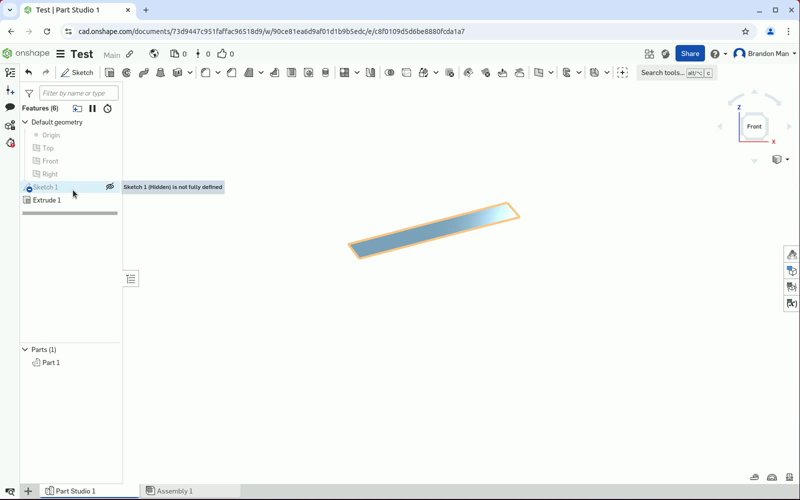
click(73, 189)
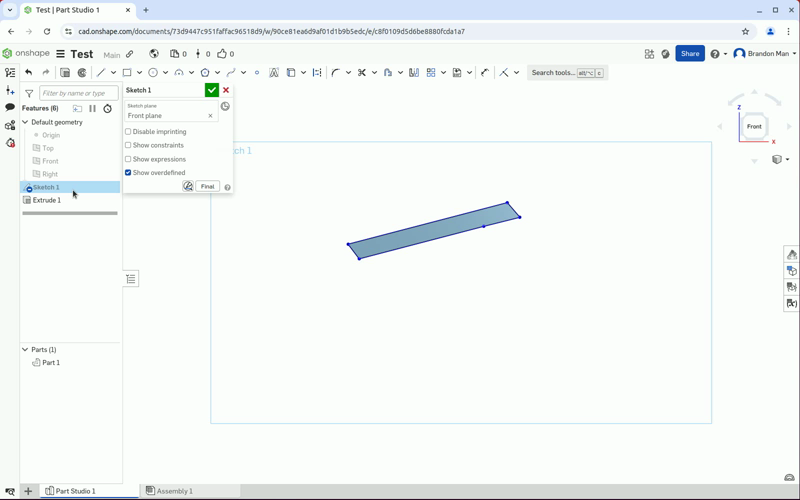
mouse_move(229, 92)
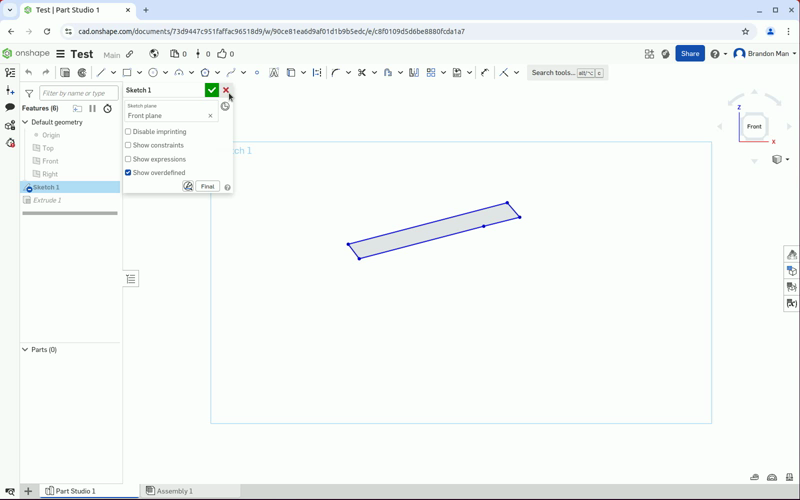
click(229, 92)
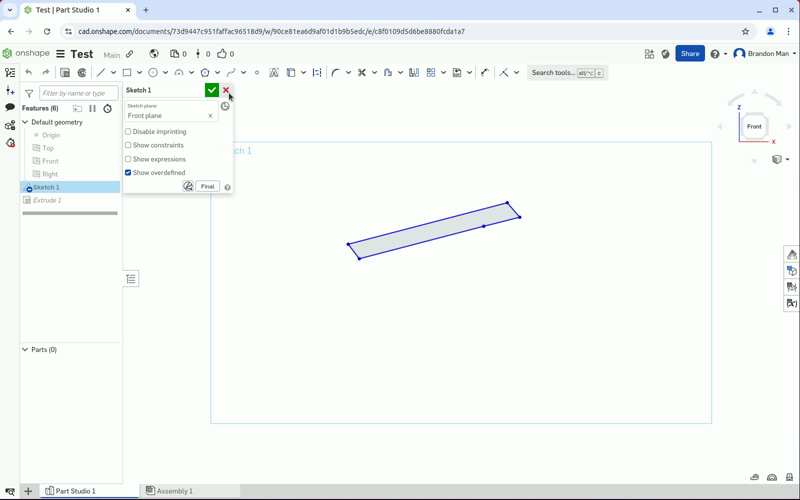
key(shift+s)
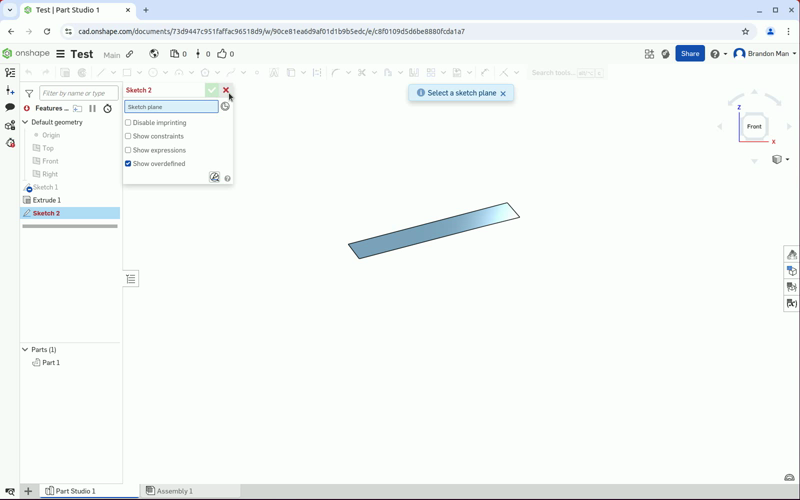
mouse_move(73, 163)
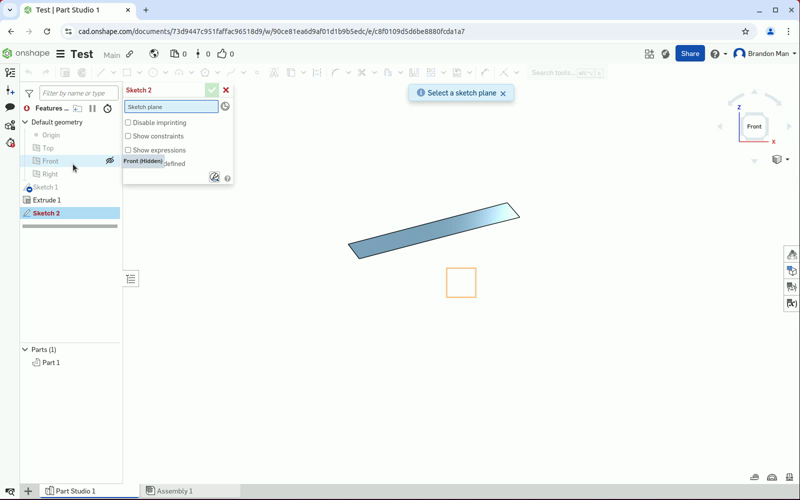
click(73, 163)
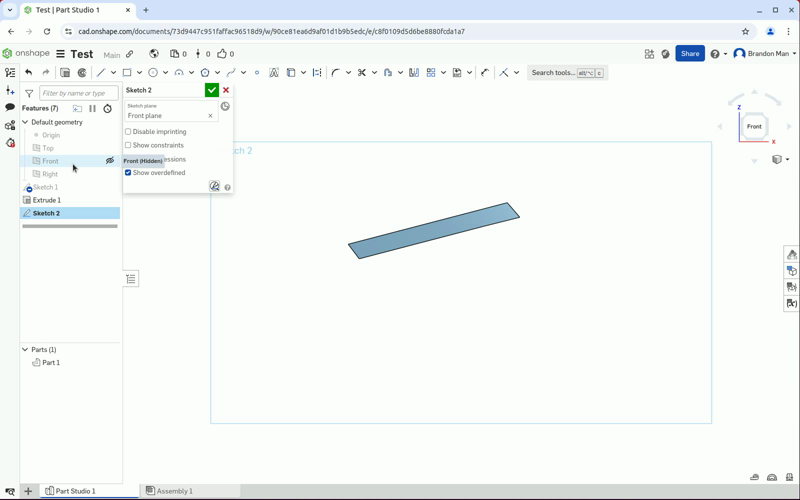
mouse_move(73, 352)
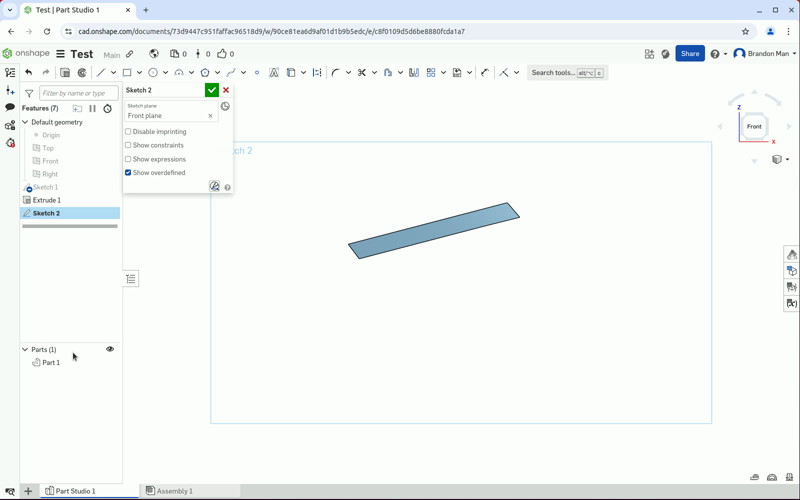
key(y)
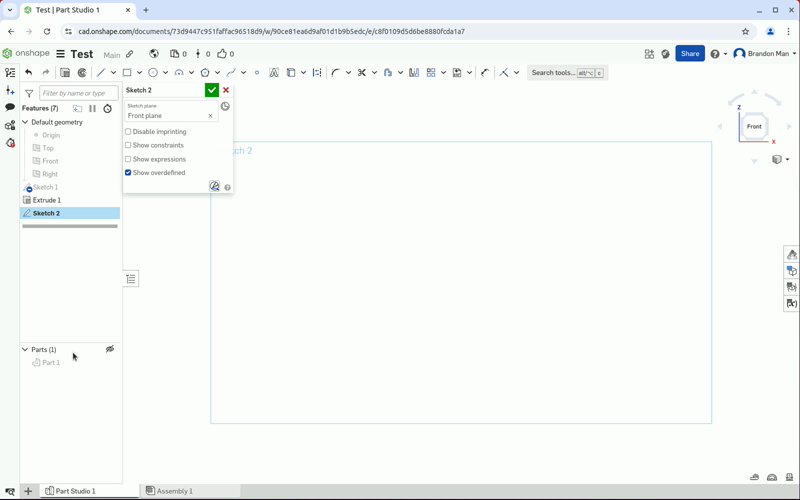
key(l)
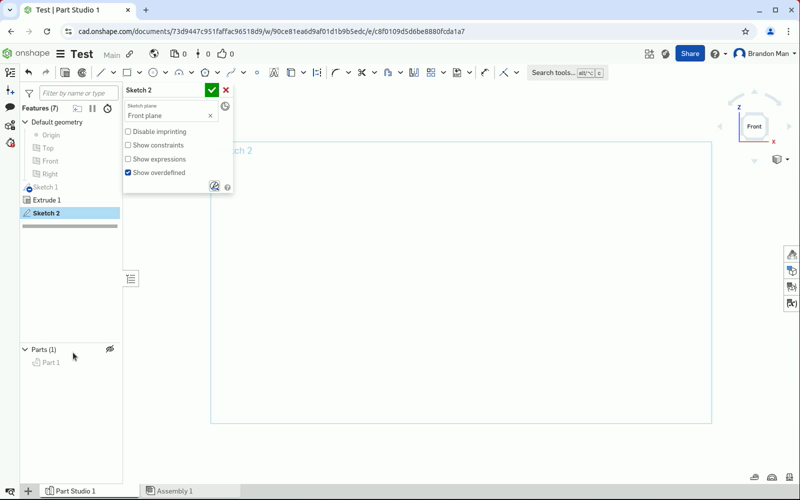
key_down(shift)
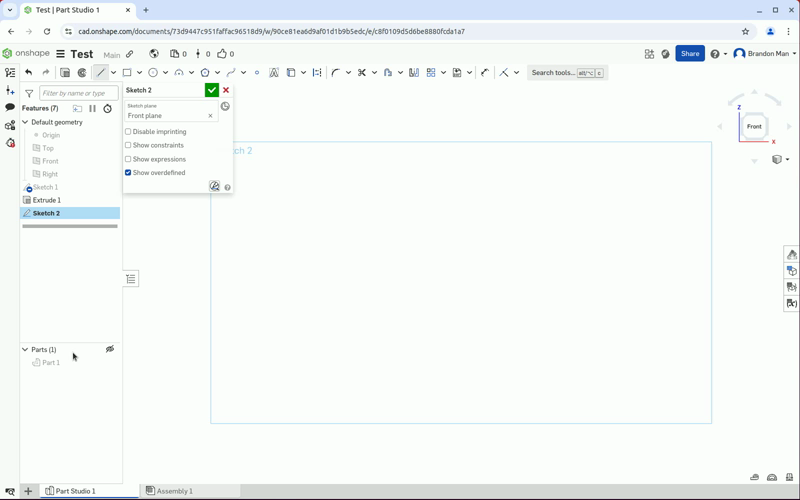
mouse_move(368, 293)
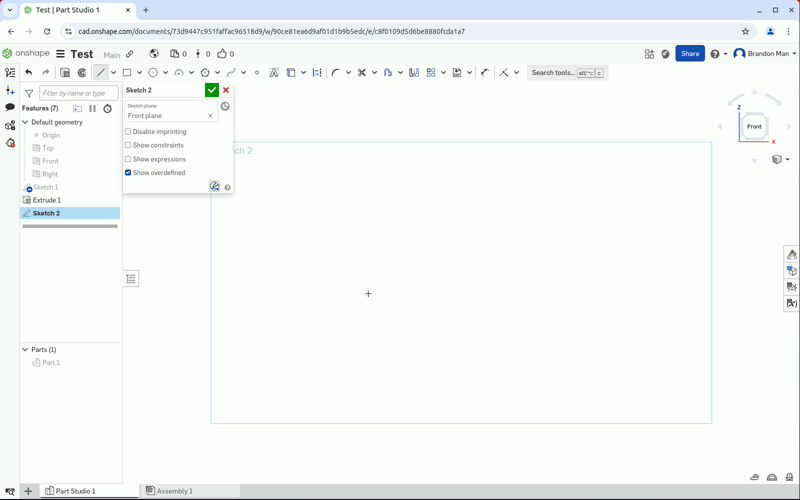
click(368, 293)
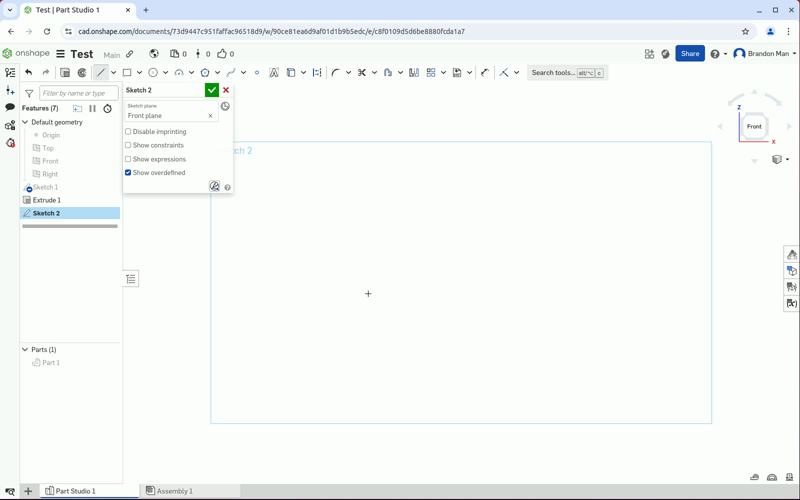
key_up(shift)
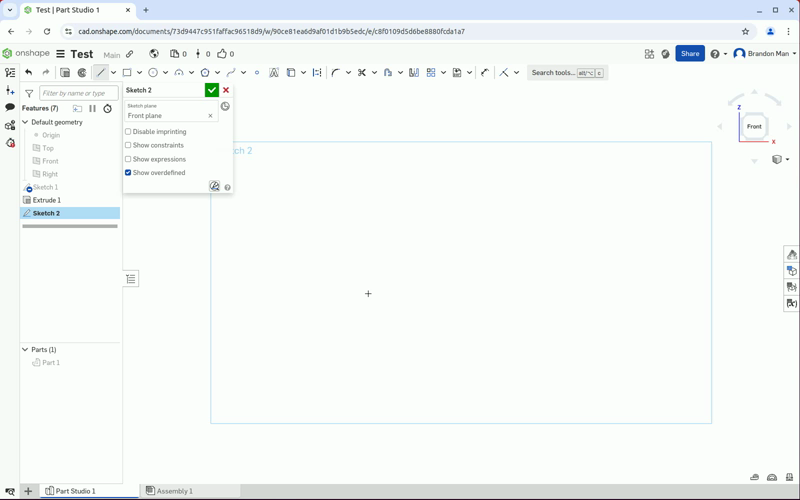
key_down(shift)
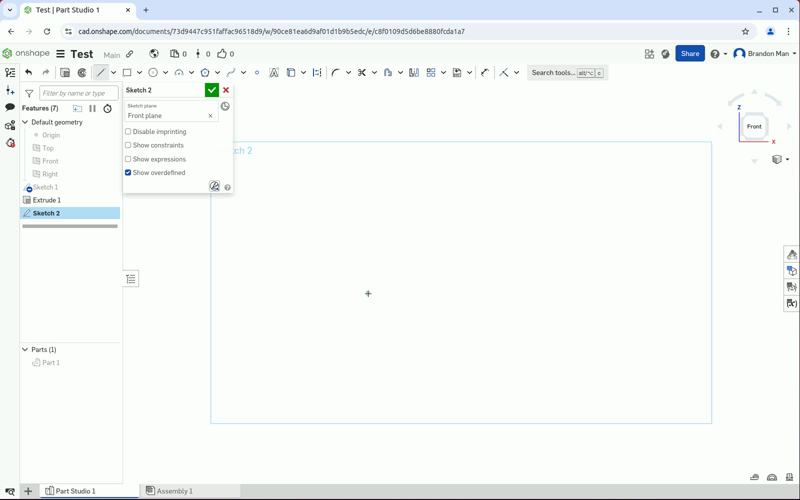
mouse_move(552, 293)
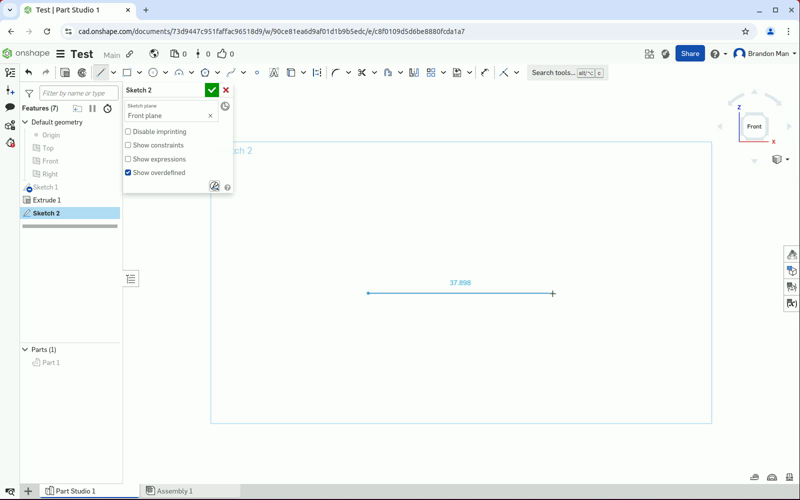
click(552, 293)
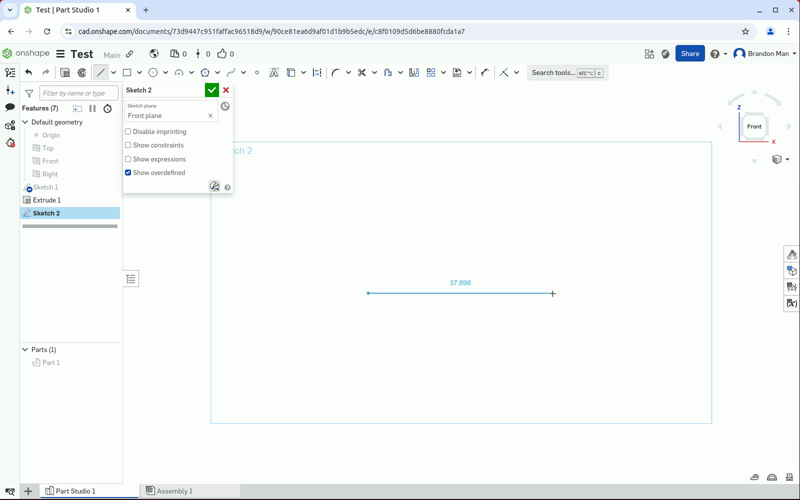
key_up(shift)
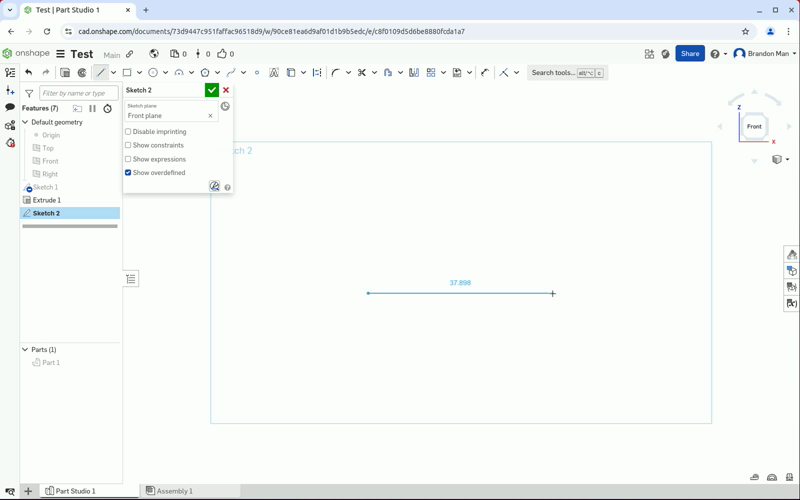
key_down(shift)
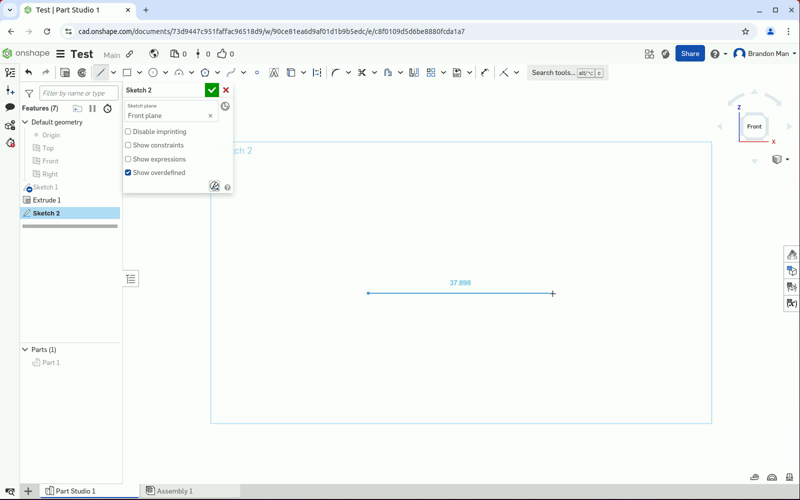
mouse_move(582, 293)
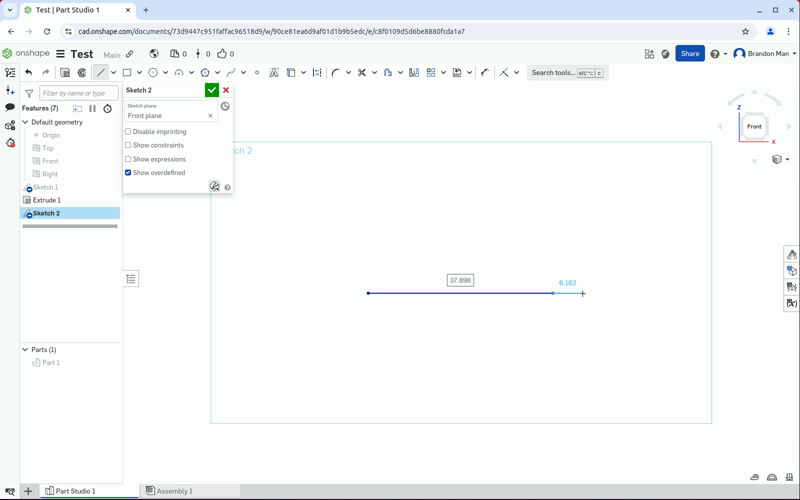
mouse_move(552, 273)
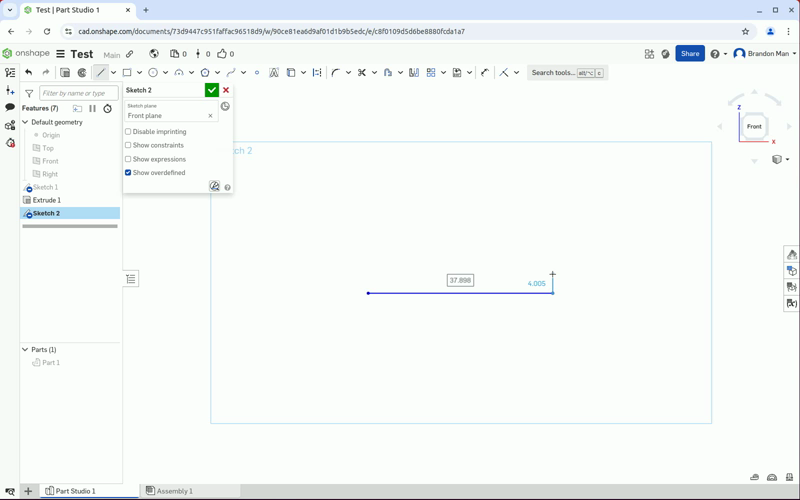
click(552, 273)
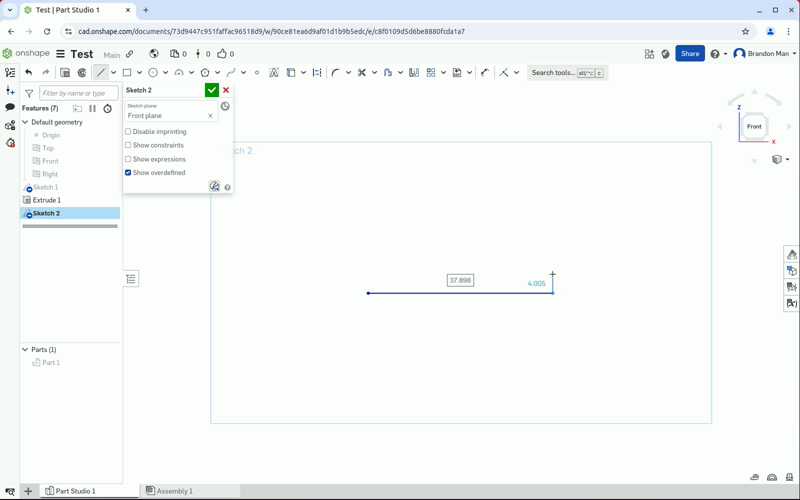
key_up(shift)
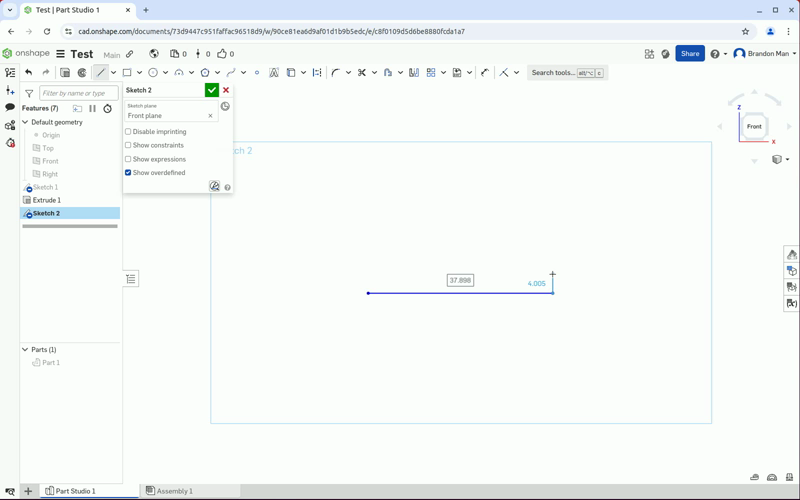
key_down(shift)
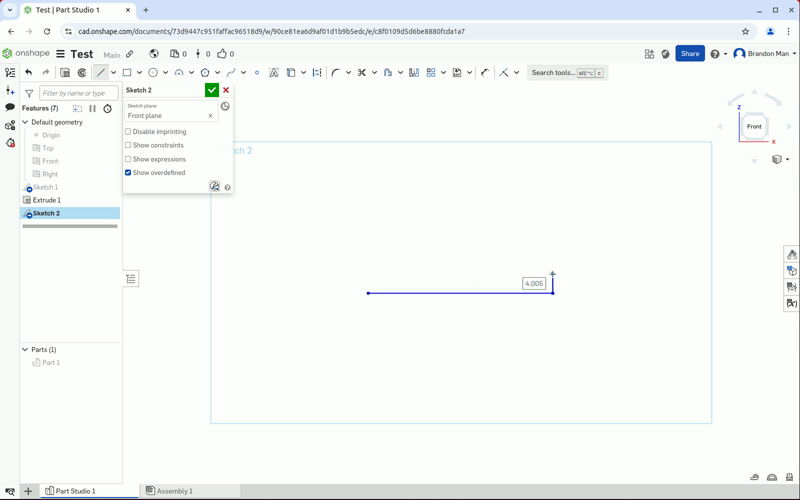
mouse_move(412, 273)
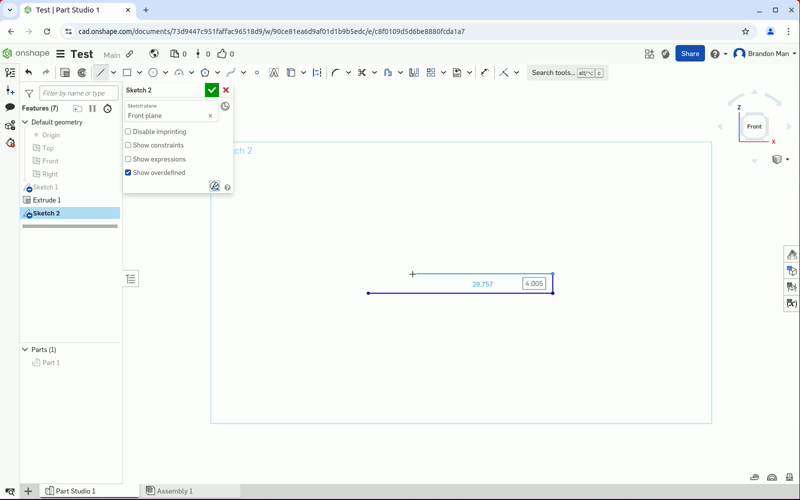
click(412, 273)
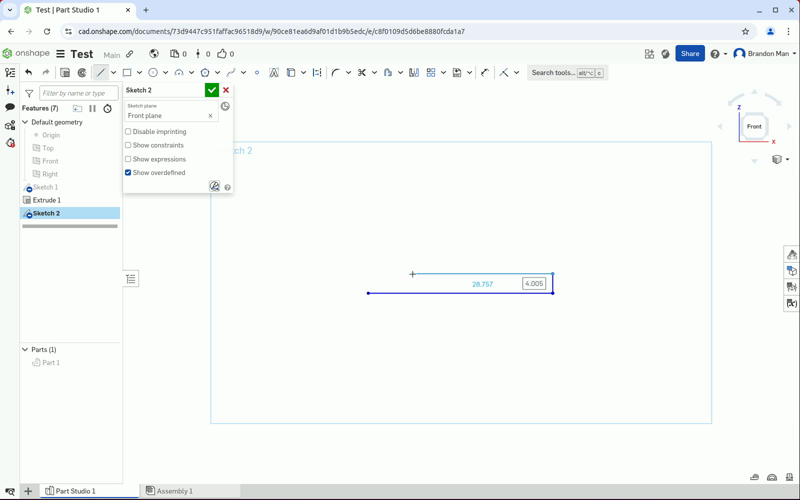
key_up(shift)
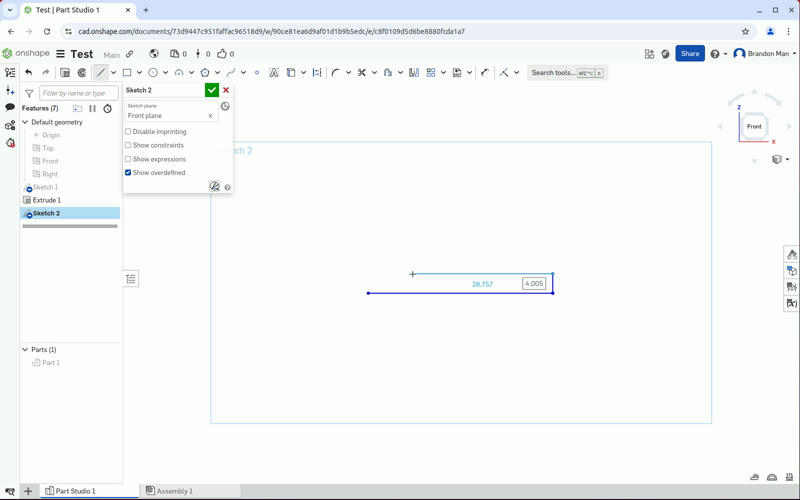
key_down(shift)
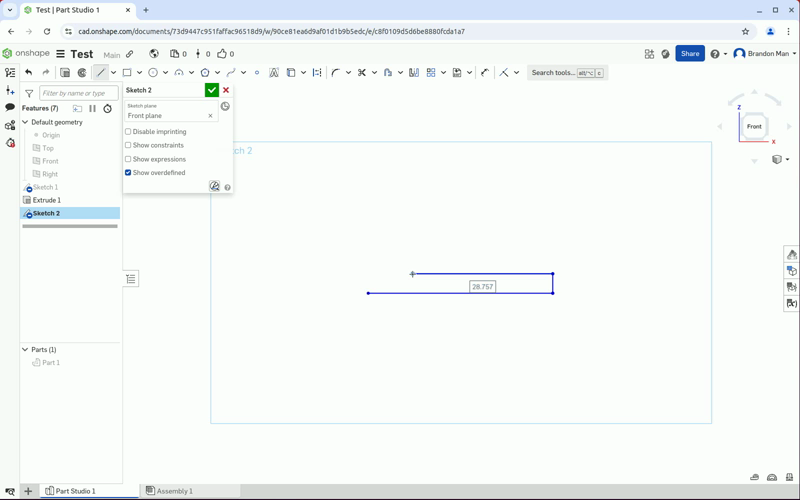
mouse_move(442, 273)
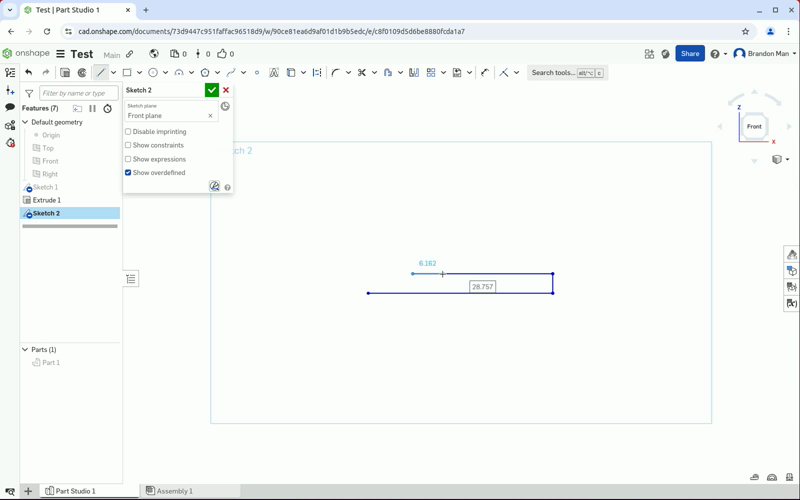
mouse_move(368, 273)
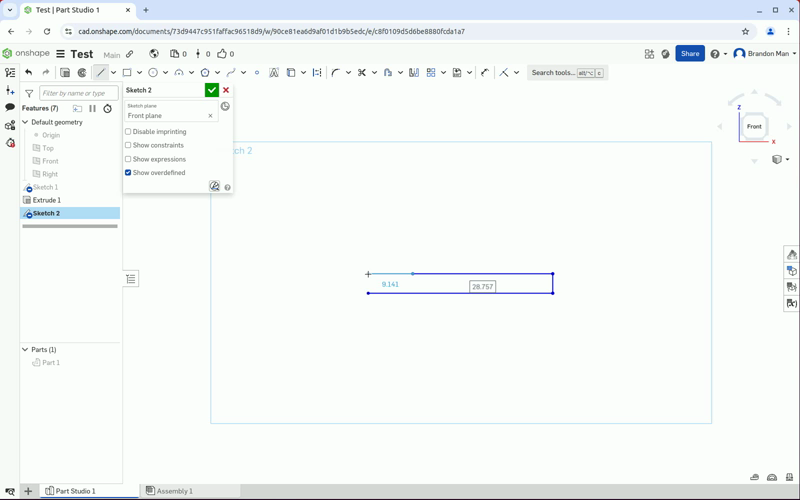
click(368, 273)
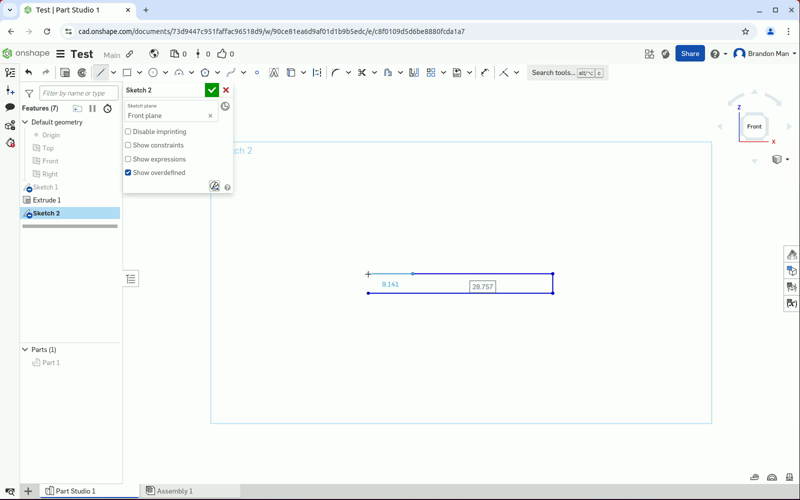
key_up(shift)
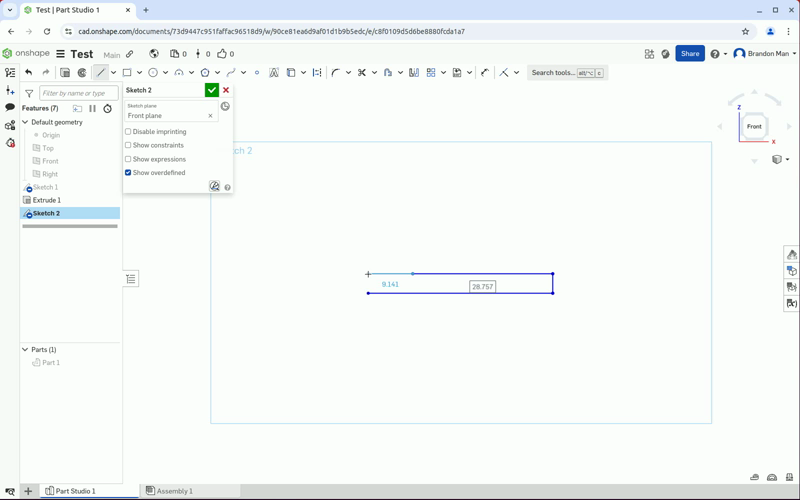
mouse_move(398, 273)
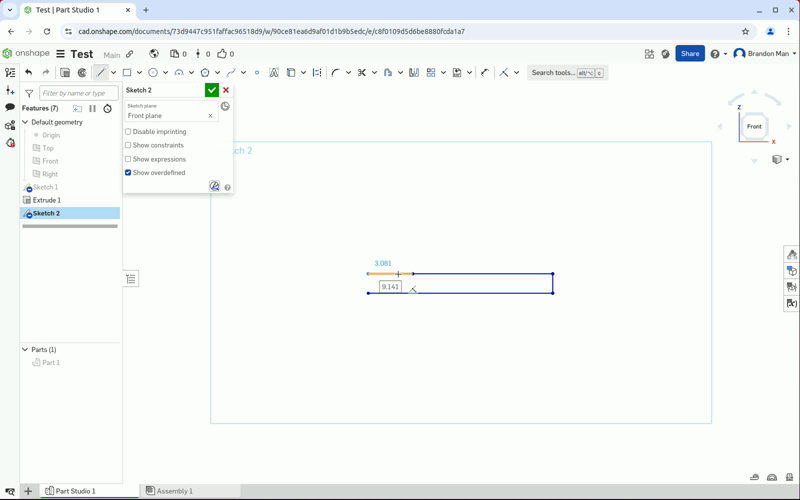
key_down(shift)
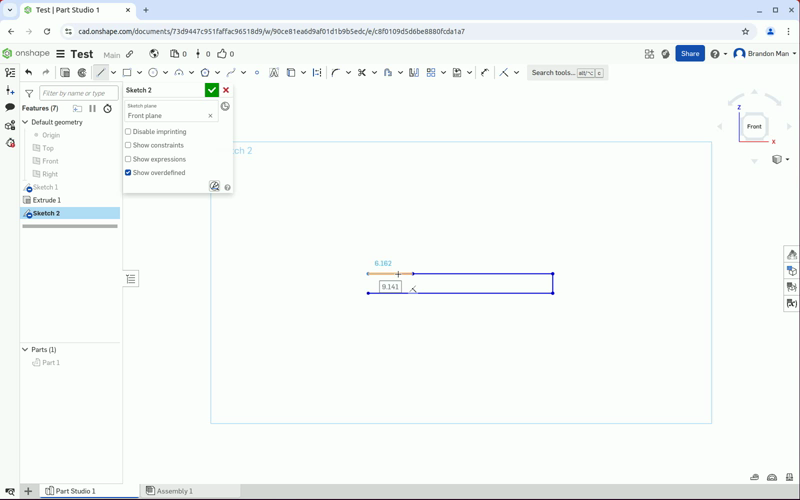
mouse_move(368, 293)
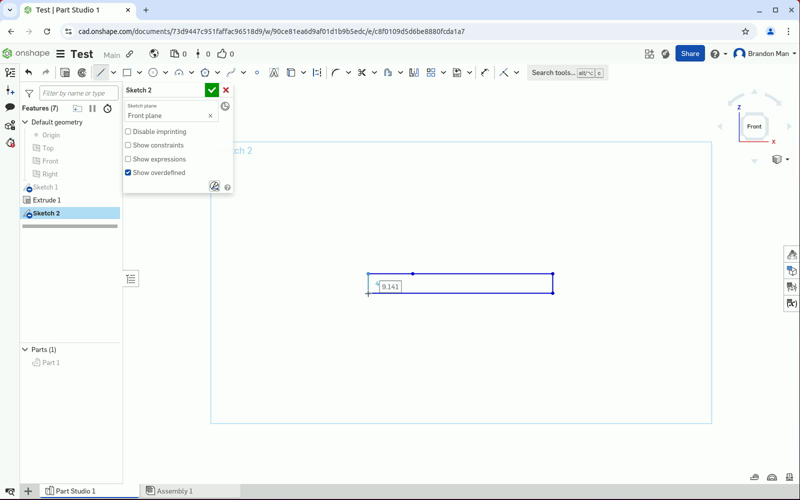
key_up(shift)
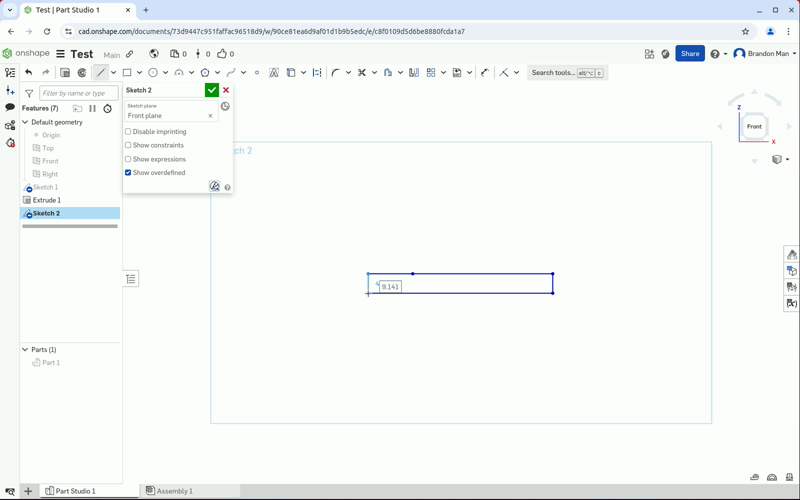
click(368, 293)
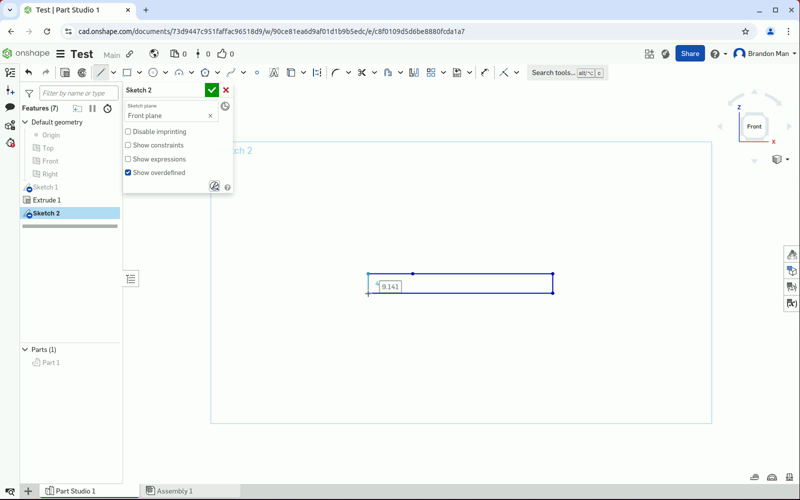
key(esc)
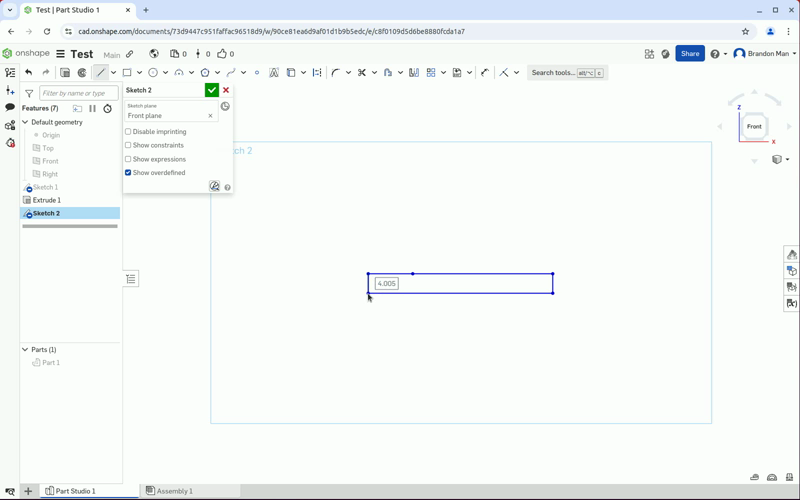
mouse_move(533, 281)
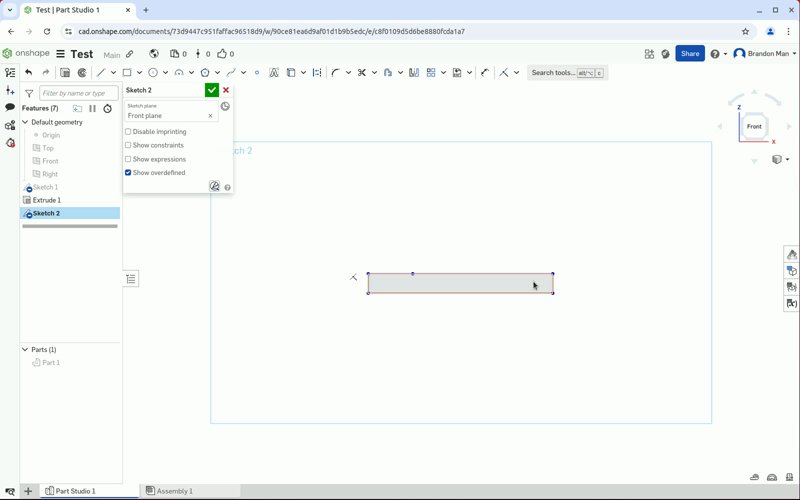
click(533, 281)
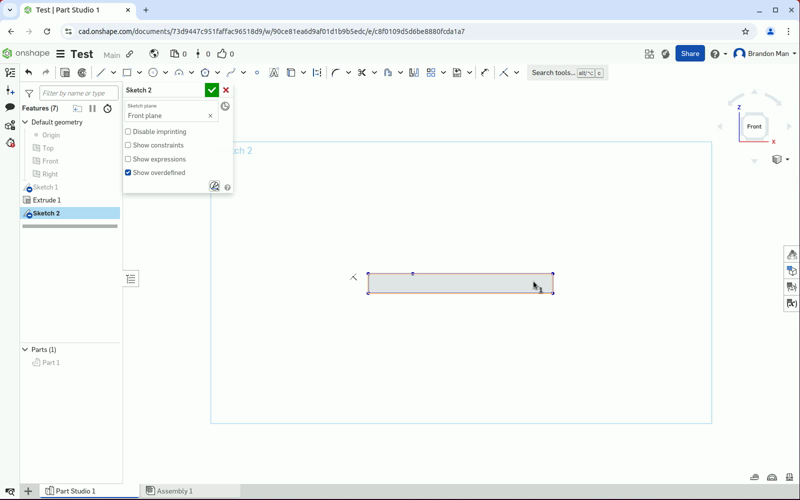
mouse_move(73, 352)
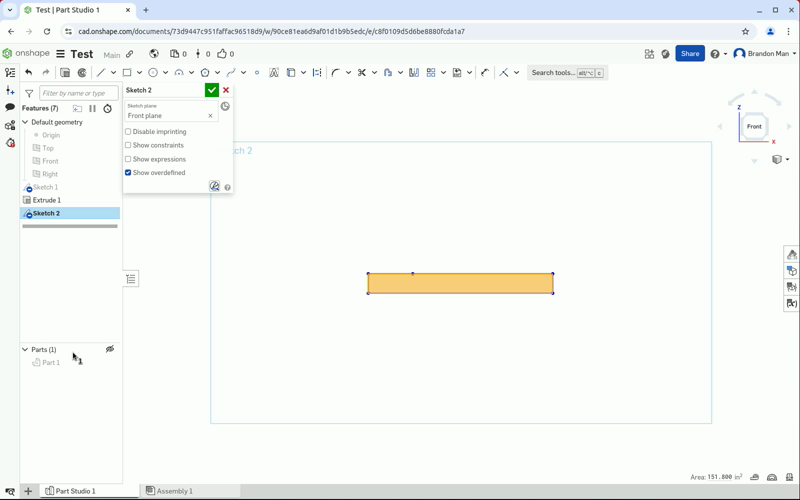
key(shift+y)
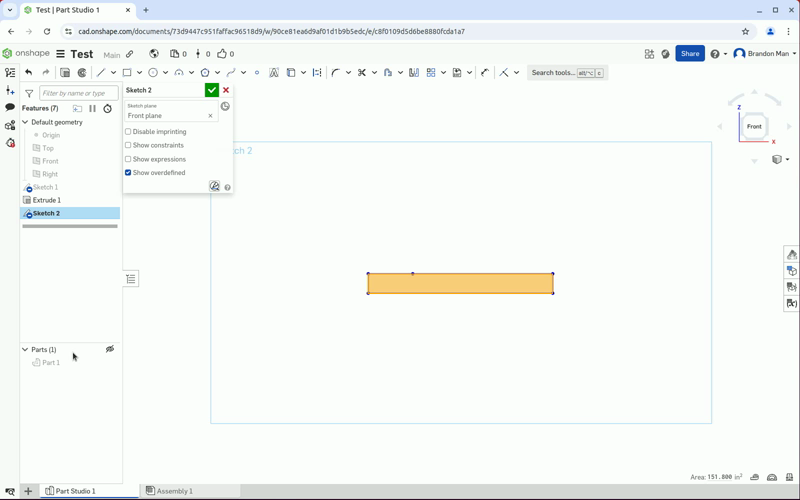
key(shift+e)
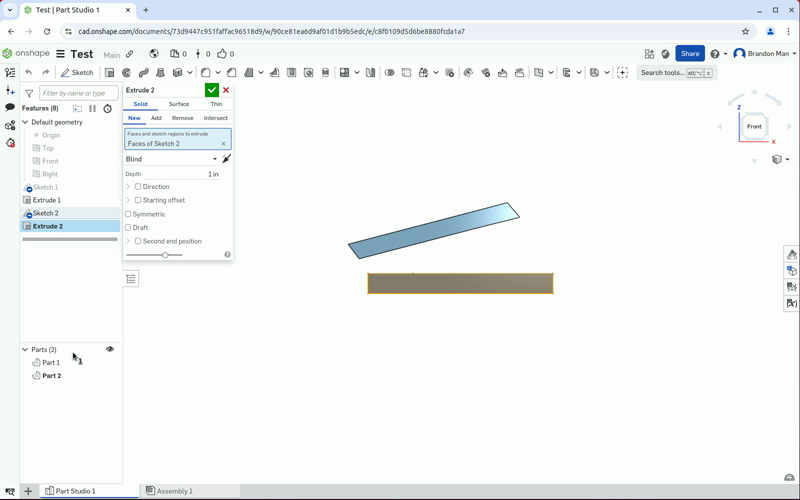
mouse_move(143, 106)
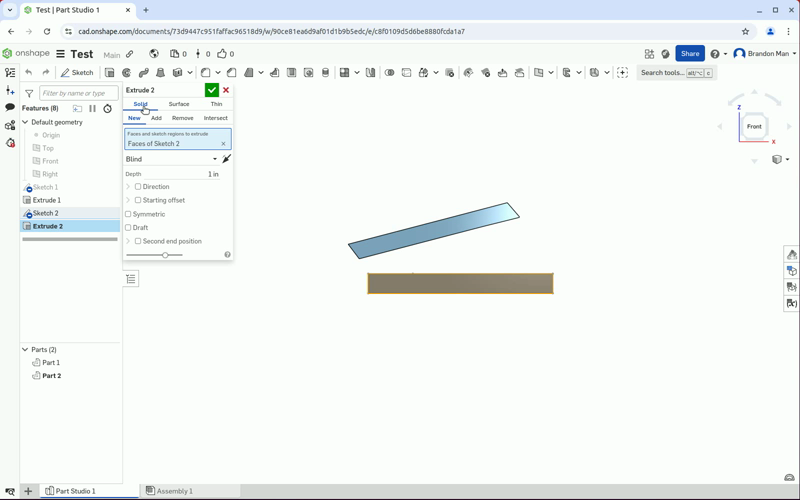
click(143, 106)
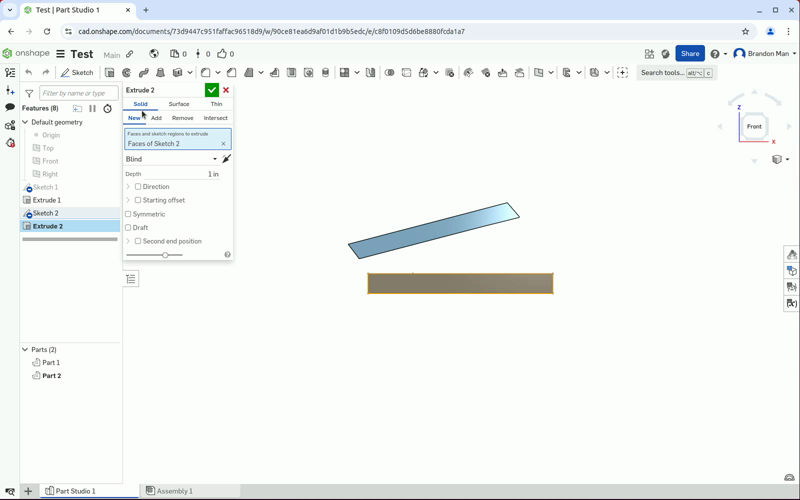
mouse_move(137, 120)
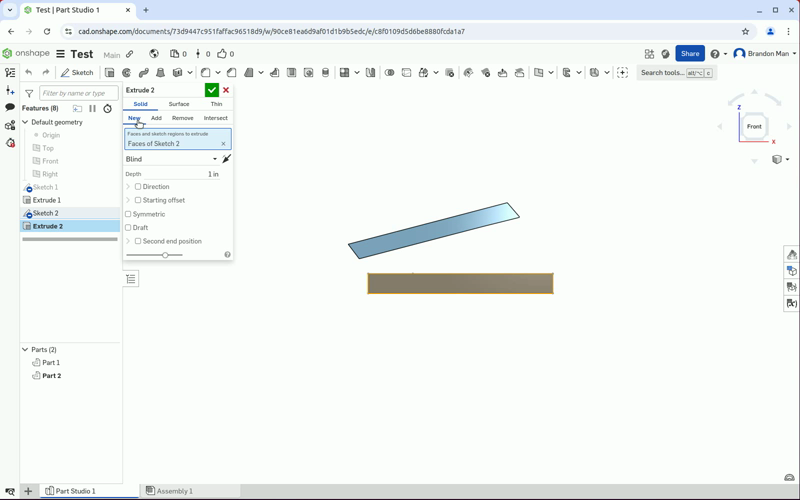
click(137, 120)
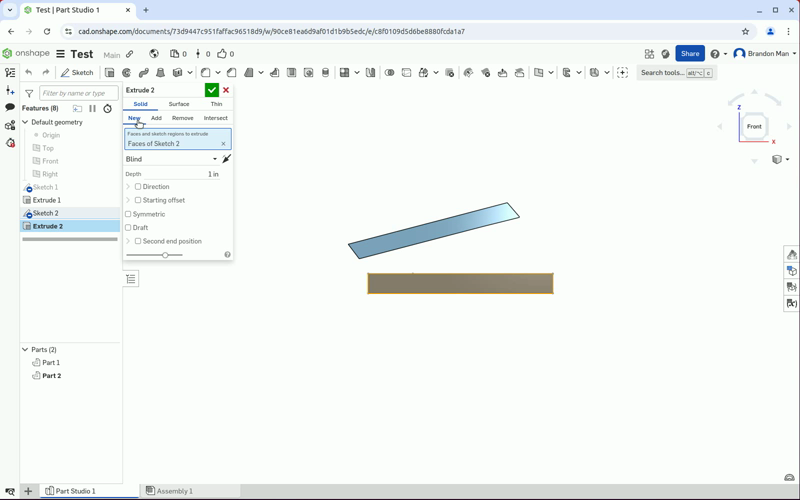
key(tab, 4)
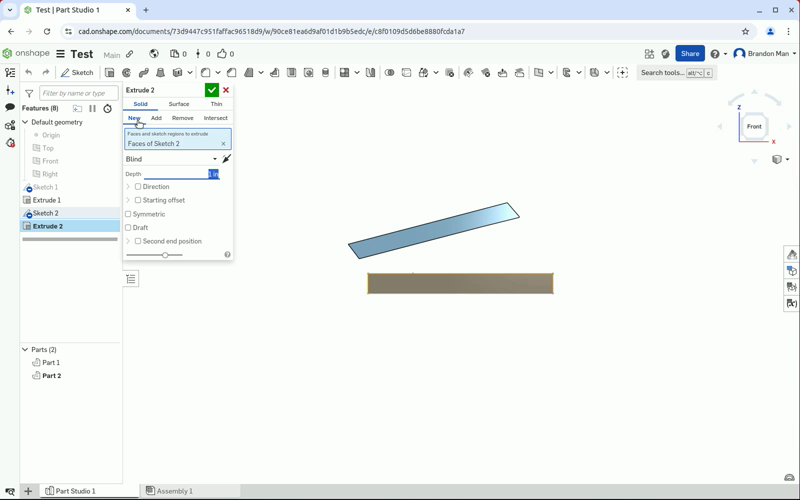
text(10.351)
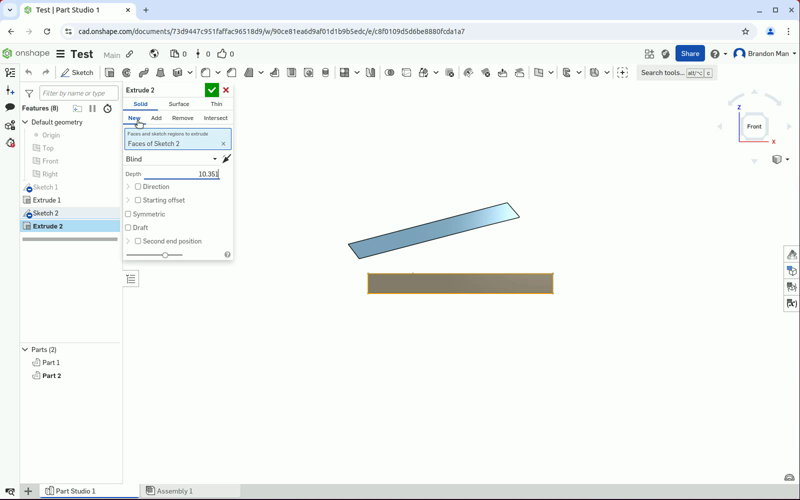
key(enter)
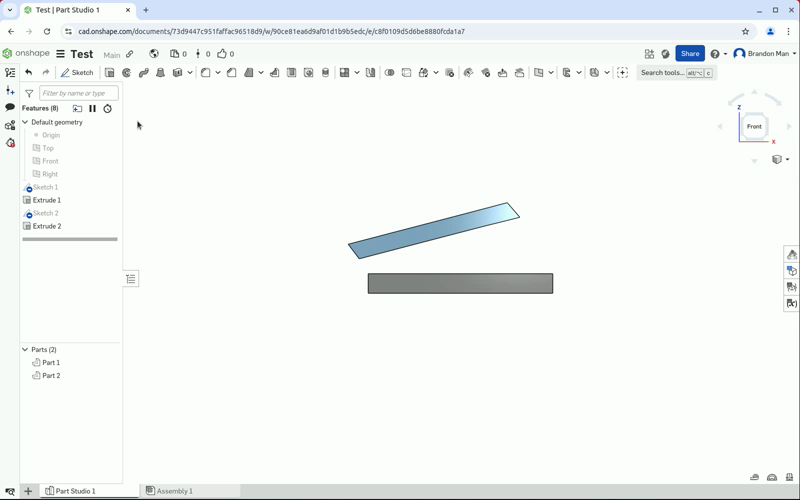
key(shift+h)
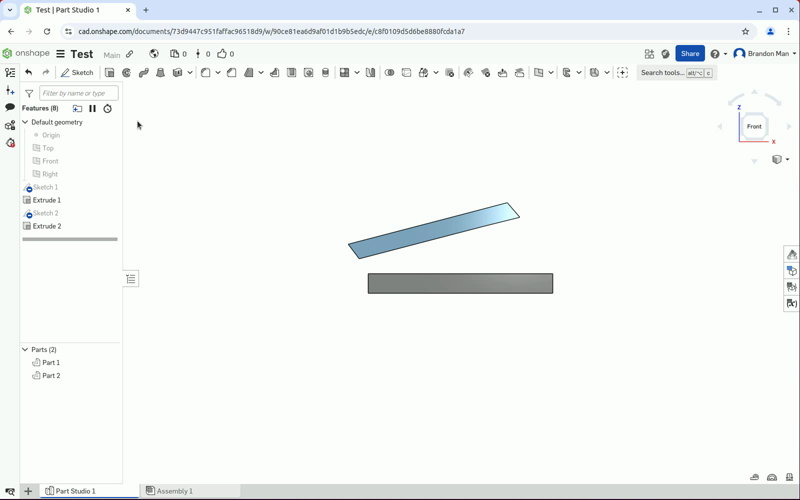
key(shift+h)
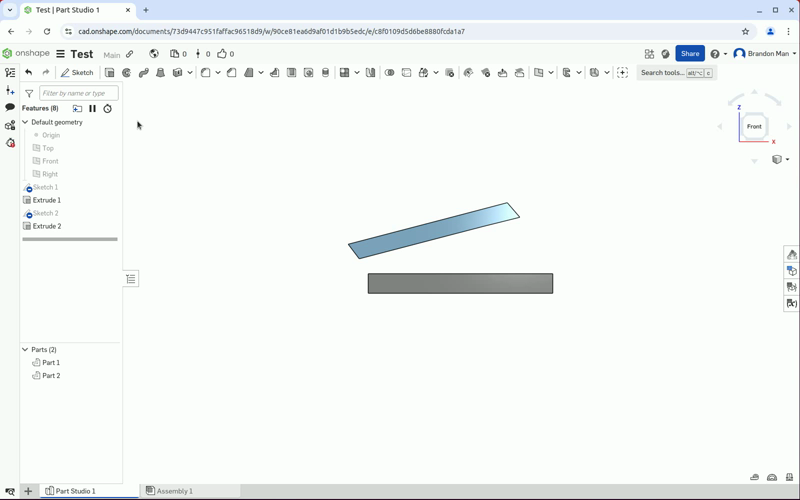
mouse_move(73, 189)
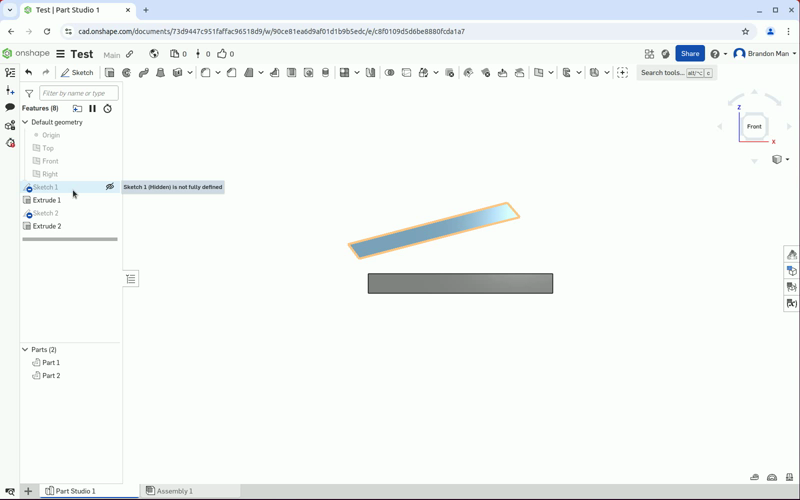
click(73, 189)
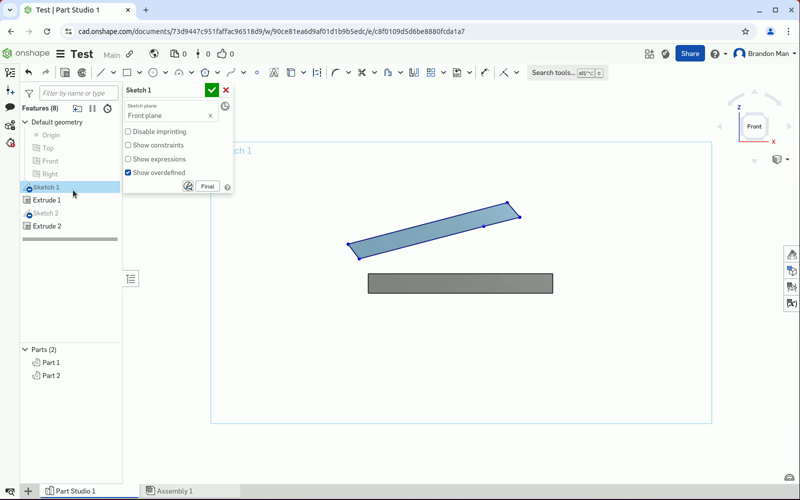
mouse_move(229, 92)
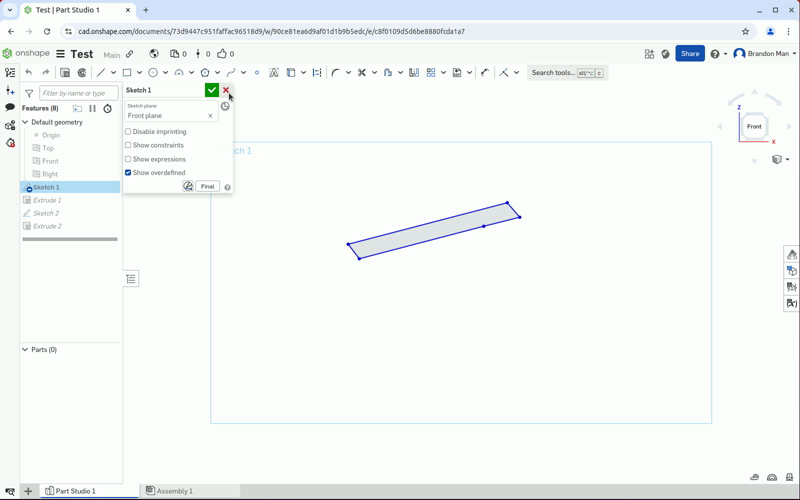
click(229, 92)
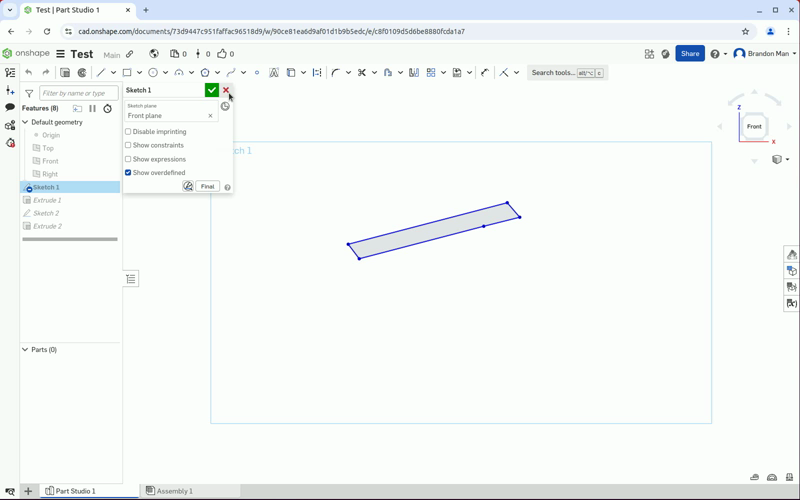
key(shift+s)
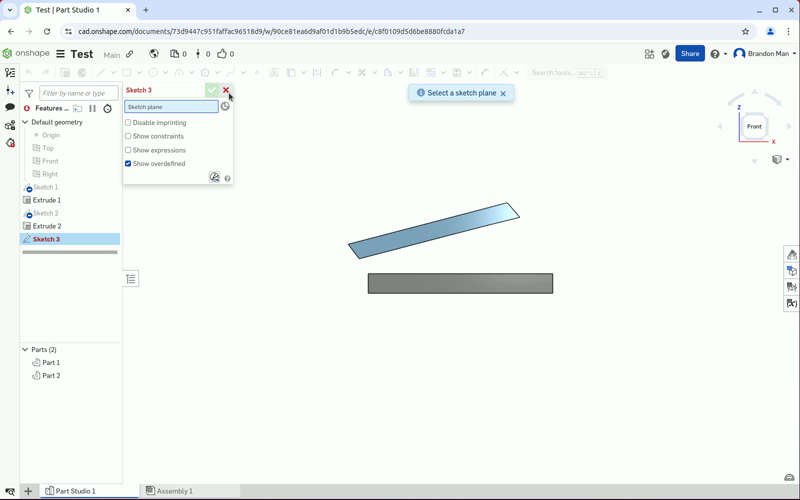
mouse_move(73, 163)
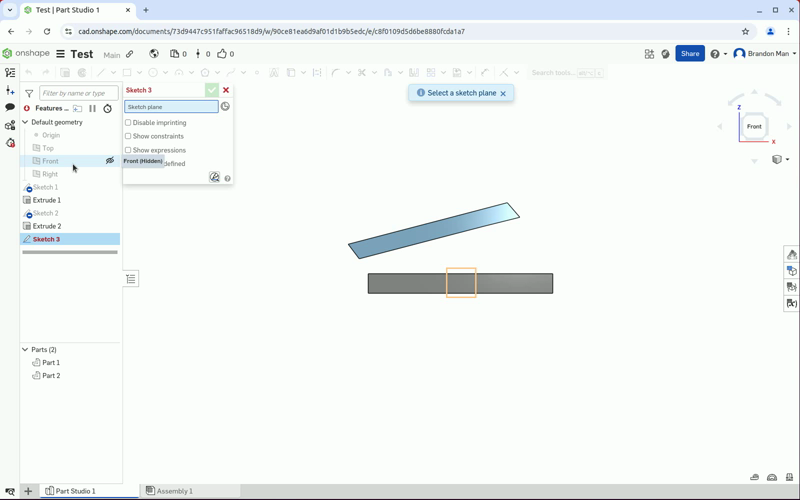
click(73, 163)
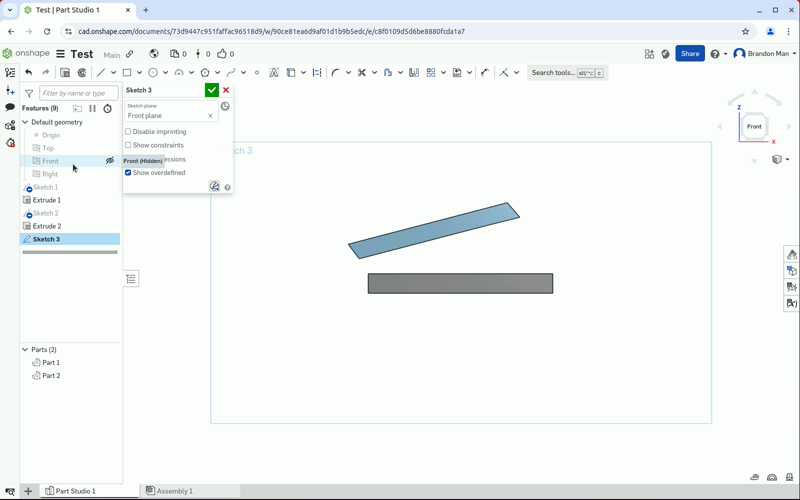
mouse_move(73, 352)
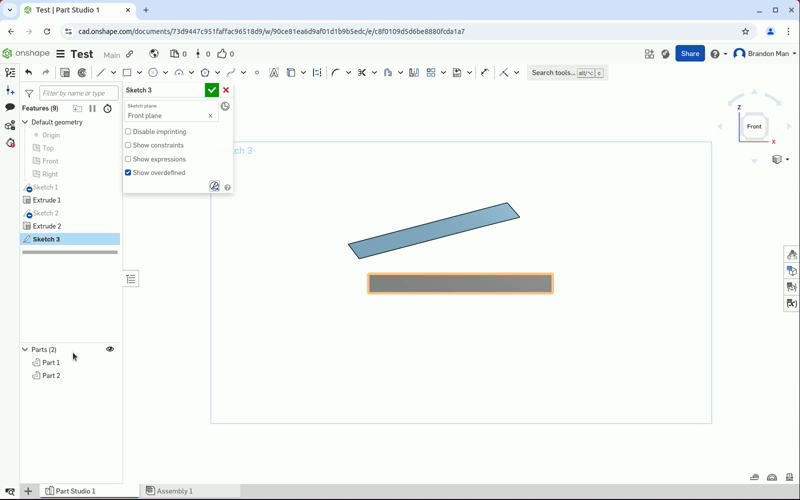
key(y)
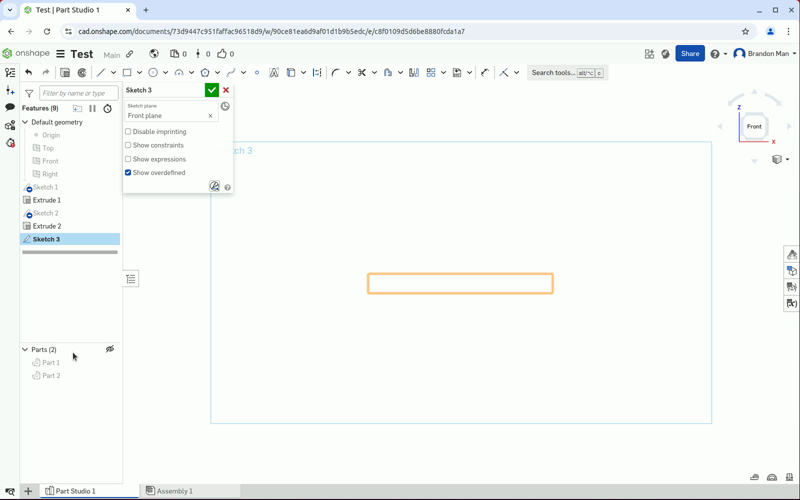
key(l)
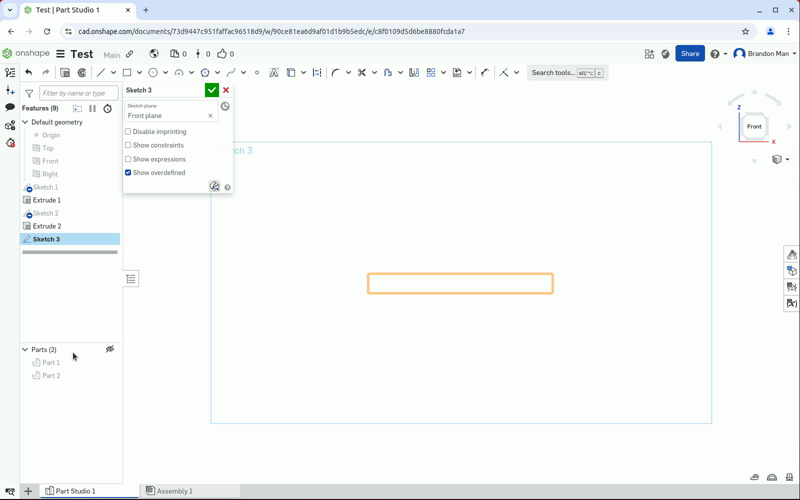
key_down(shift)
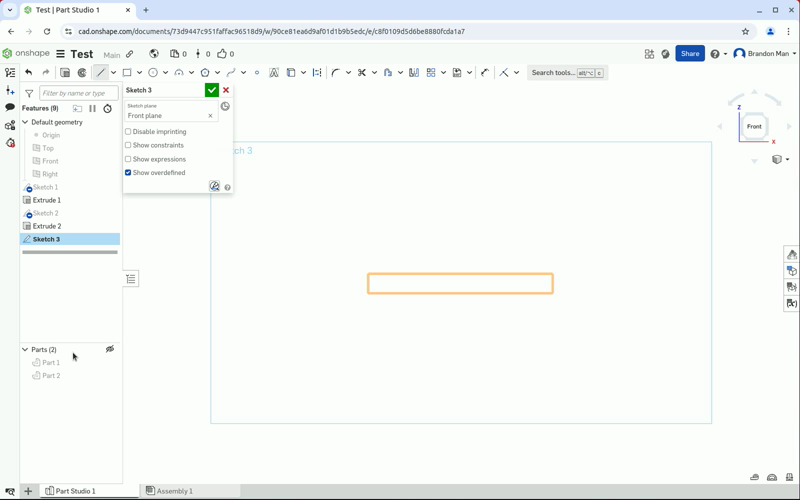
mouse_move(358, 258)
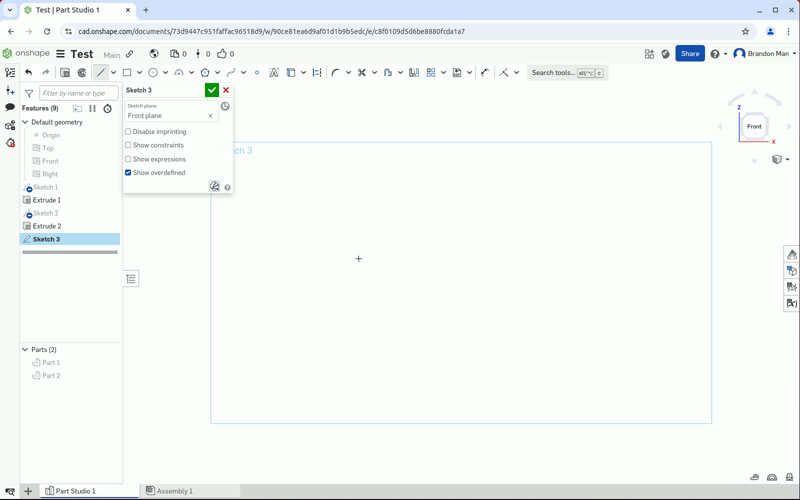
click(358, 258)
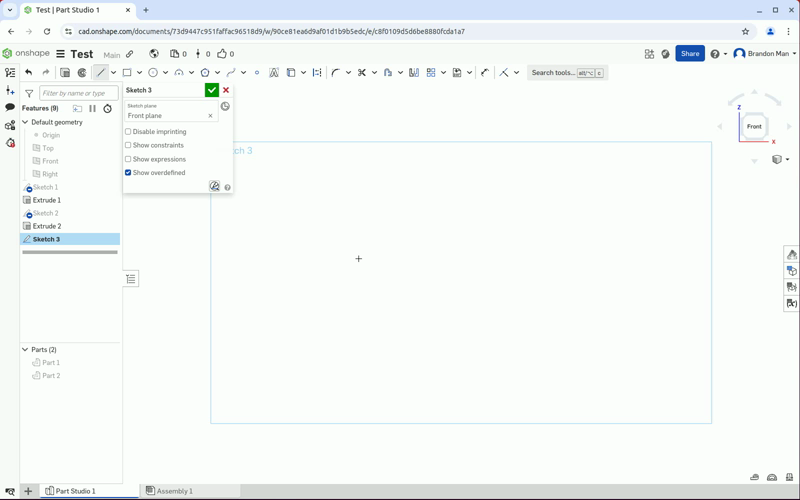
key_up(shift)
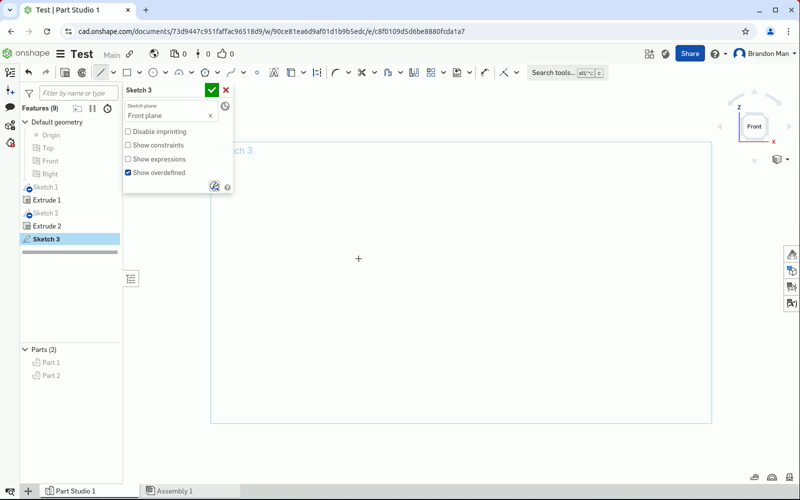
key_down(shift)
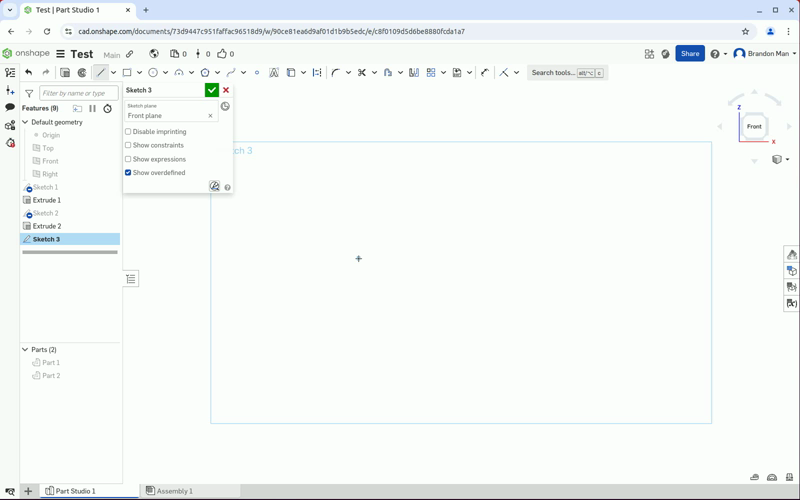
mouse_move(388, 258)
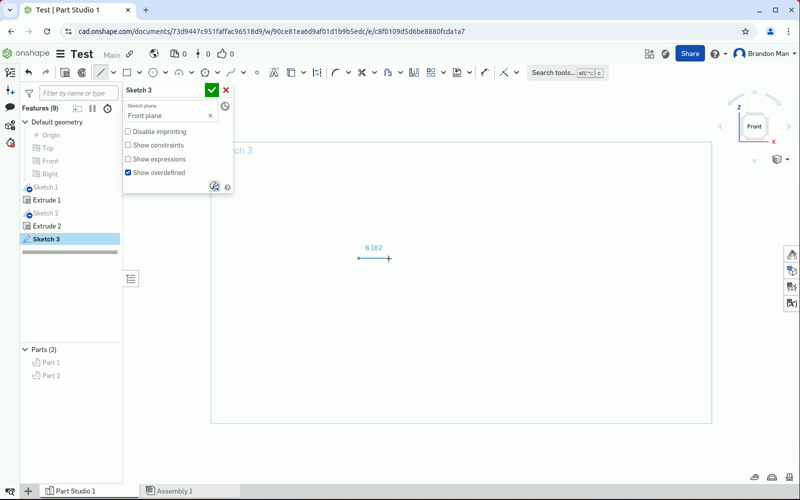
mouse_move(368, 273)
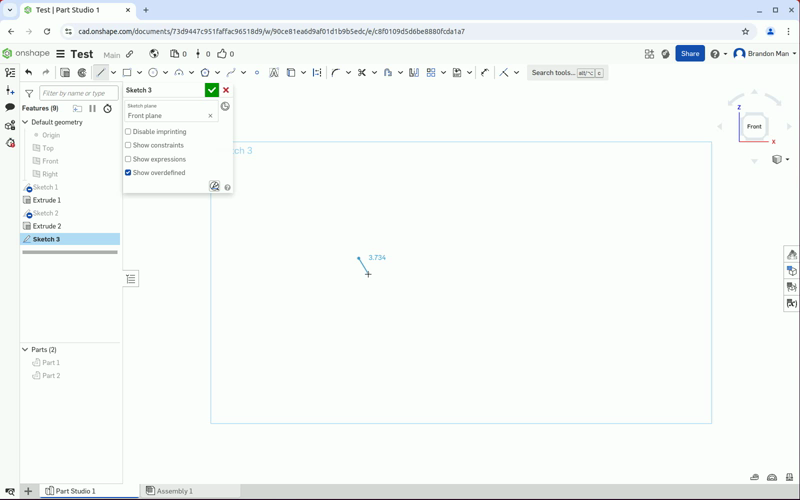
click(368, 273)
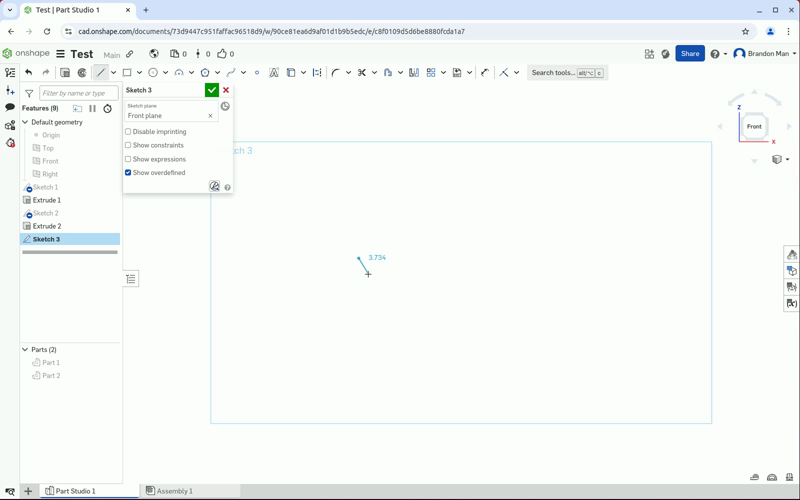
key_up(shift)
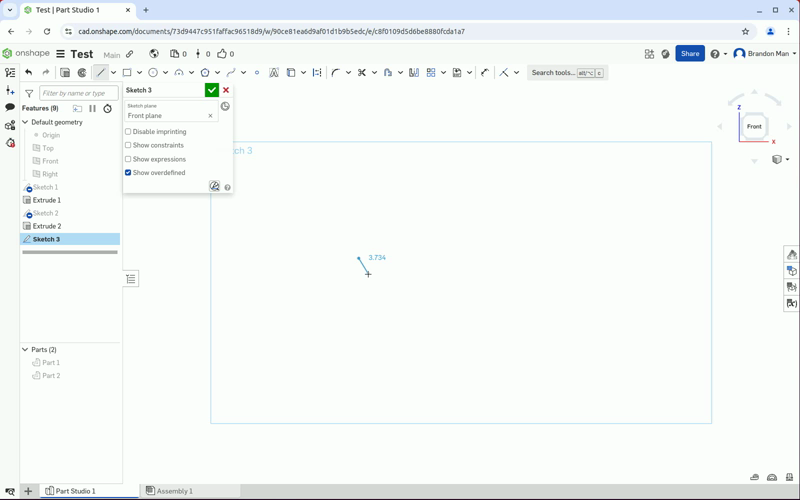
key_down(shift)
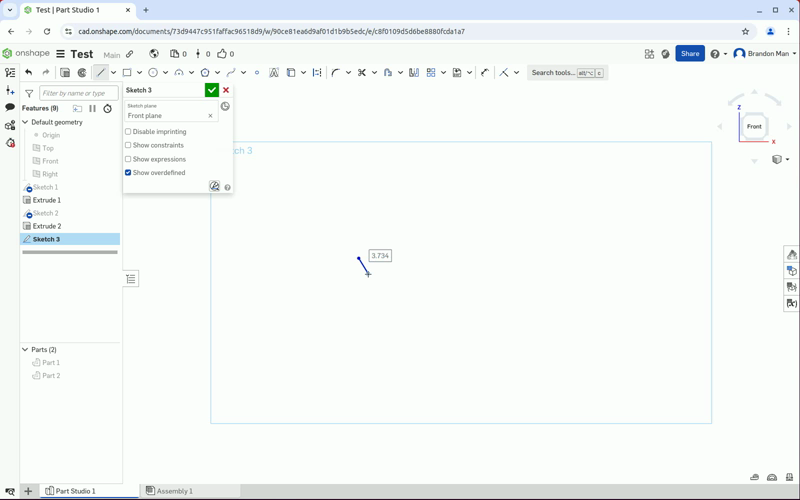
mouse_move(398, 273)
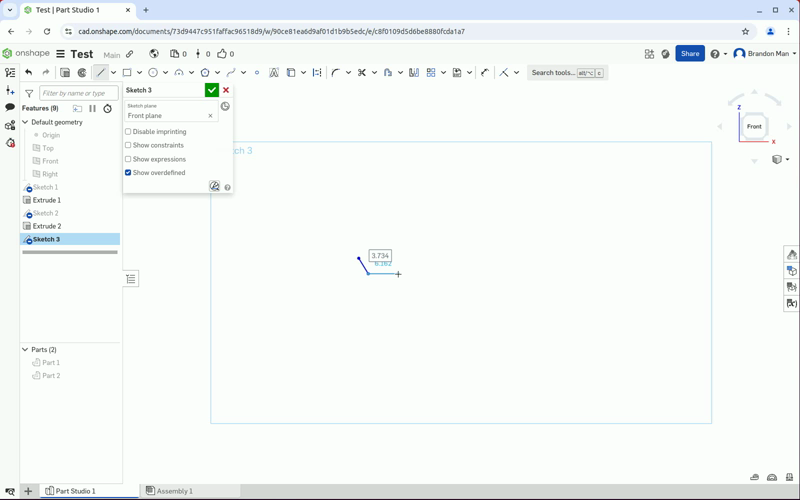
mouse_move(413, 273)
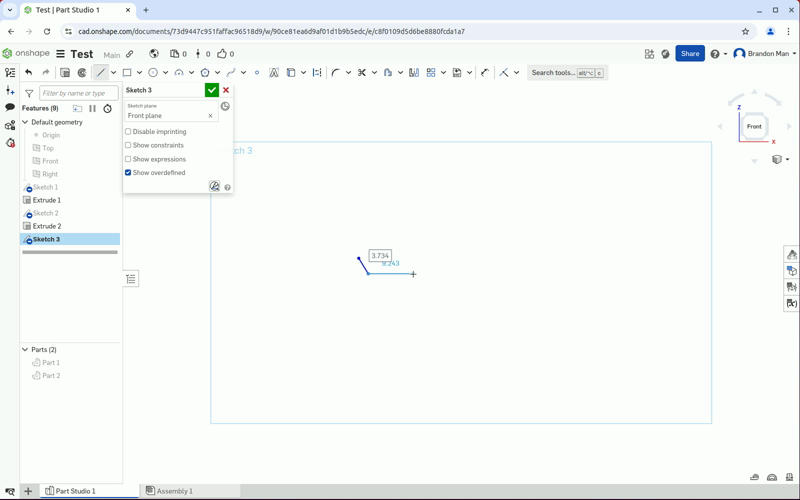
click(413, 273)
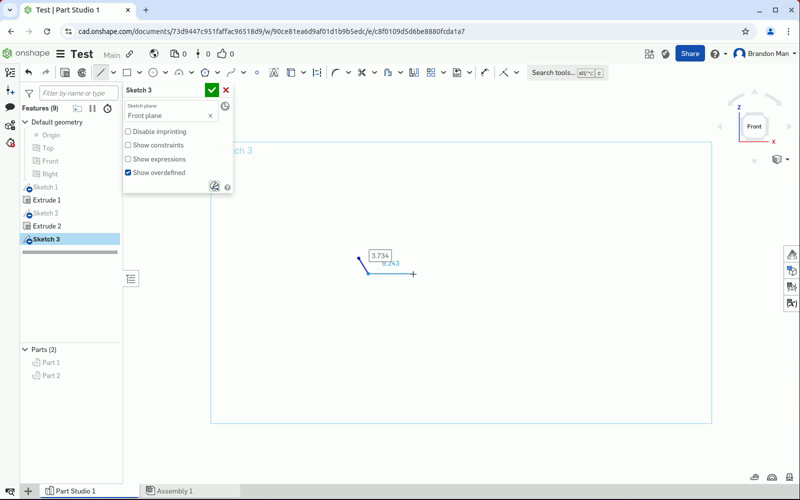
key_up(shift)
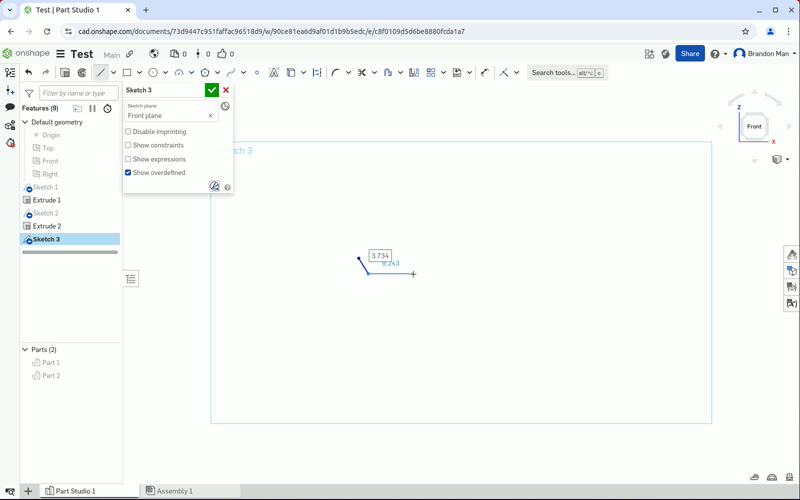
key_down(shift)
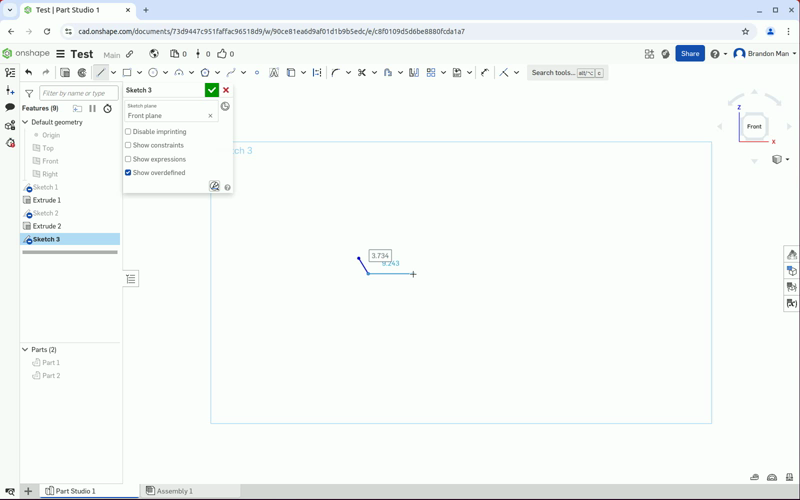
mouse_move(443, 273)
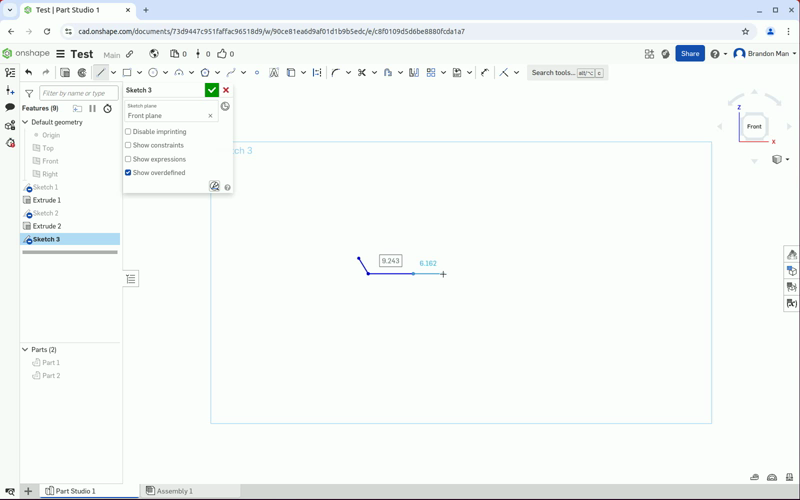
mouse_move(404, 261)
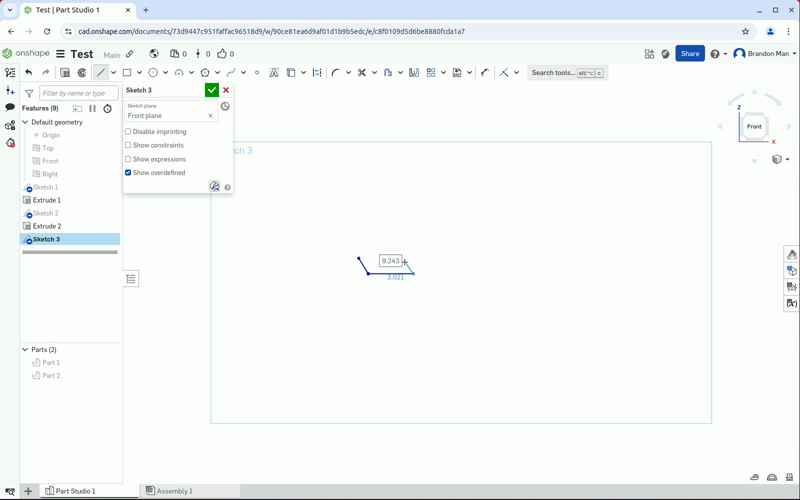
click(404, 261)
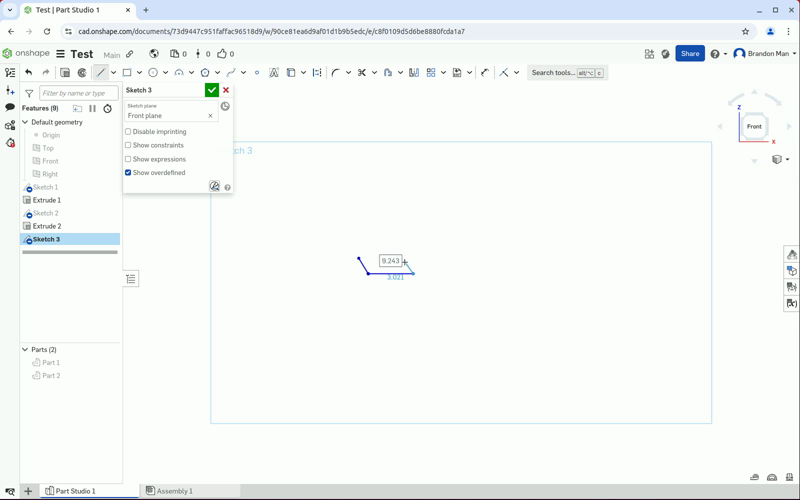
key_up(shift)
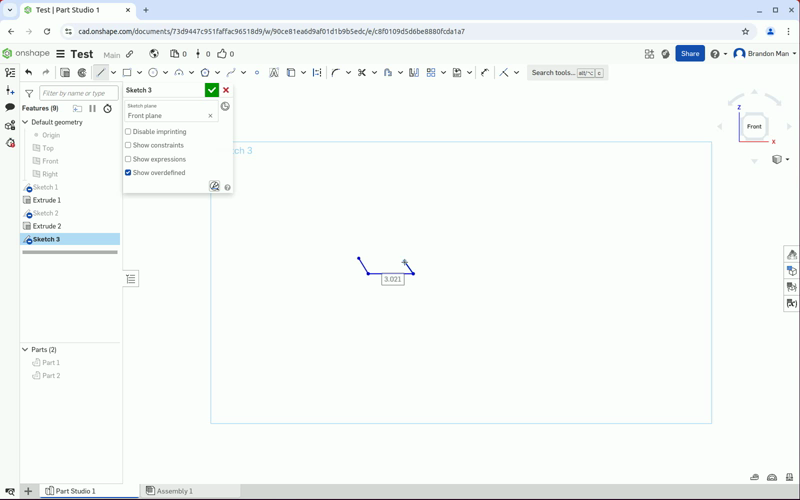
key_down(shift)
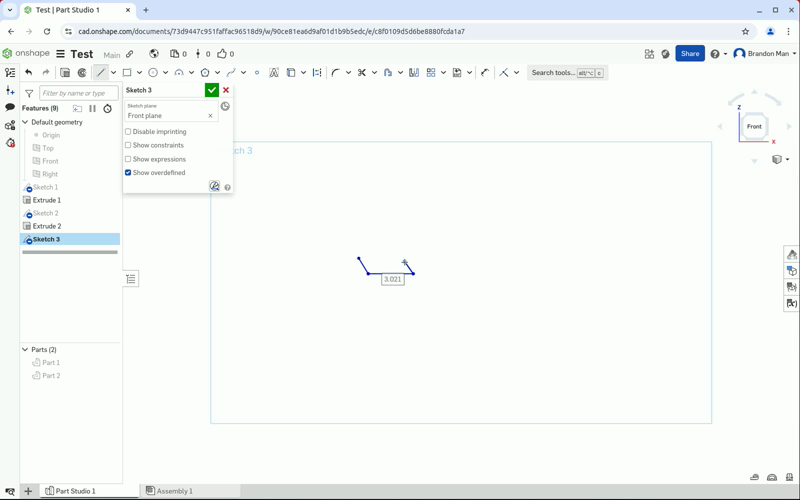
mouse_move(434, 261)
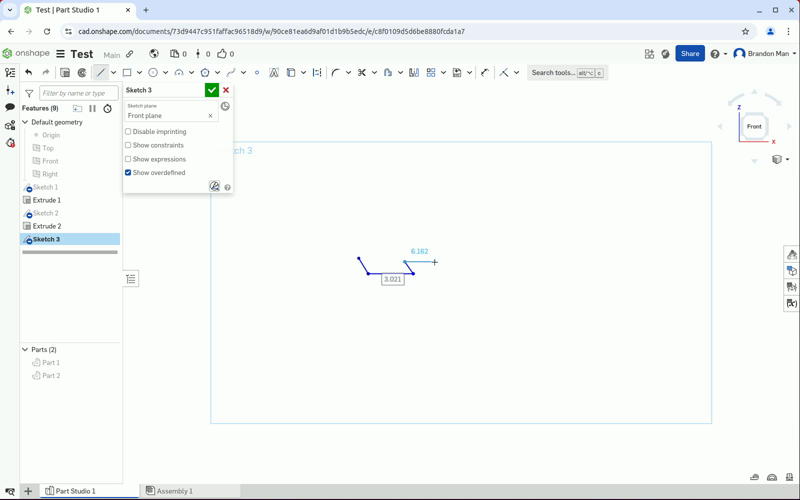
mouse_move(395, 249)
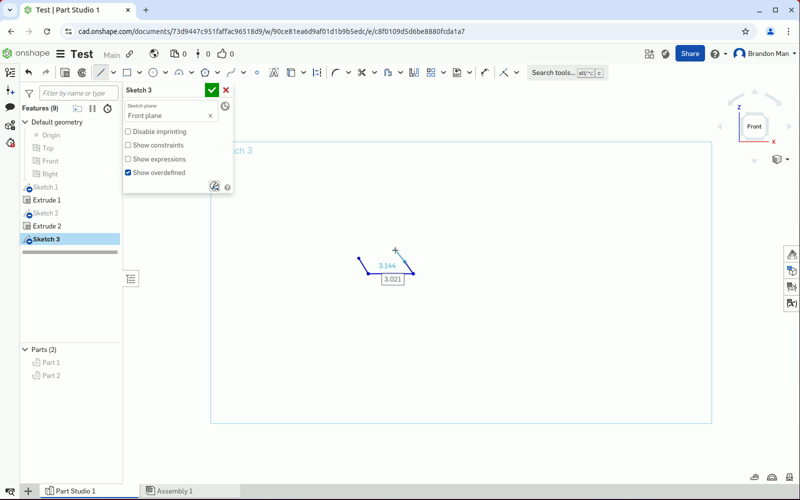
click(395, 249)
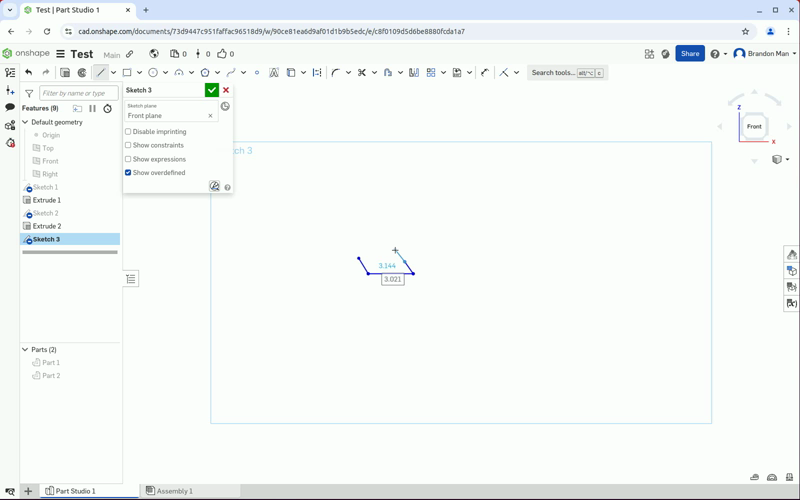
key_up(shift)
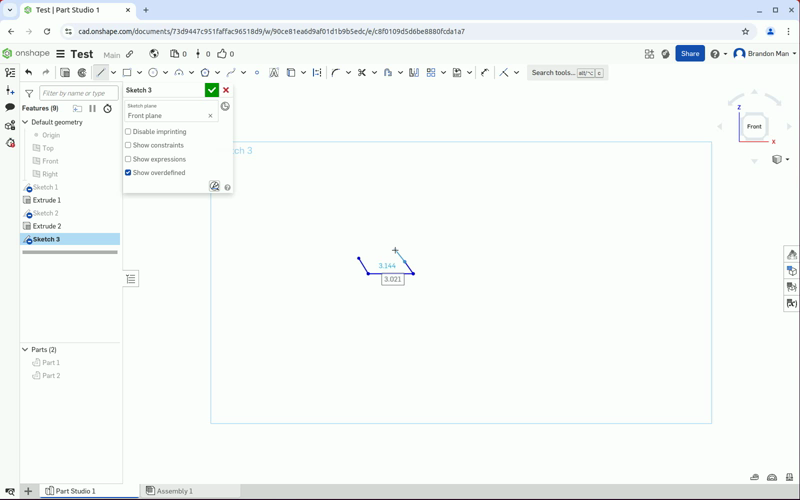
mouse_move(425, 249)
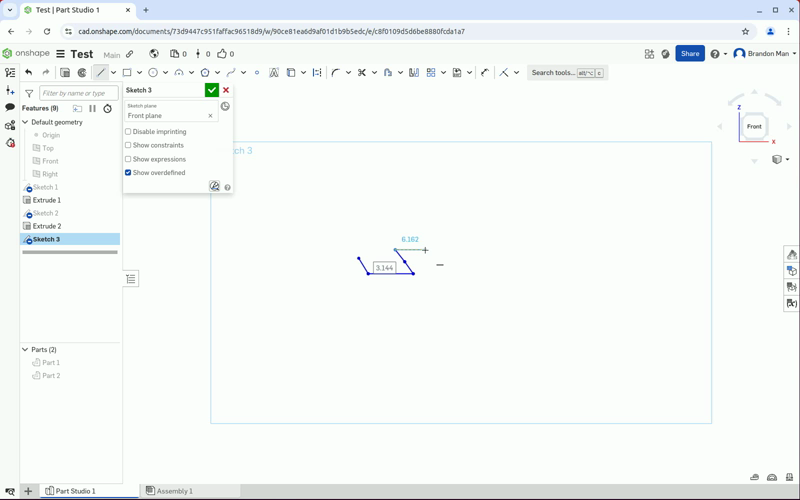
key_down(shift)
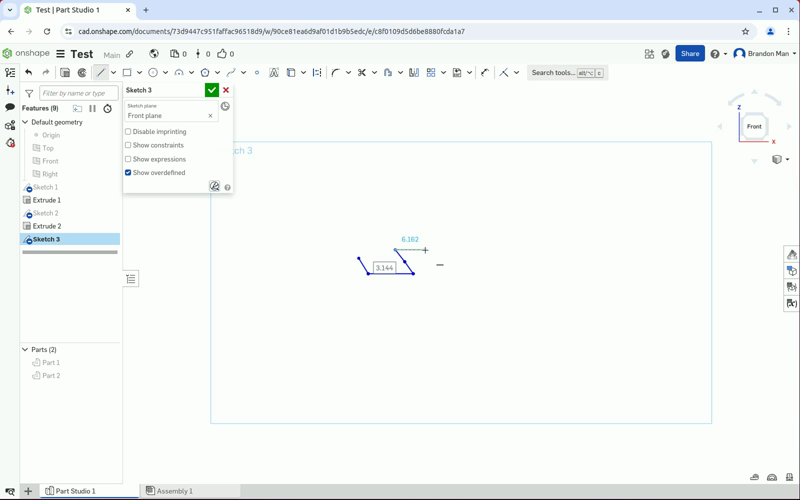
mouse_move(358, 258)
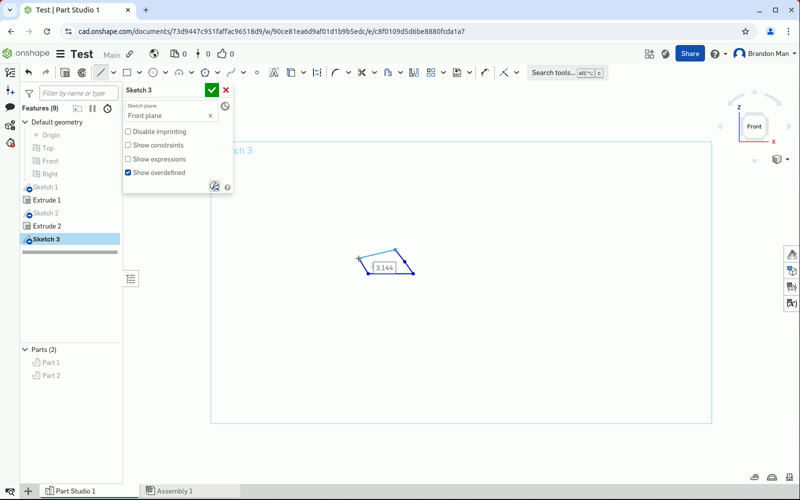
key_up(shift)
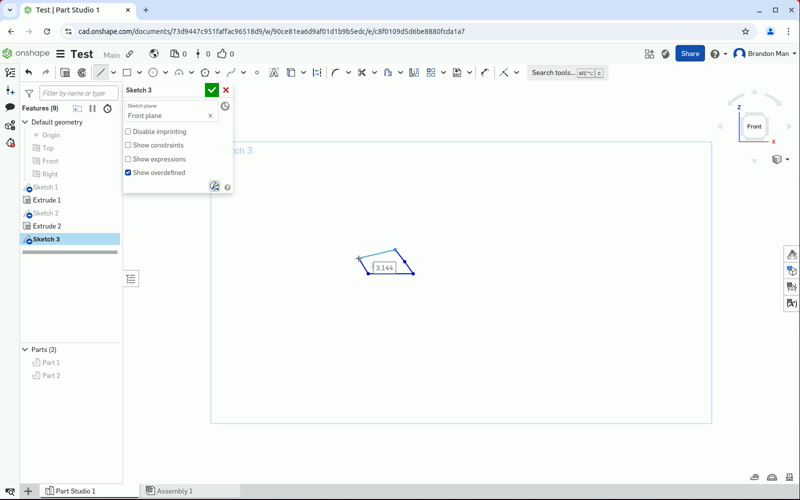
click(358, 258)
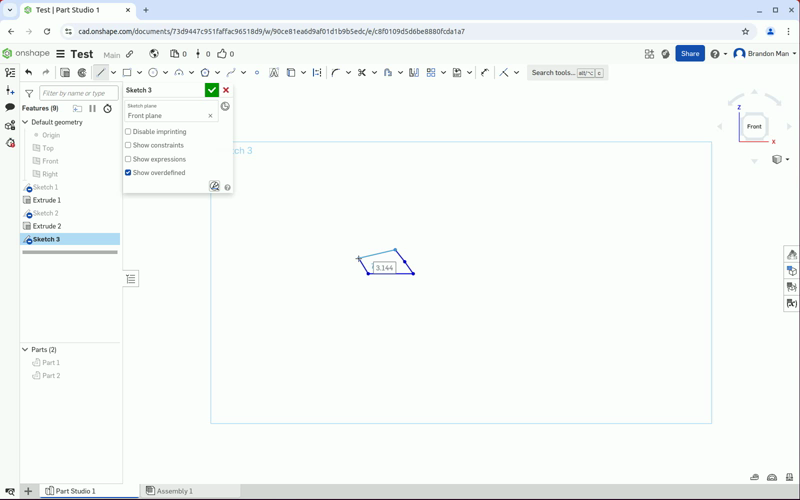
key(esc)
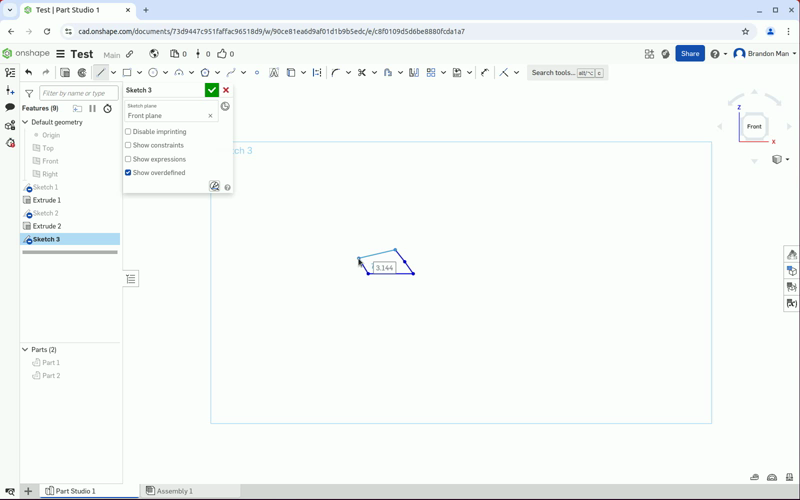
mouse_move(392, 258)
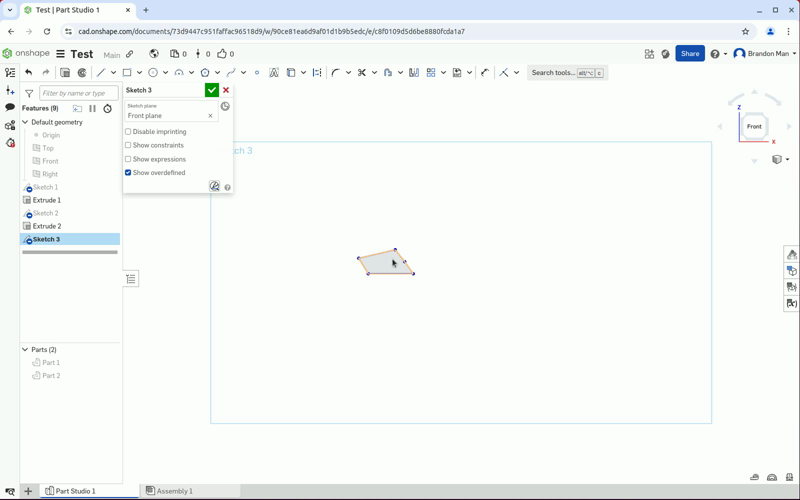
scroll(6)
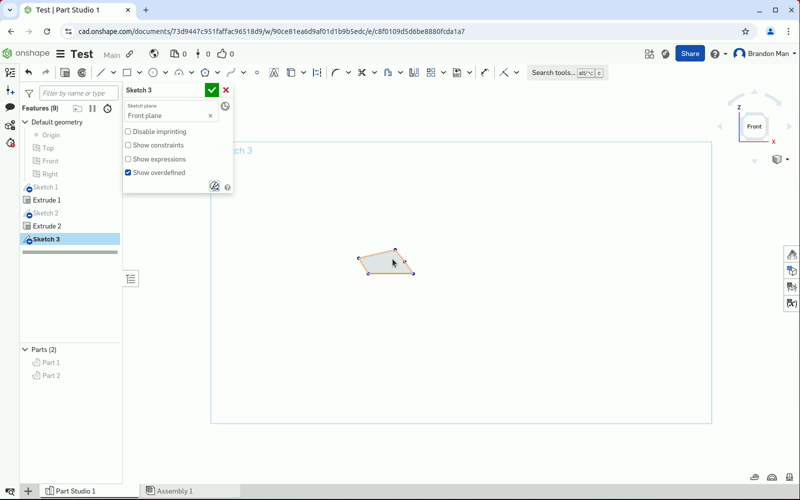
scroll(6)
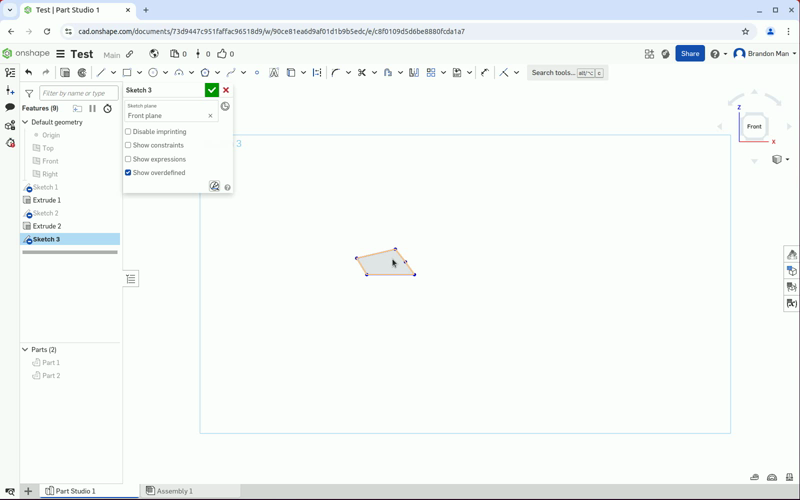
scroll(6)
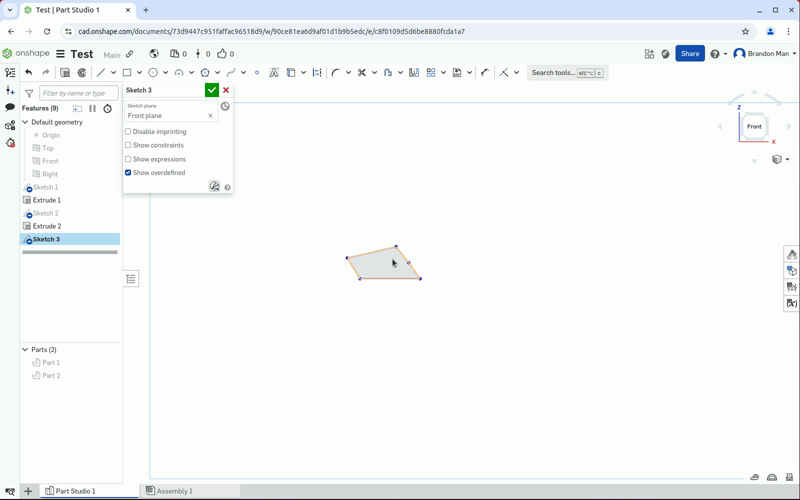
scroll(6)
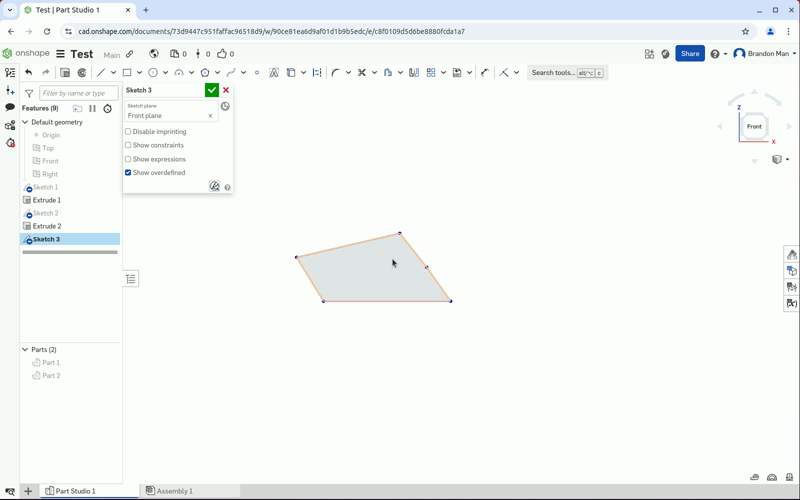
scroll(6)
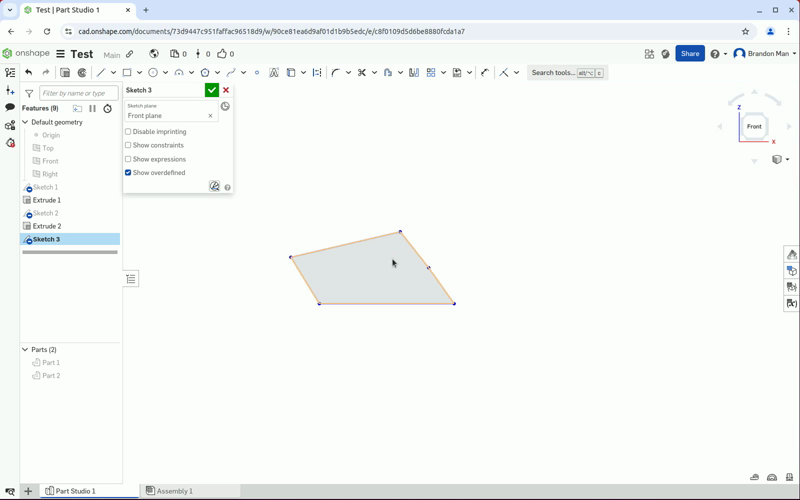
scroll(6)
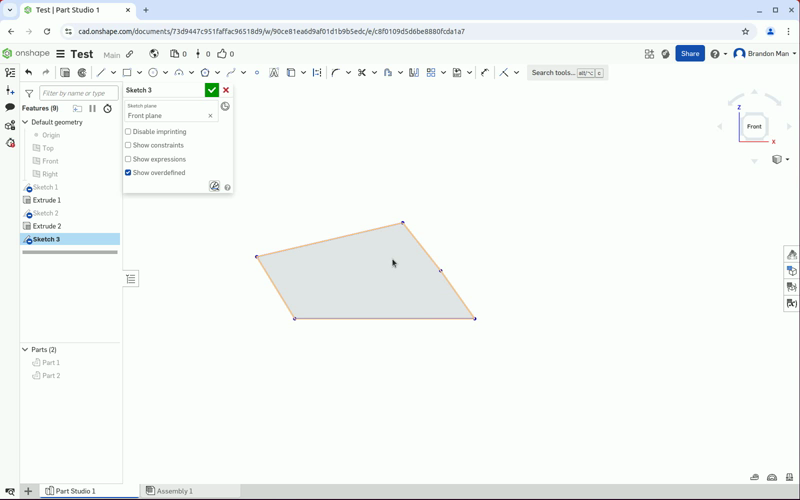
scroll(6)
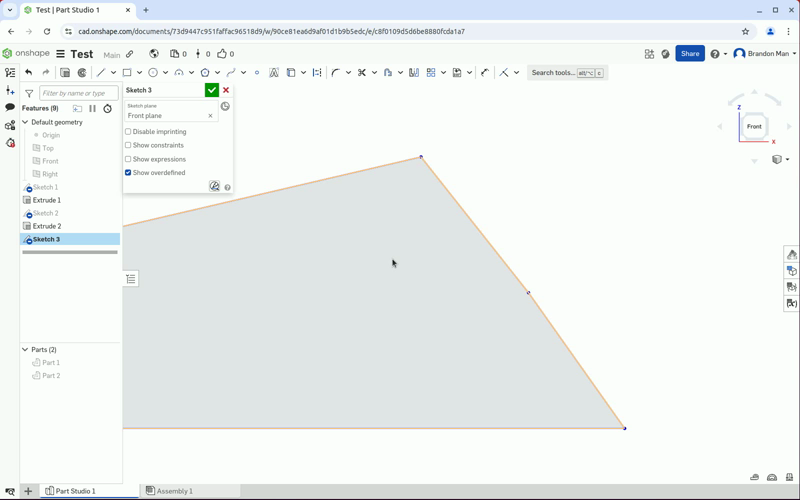
click(392, 258)
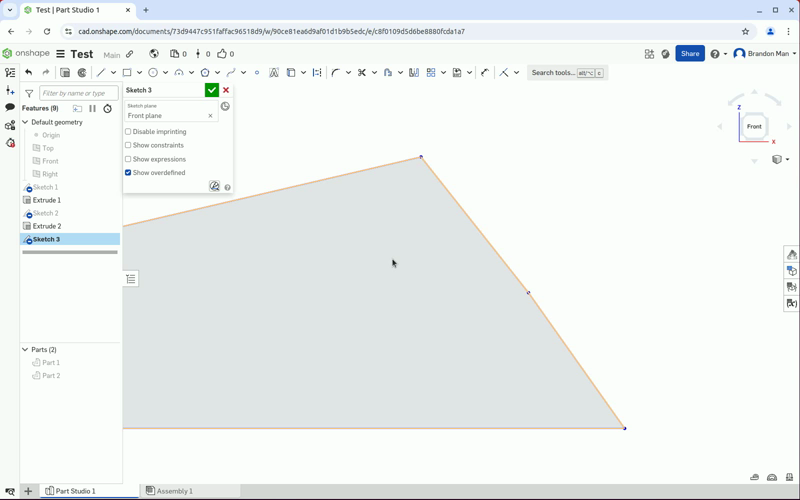
scroll(-6)
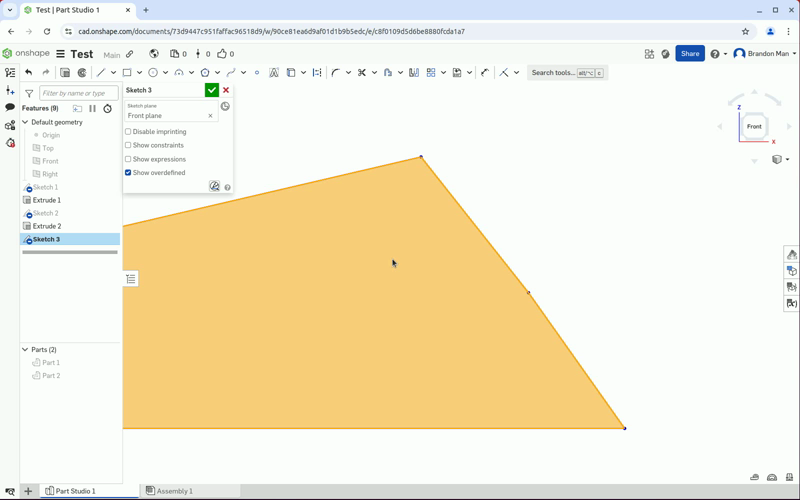
scroll(-6)
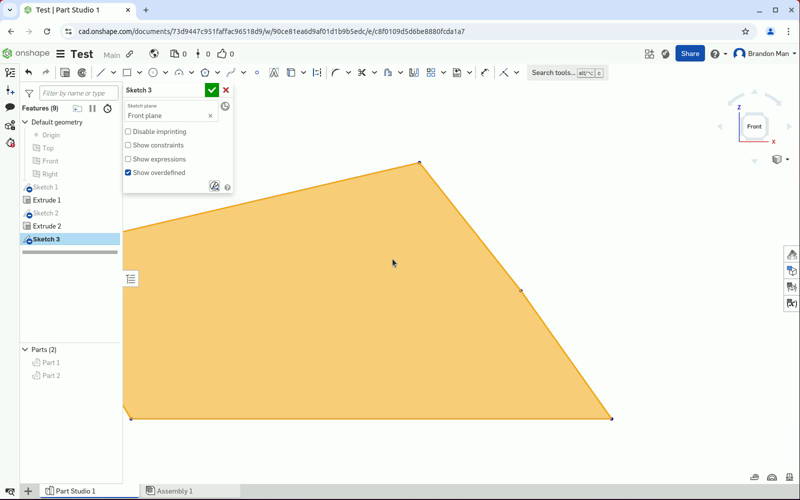
scroll(-6)
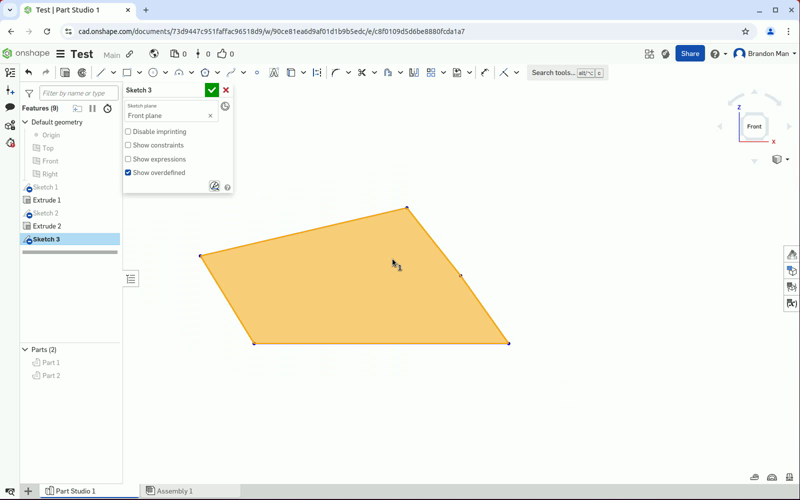
scroll(-6)
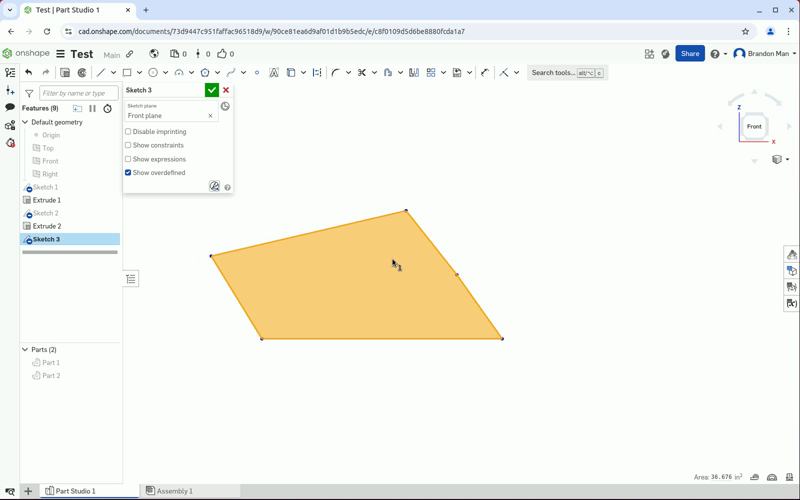
scroll(-6)
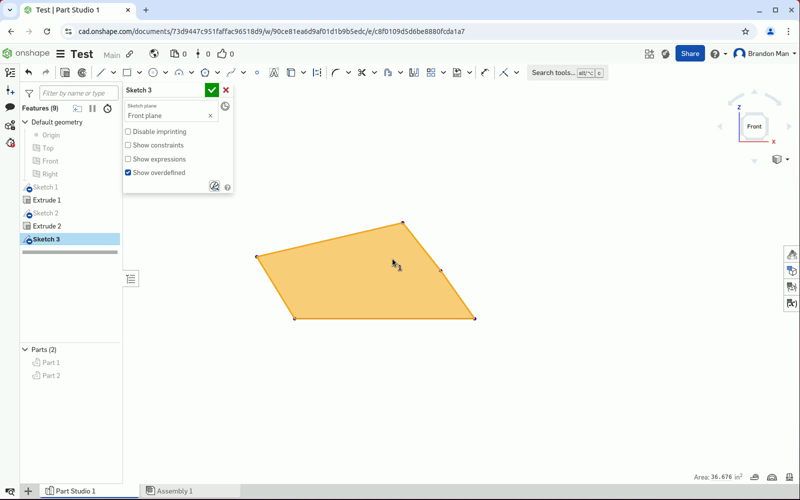
scroll(-6)
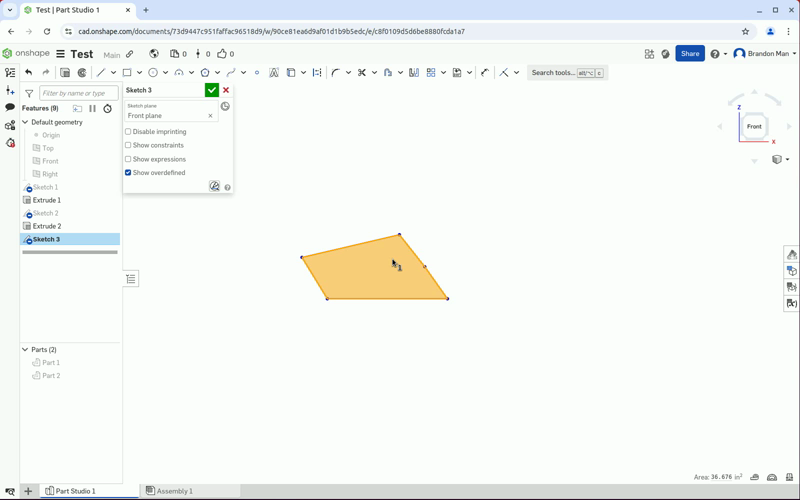
scroll(-6)
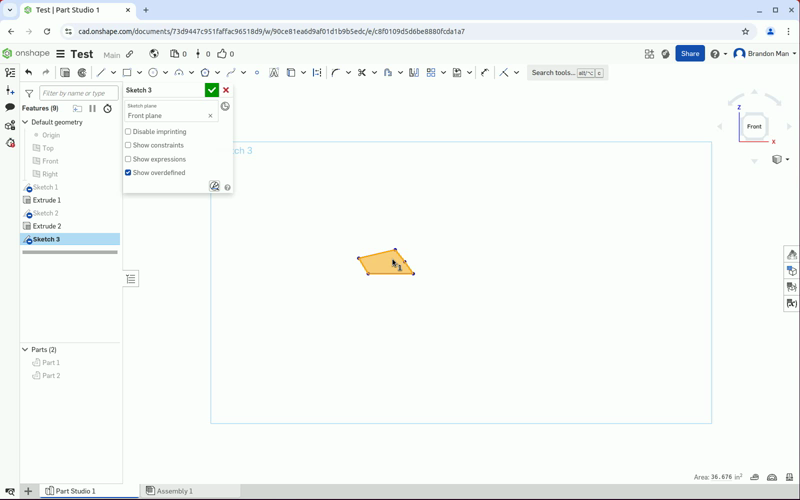
mouse_move(73, 352)
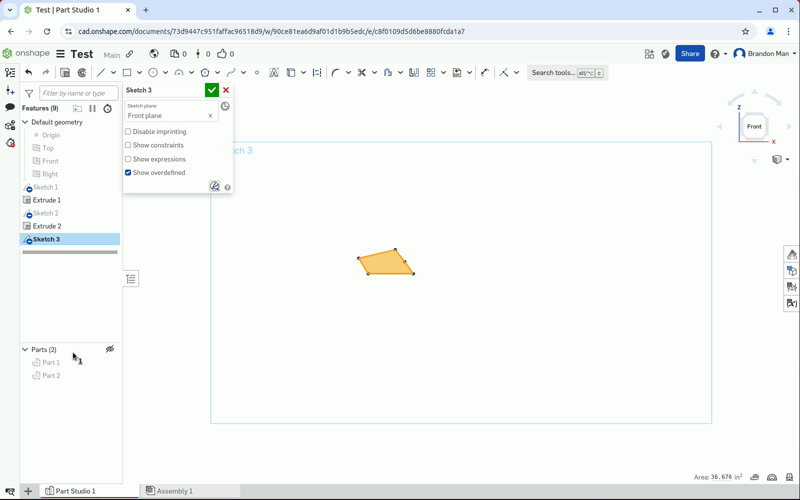
key(shift+y)
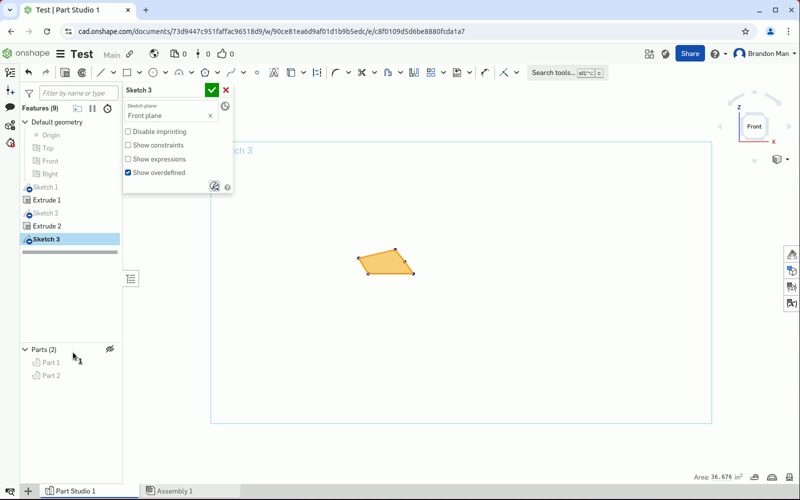
key(shift+e)
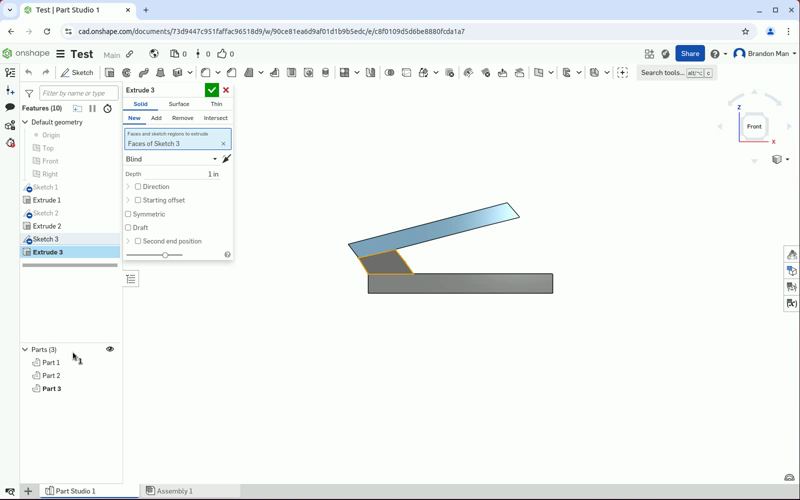
mouse_move(143, 106)
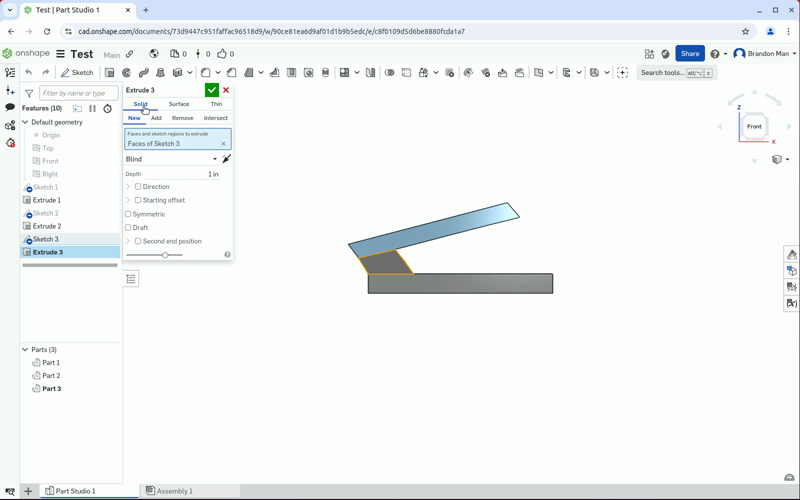
click(143, 106)
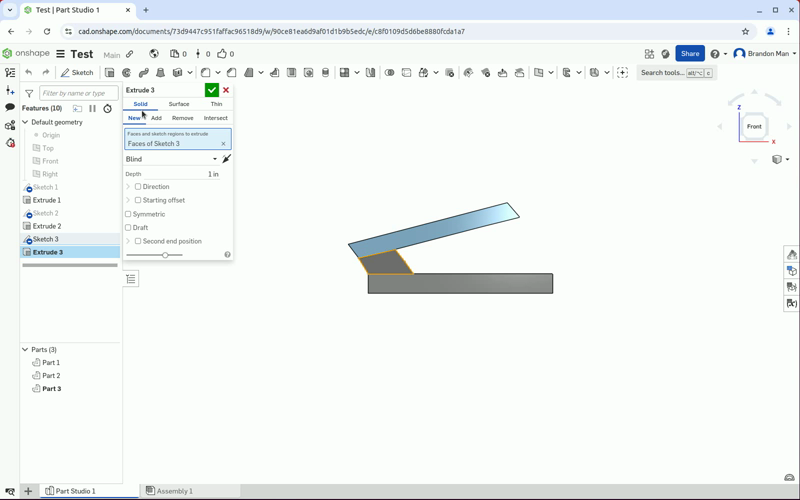
mouse_move(137, 120)
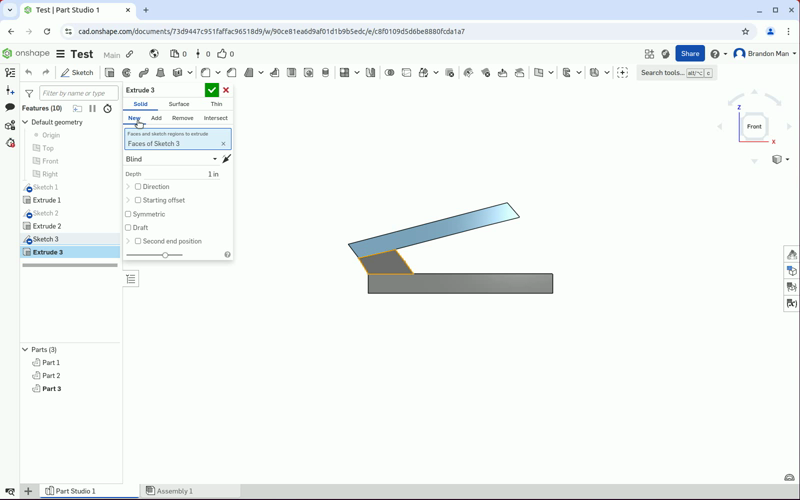
click(137, 120)
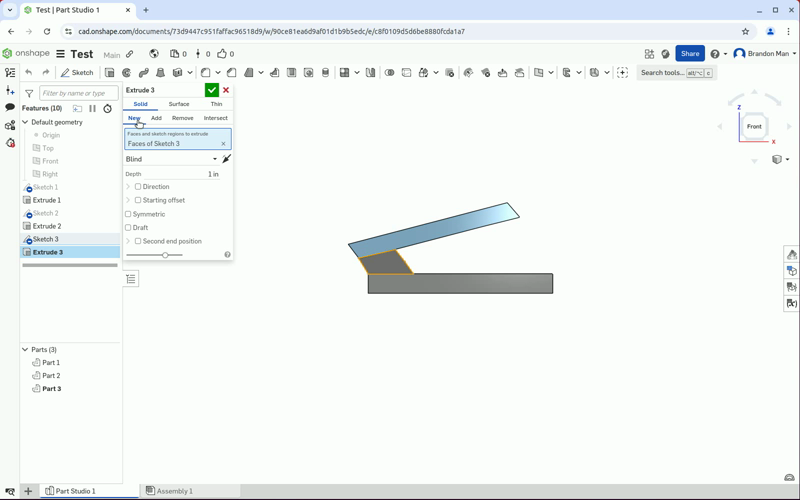
key(tab, 4)
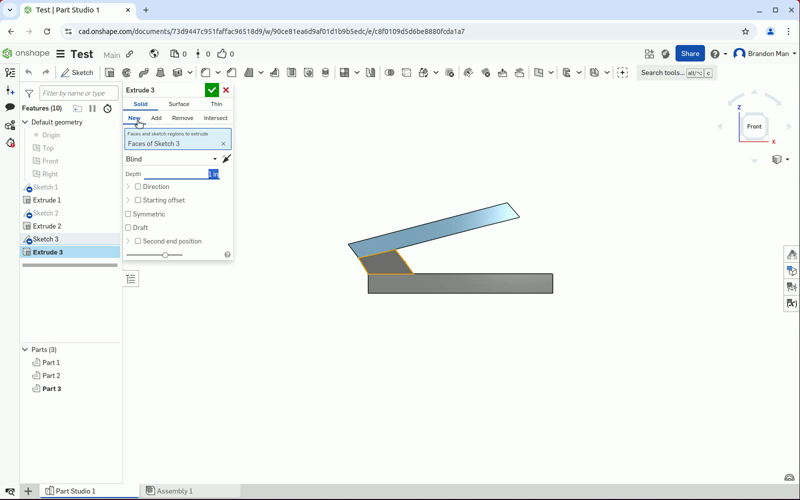
text(10.11)
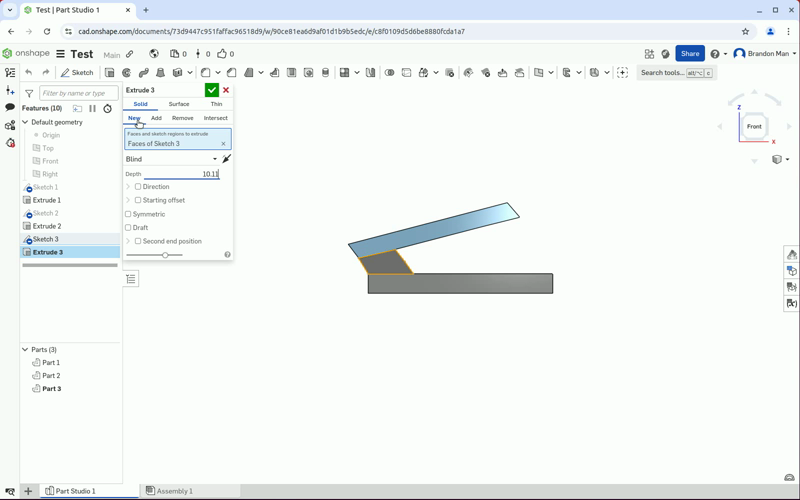
key(tab, 3)
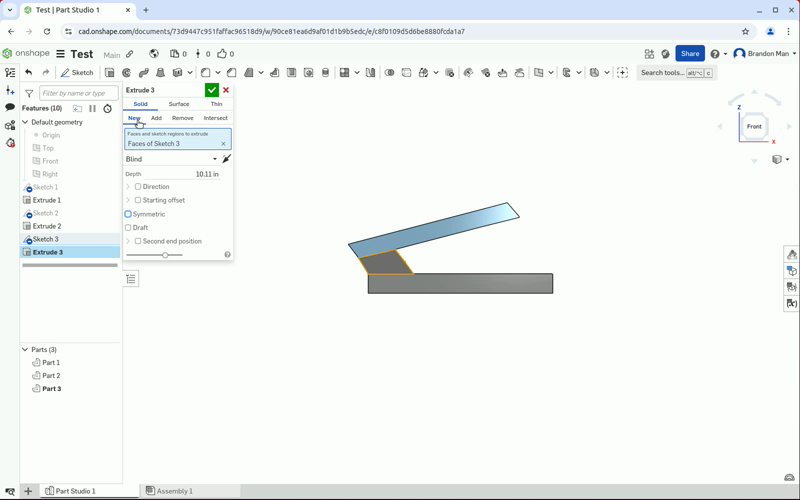
key(space)
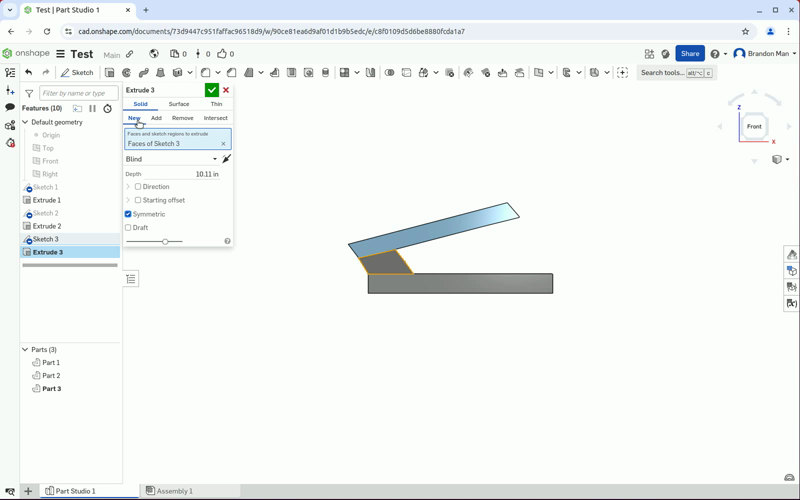
key(enter)
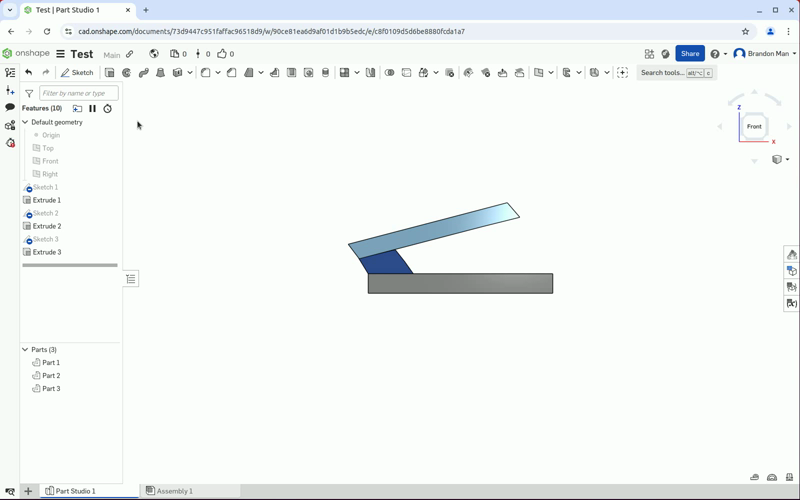
key(shift+h)
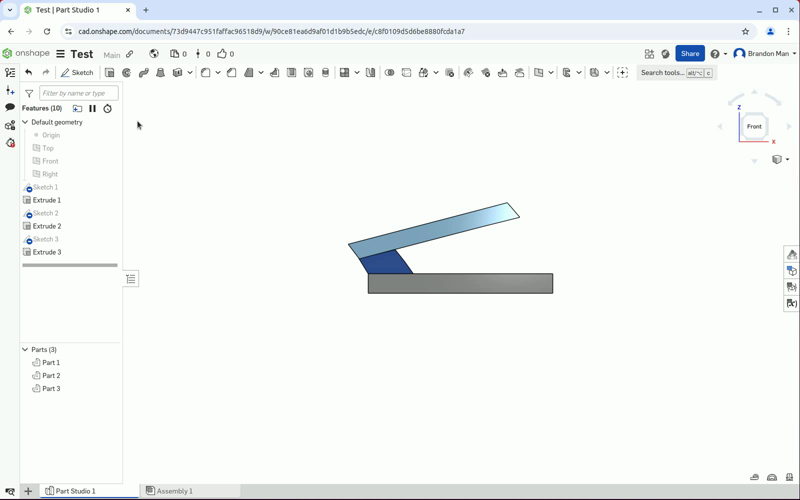
key(shift+h)
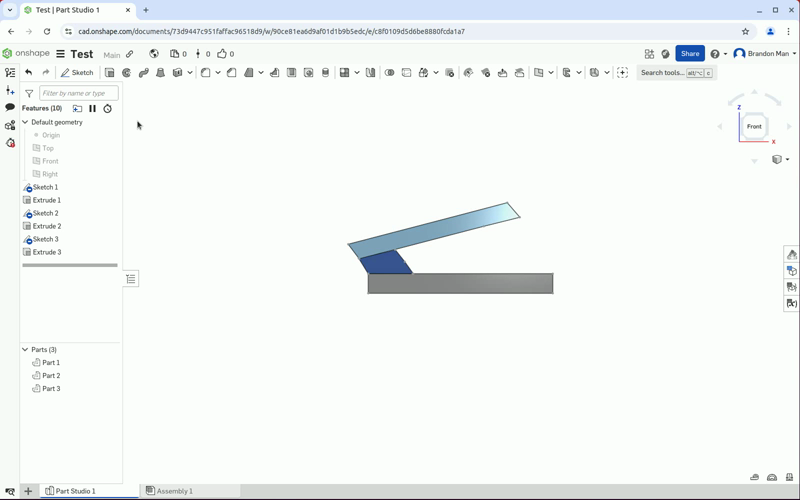
key(shift+7)
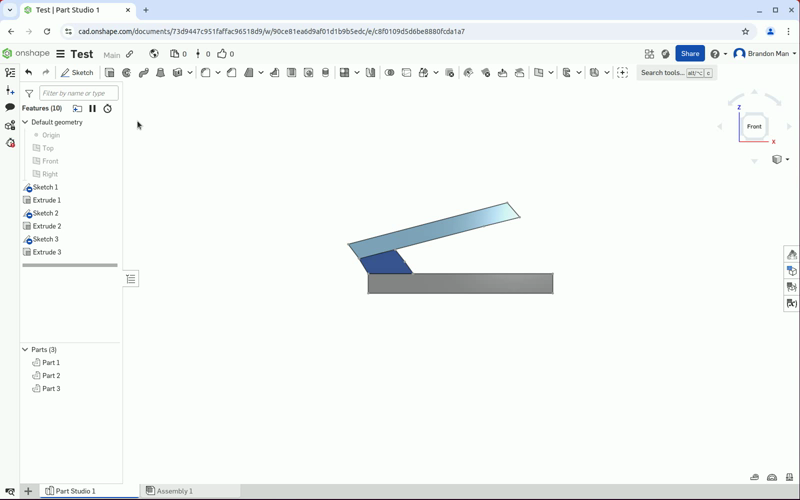
key(left, 2)
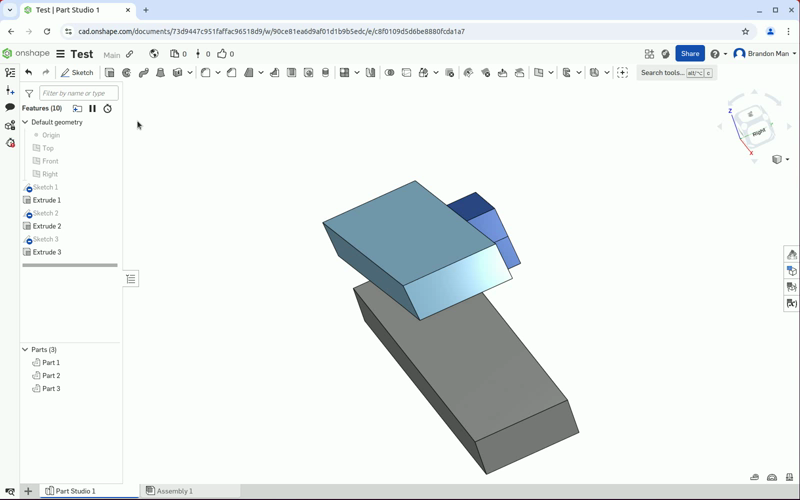
key(down, 2)
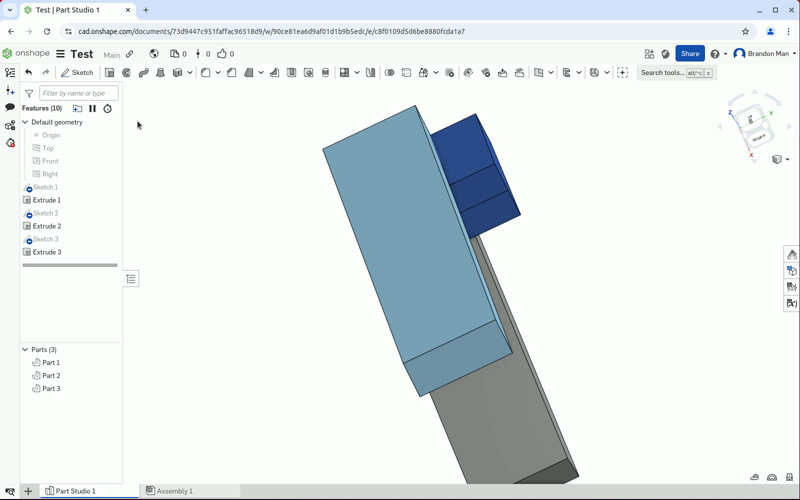
key(up, 2)
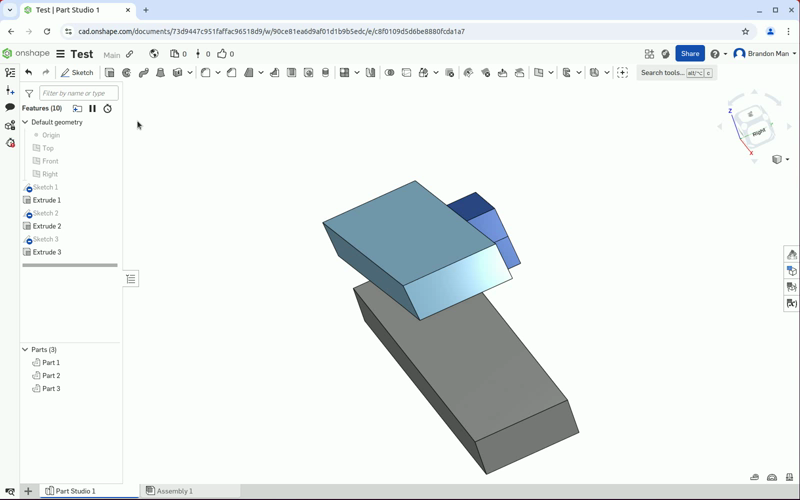
key(right, 2)
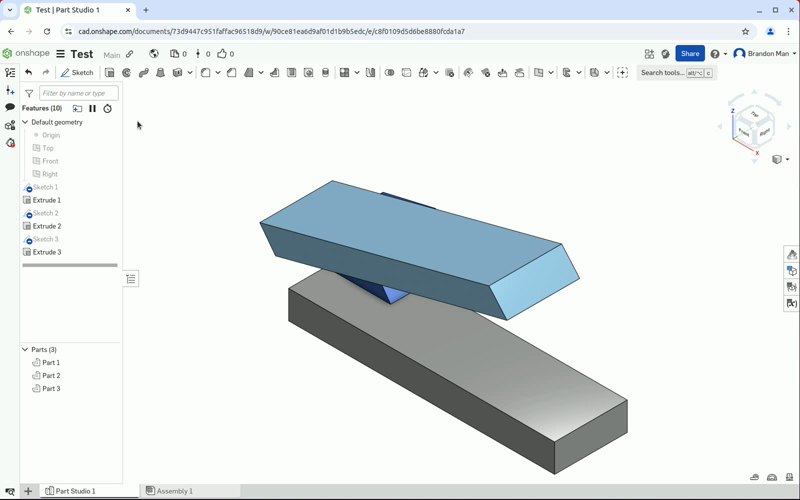
mouse_move(73, 189)
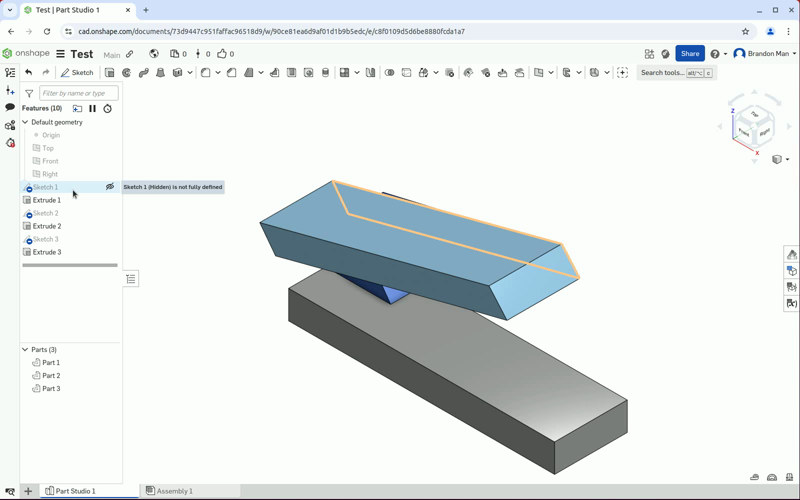
click(73, 189)